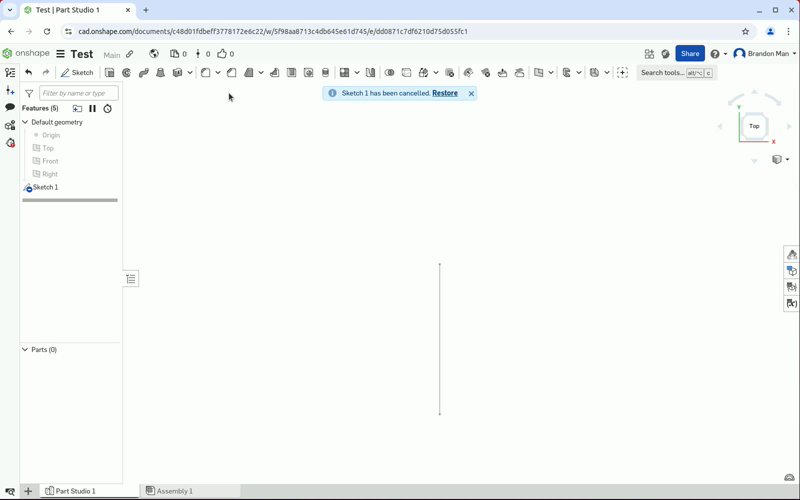
key(shift+h)
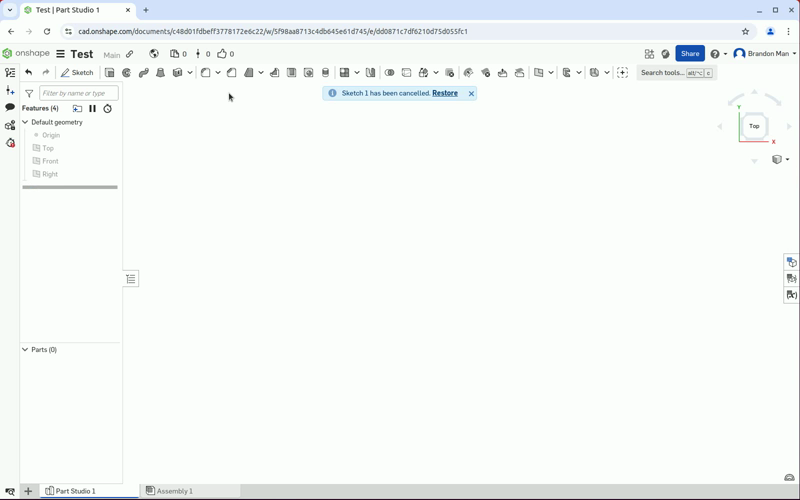
key(shift+s)
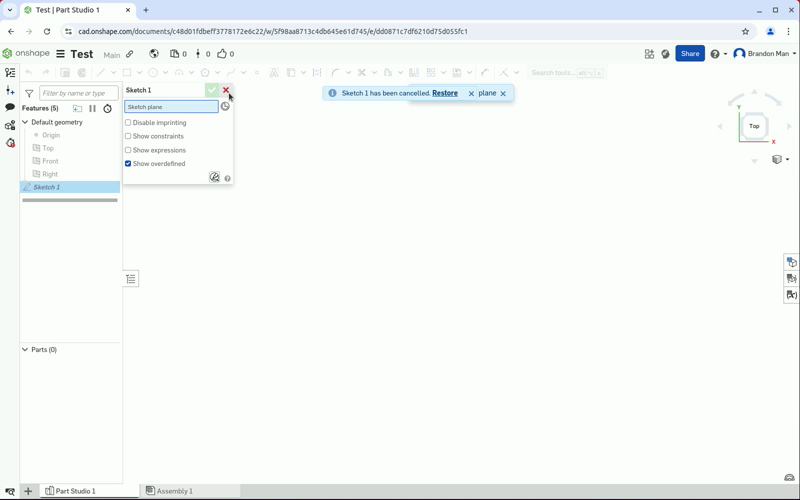
mouse_move(73, 150)
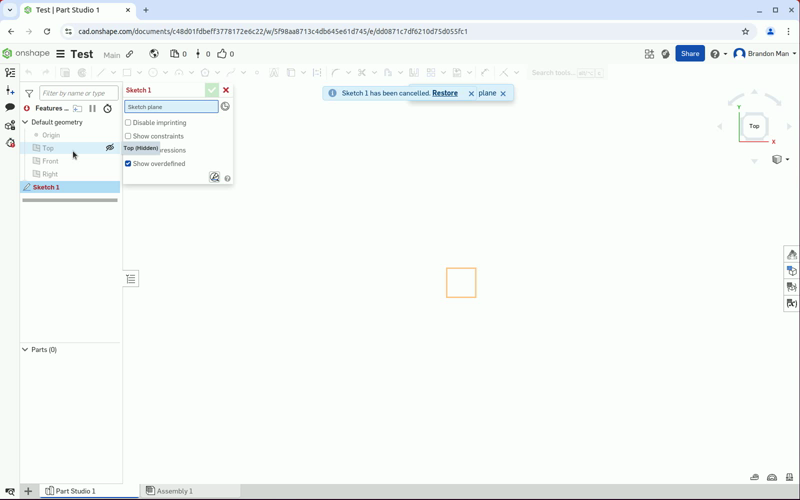
click(73, 150)
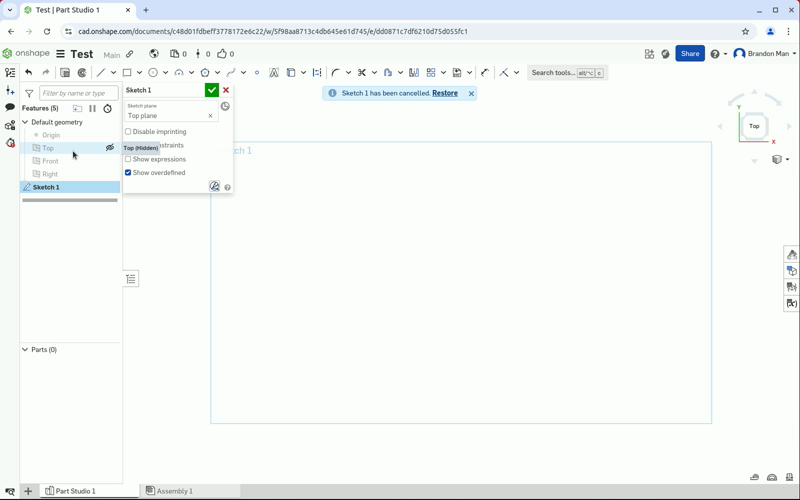
mouse_move(73, 352)
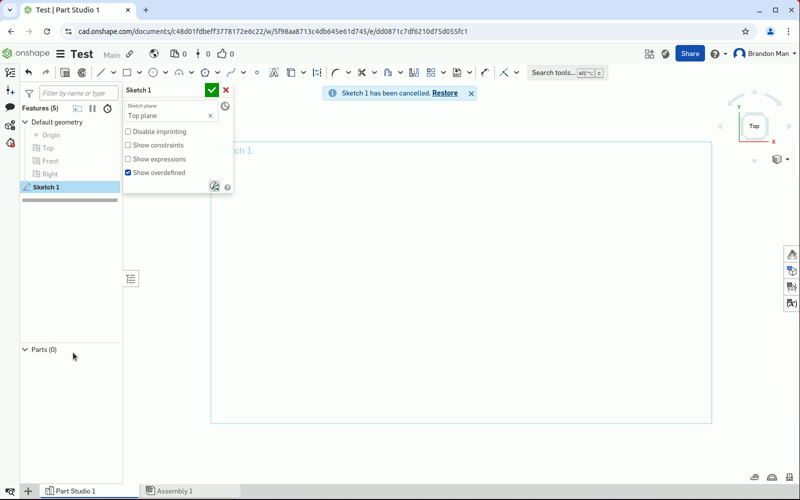
key(y)
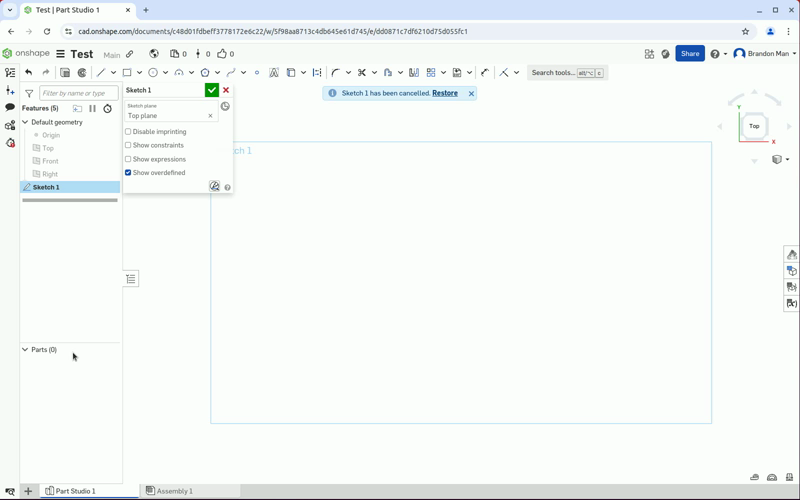
key(l)
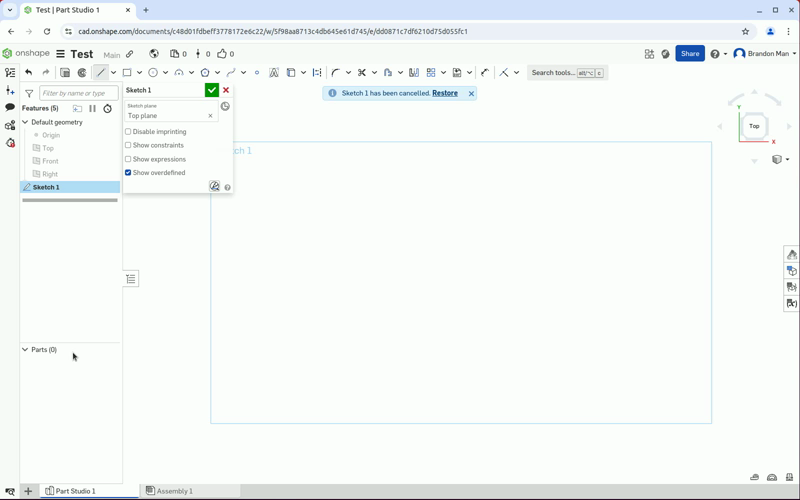
key_down(shift)
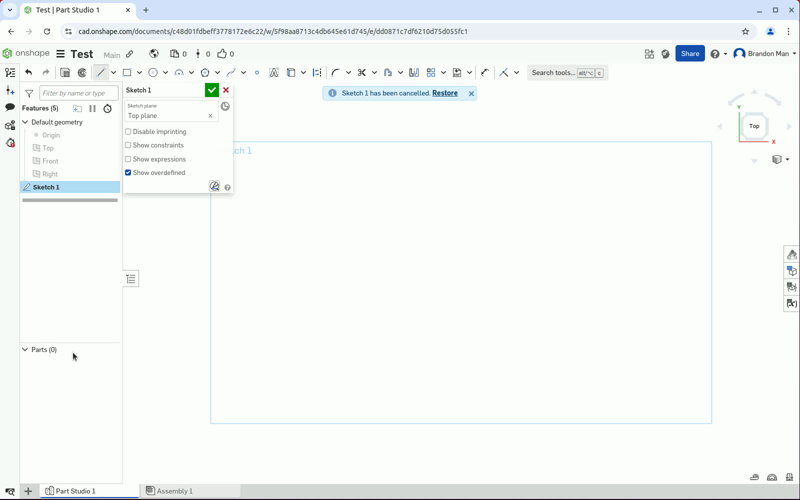
mouse_move(348, 357)
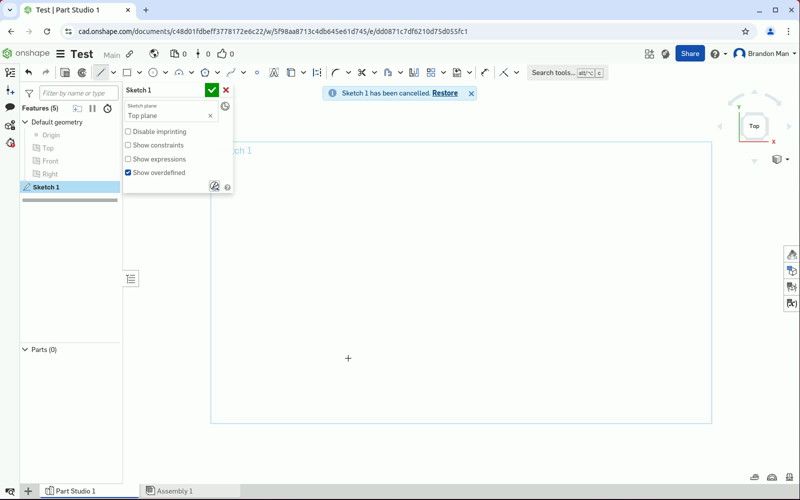
click(348, 357)
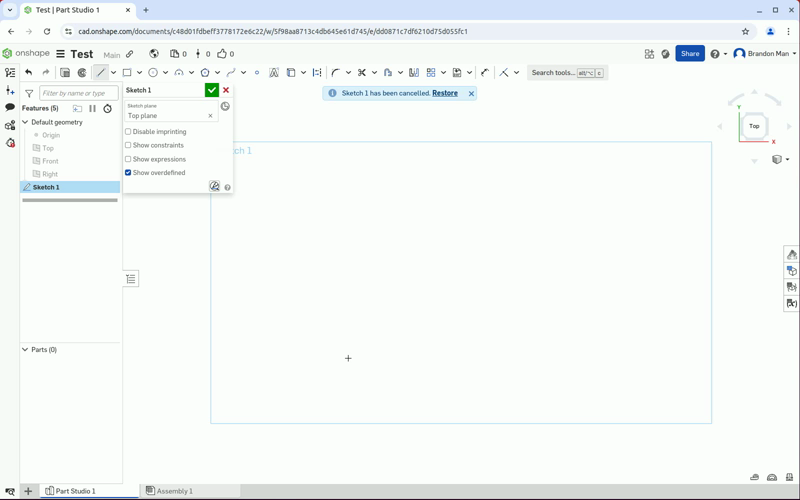
key_up(shift)
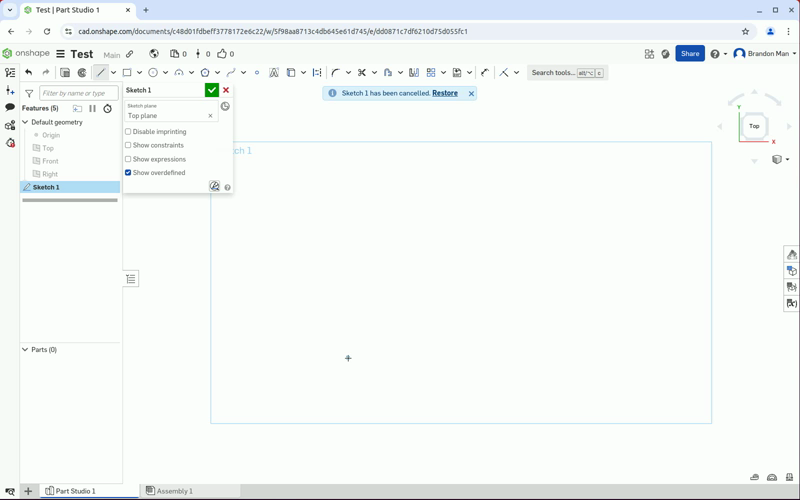
key_down(shift)
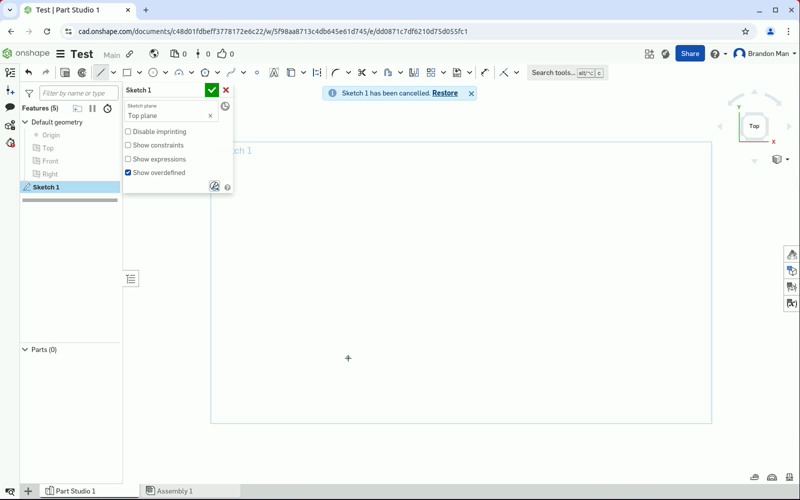
mouse_move(572, 357)
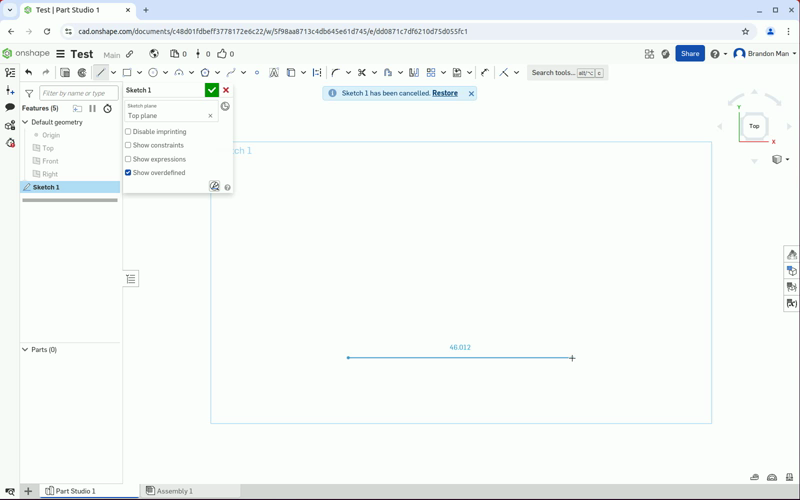
click(572, 357)
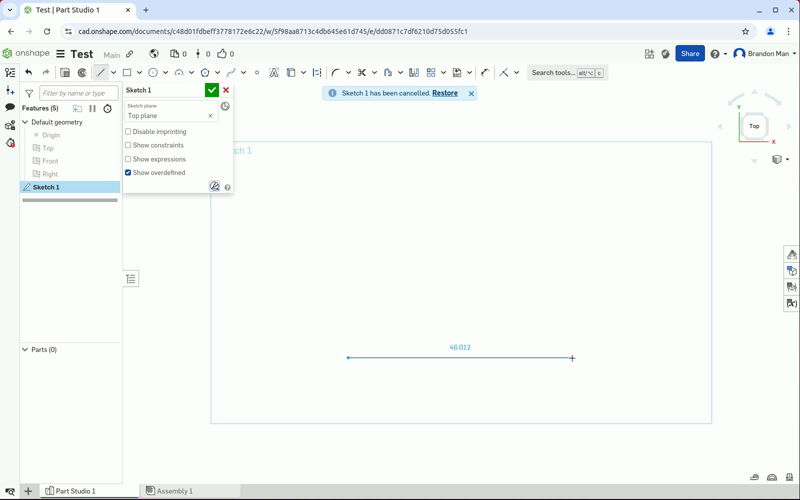
key_up(shift)
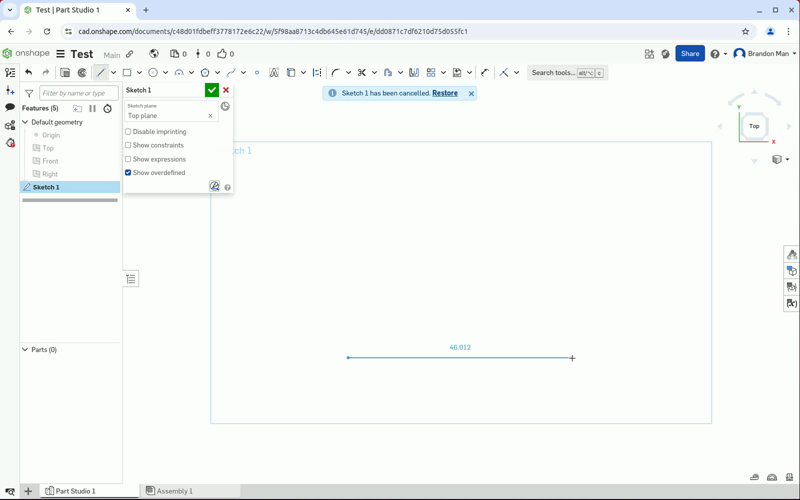
key_down(shift)
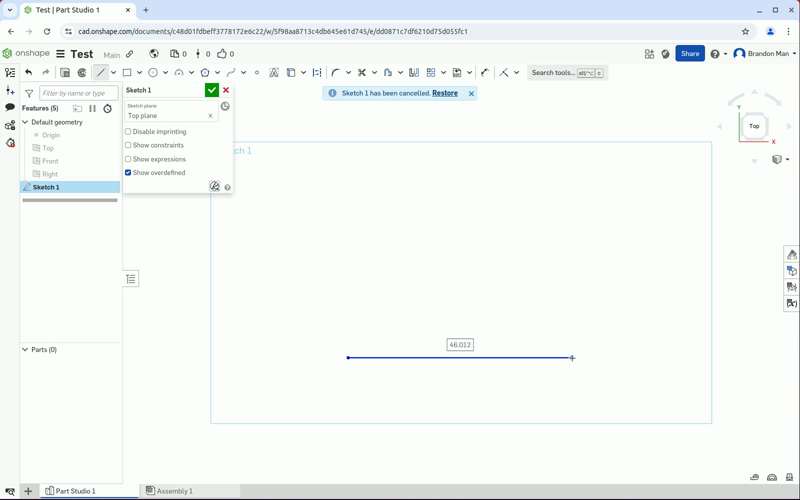
mouse_move(572, 209)
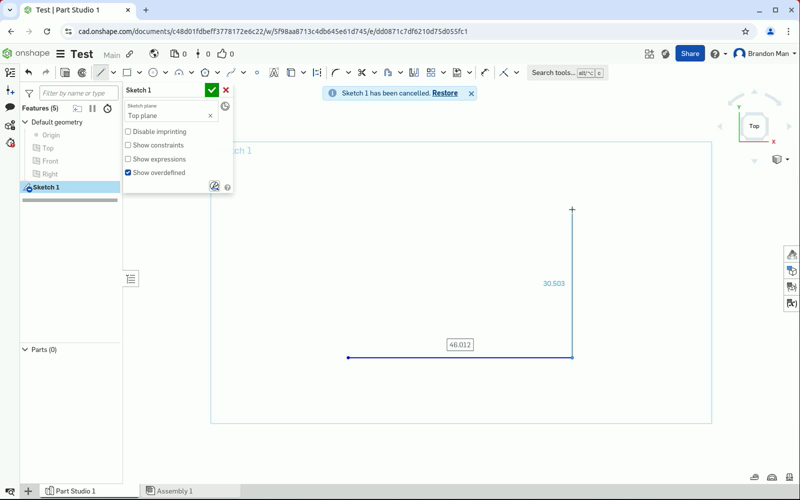
click(572, 209)
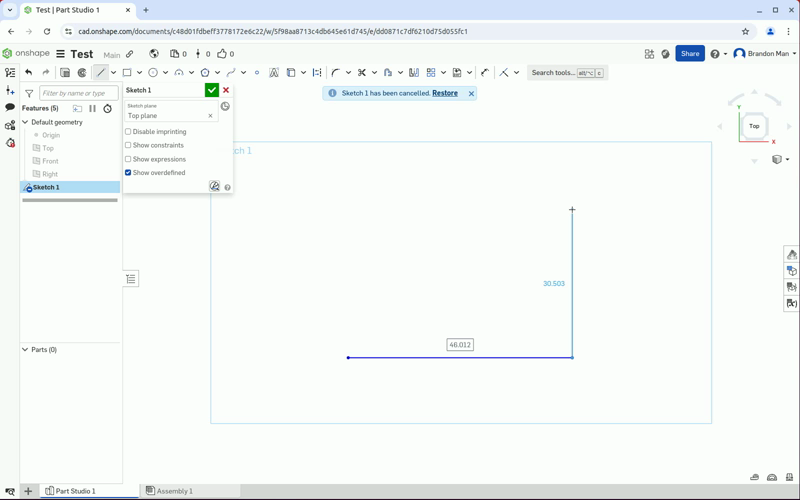
key_up(shift)
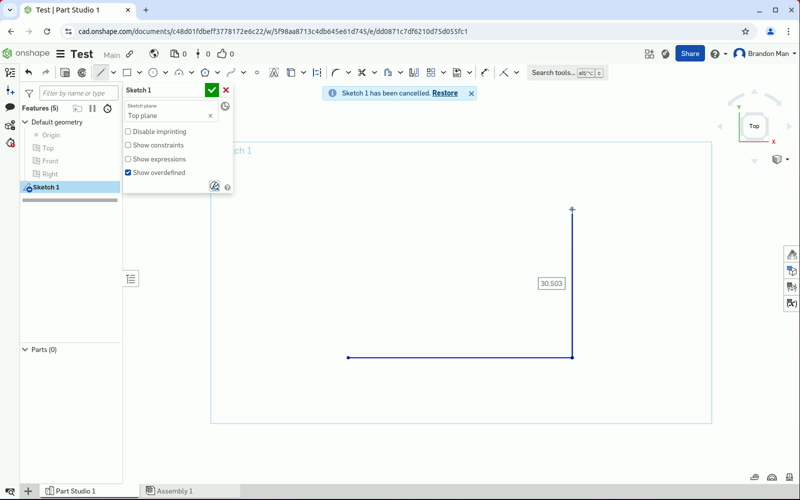
key_down(shift)
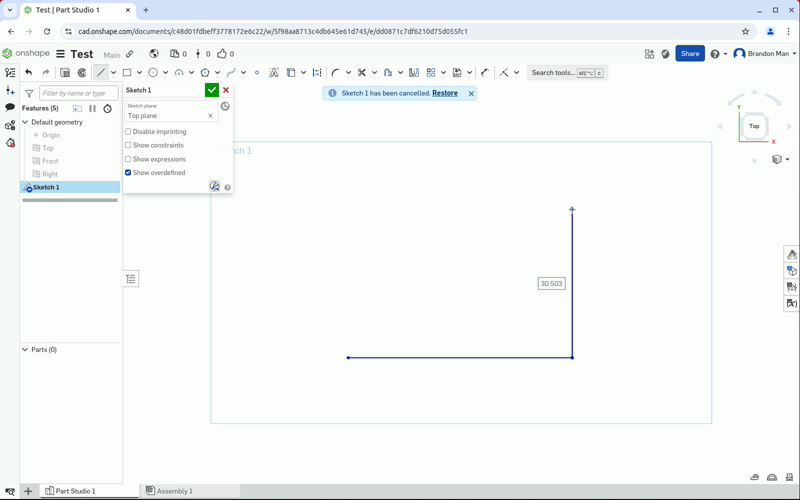
mouse_move(348, 209)
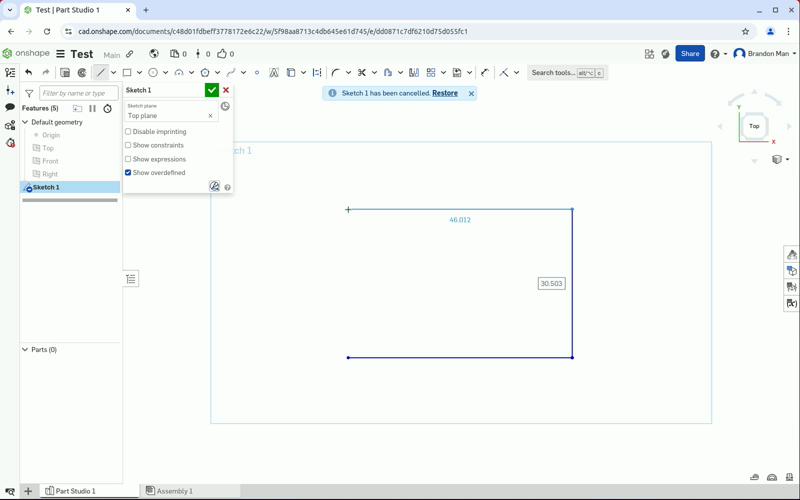
click(348, 209)
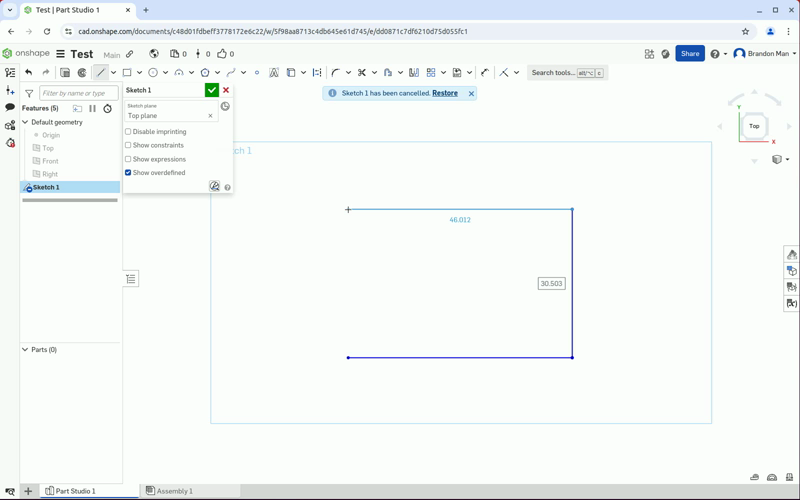
key_up(shift)
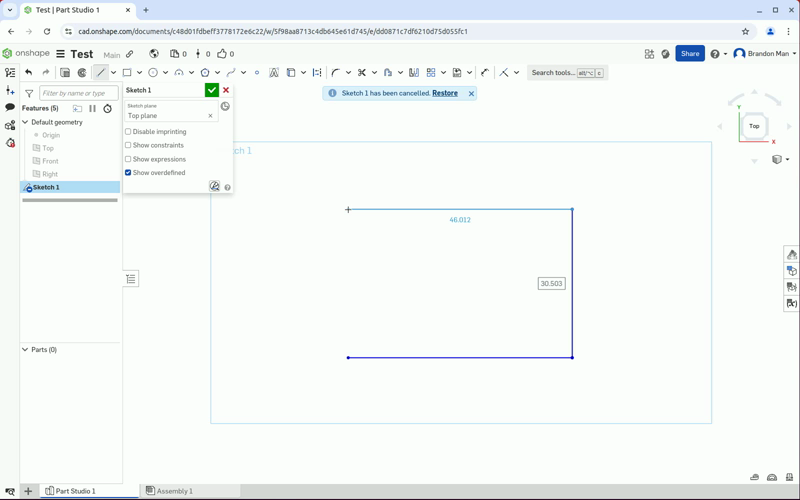
key_down(shift)
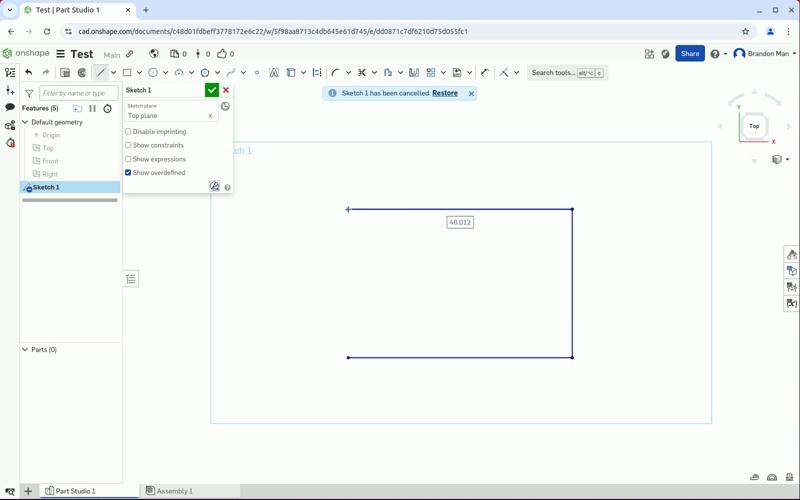
mouse_move(348, 357)
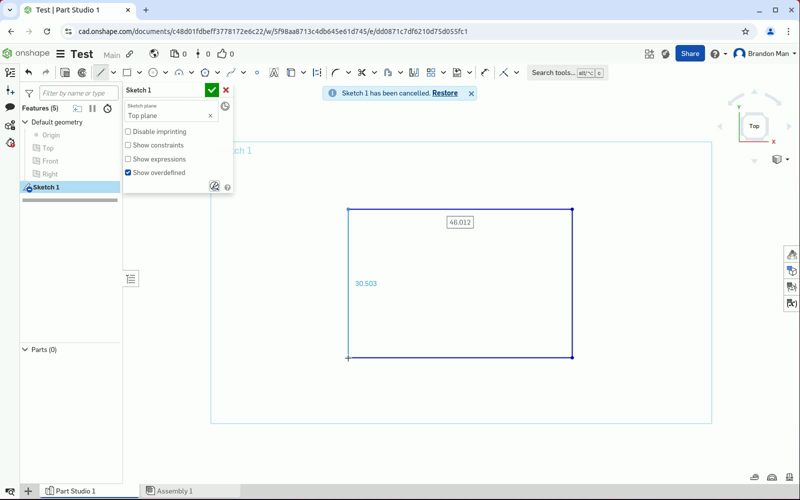
key_up(shift)
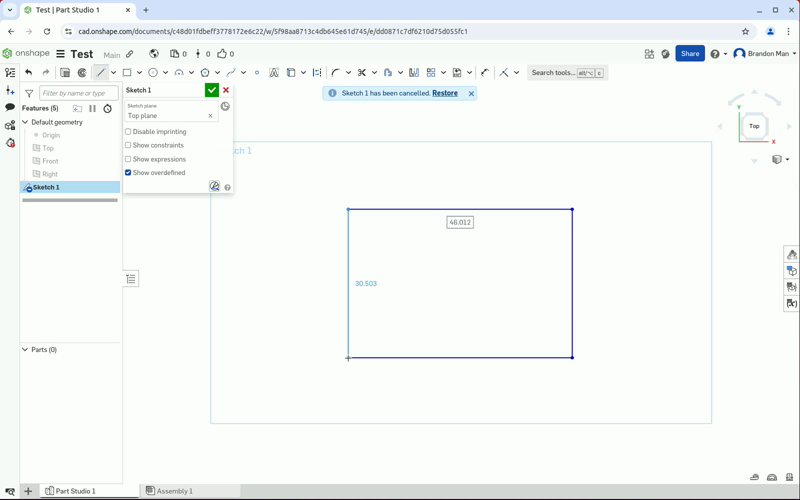
click(348, 357)
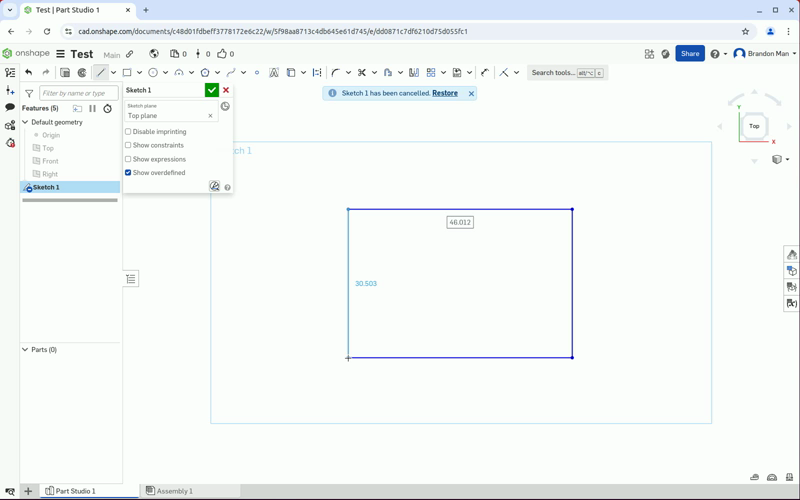
key(esc)
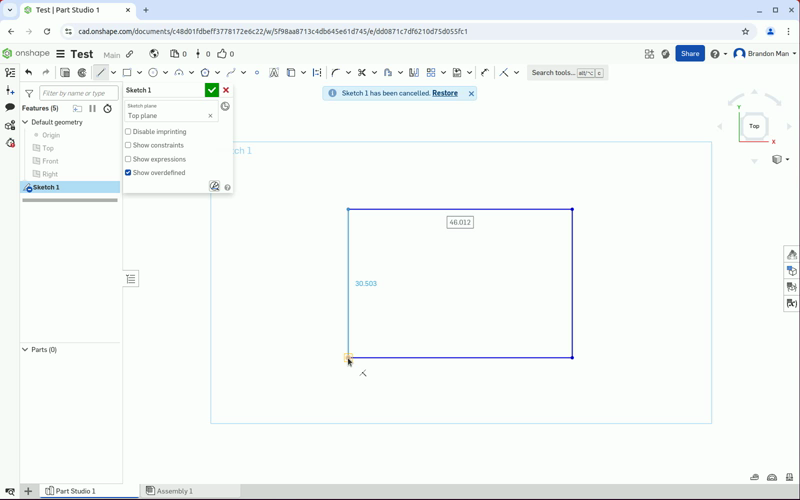
mouse_move(455, 277)
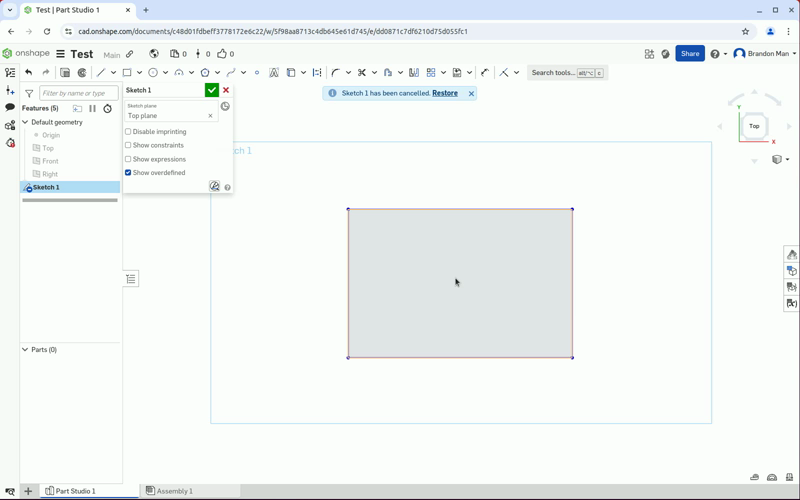
click(455, 277)
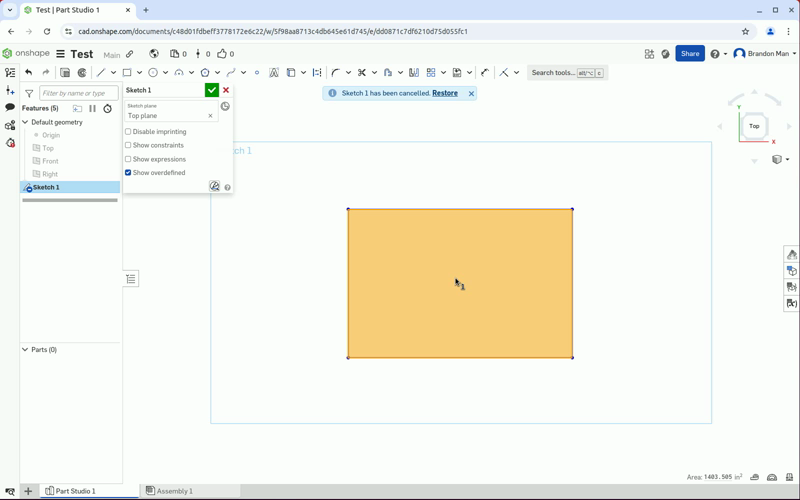
mouse_move(73, 352)
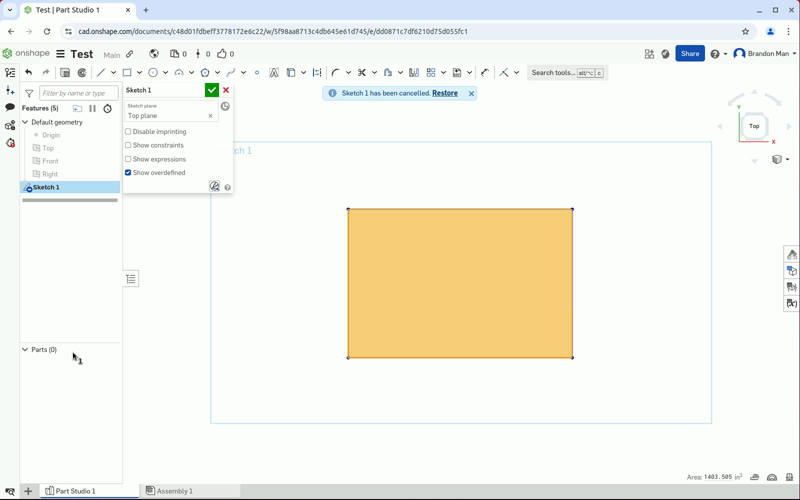
key(shift+y)
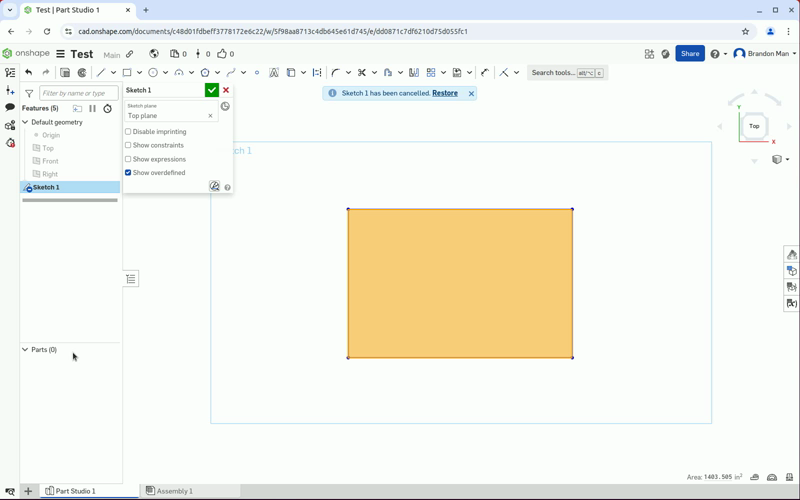
key(shift+e)
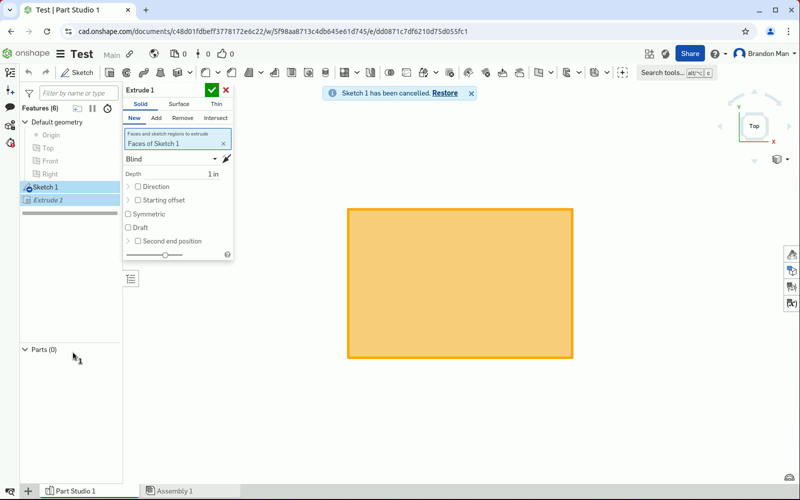
mouse_move(143, 106)
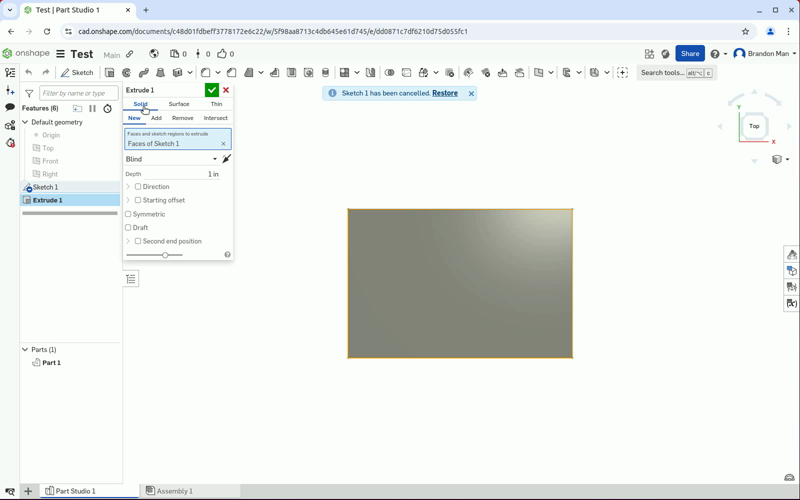
click(143, 106)
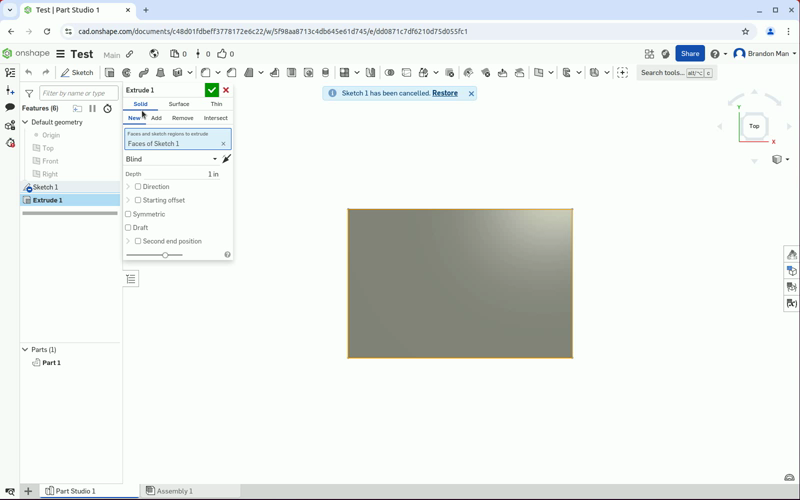
mouse_move(137, 120)
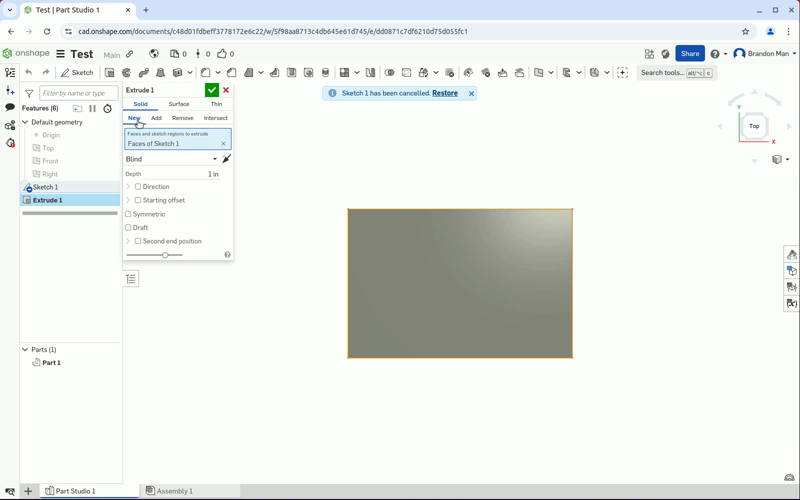
click(137, 120)
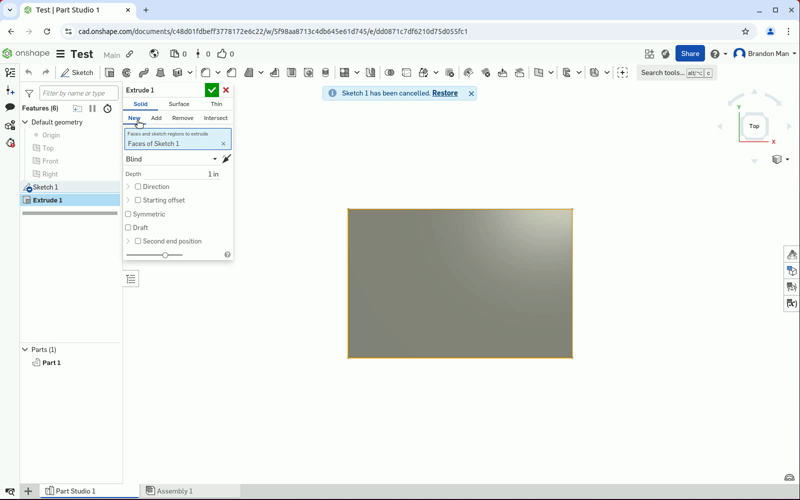
key(tab, 4)
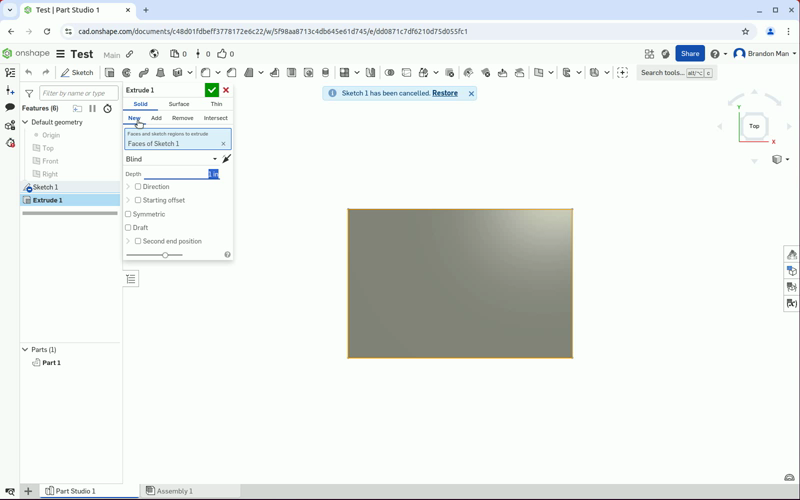
text(3.851)
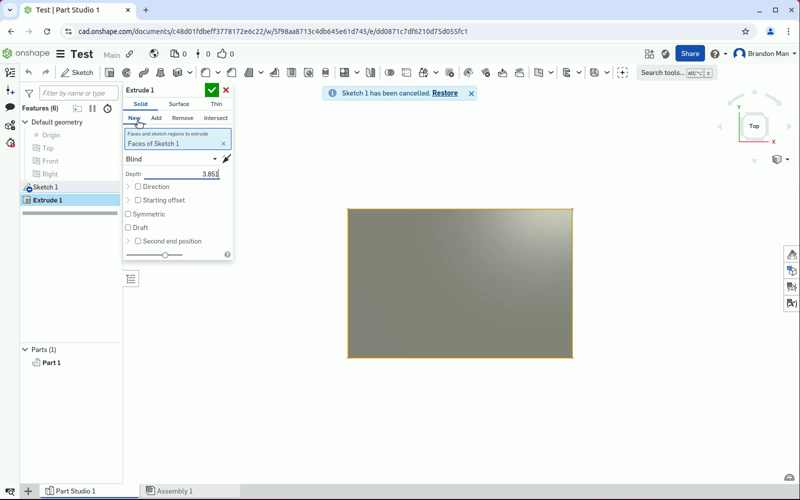
key(enter)
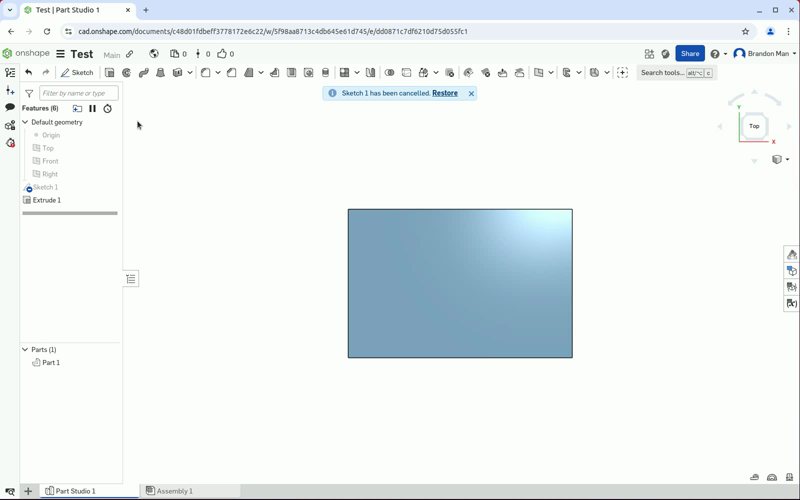
key(shift+h)
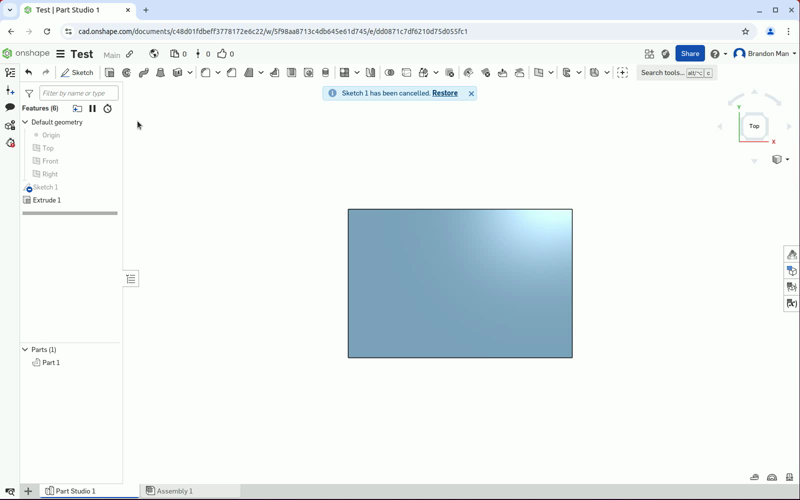
key(shift+h)
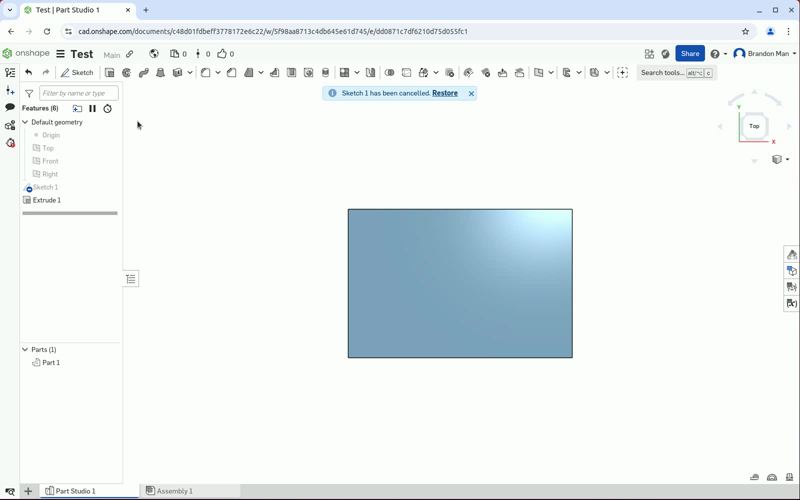
mouse_move(73, 189)
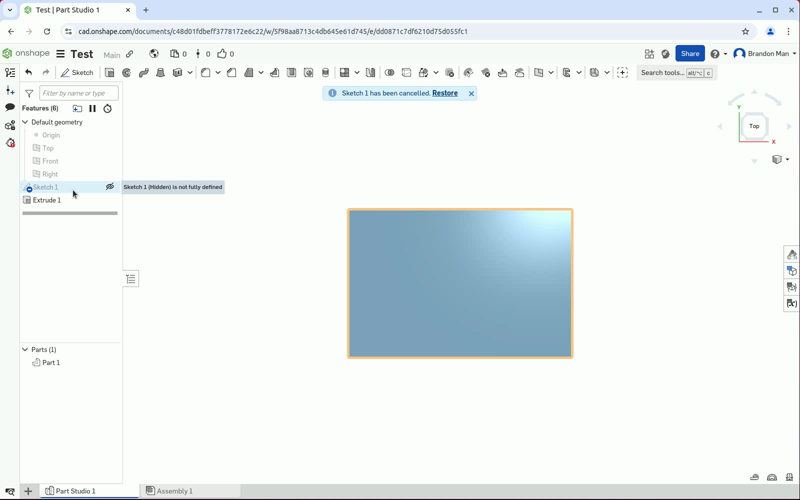
click(73, 189)
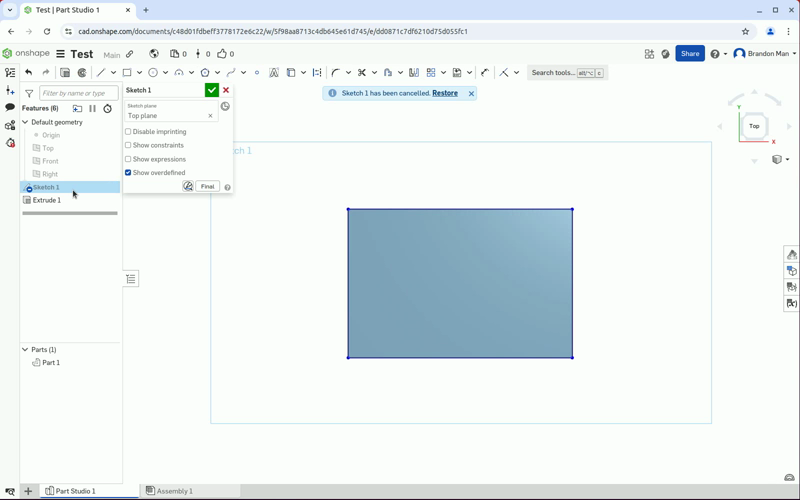
mouse_move(229, 92)
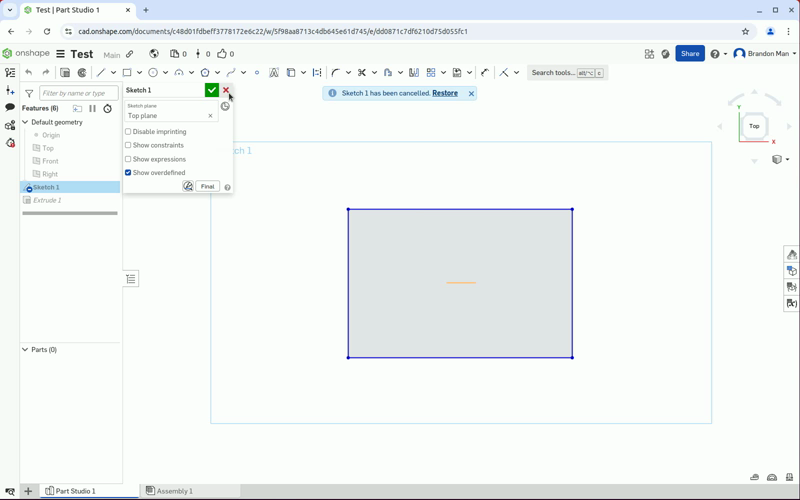
click(229, 92)
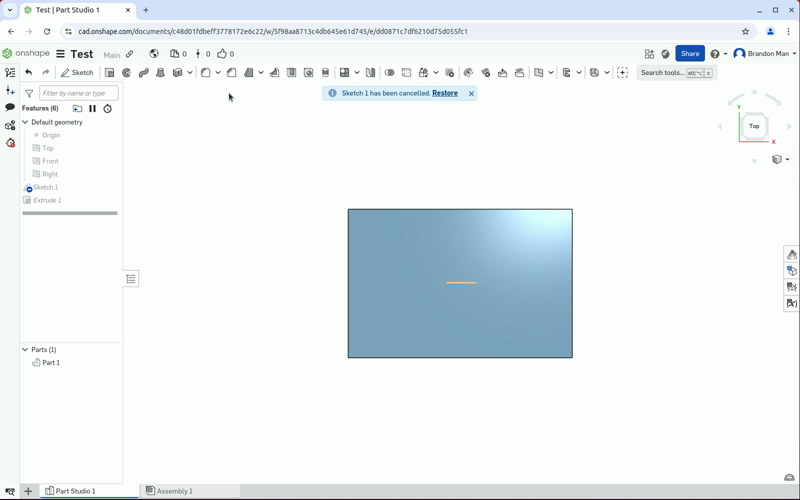
mouse_move(541, 75)
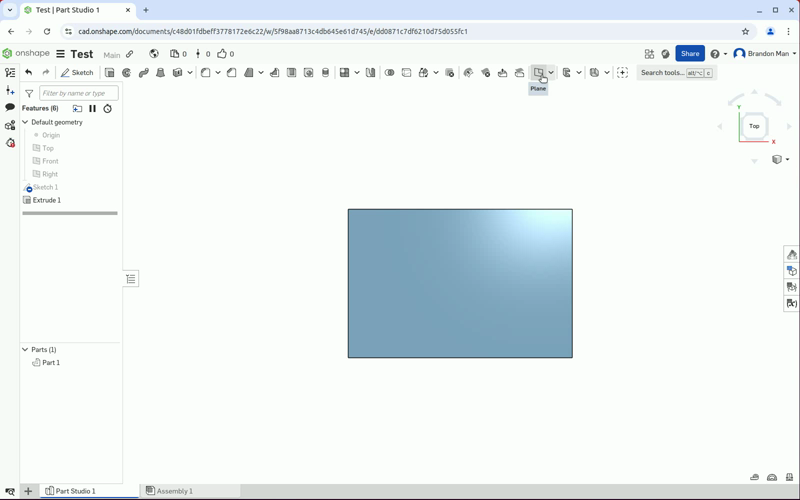
click(541, 75)
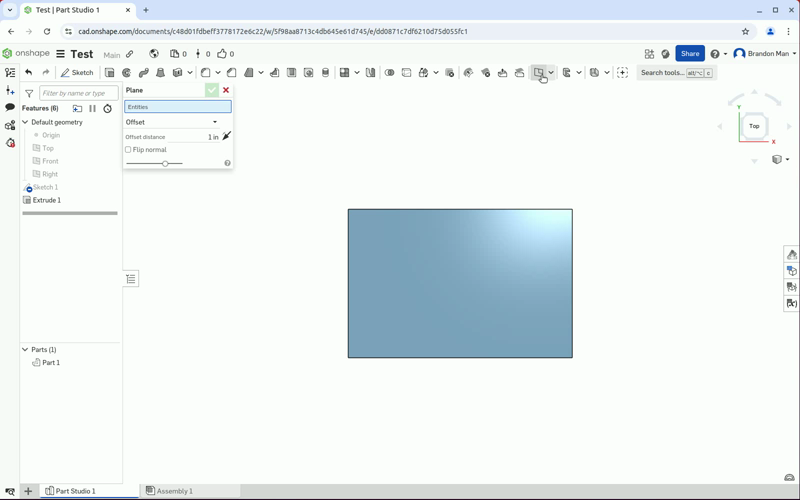
mouse_move(73, 150)
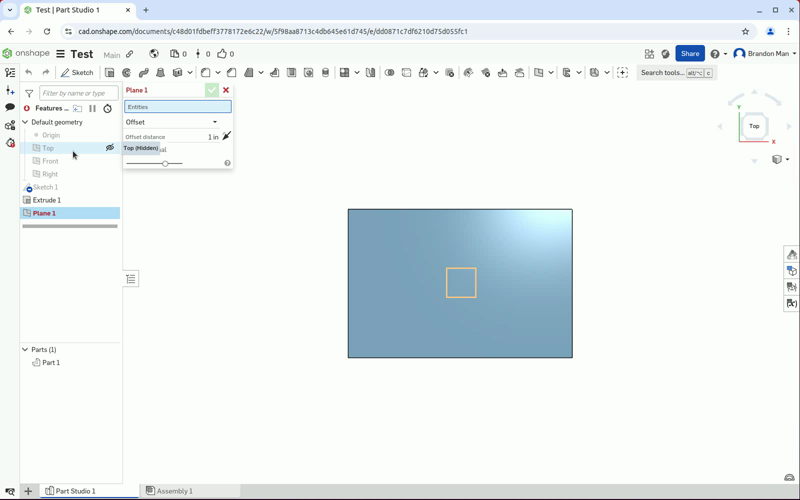
click(73, 150)
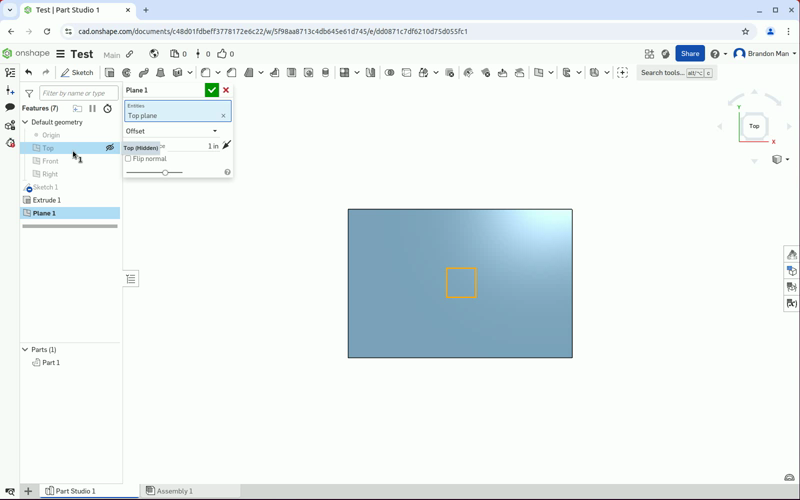
key(tab, 2)
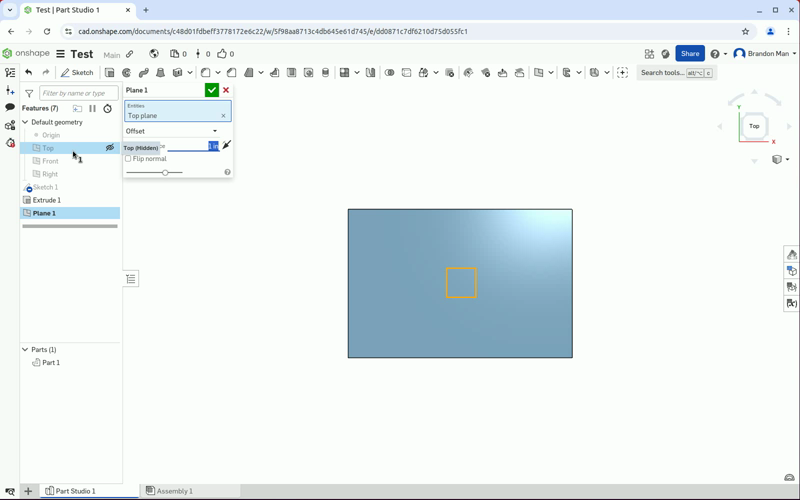
text(3.851)
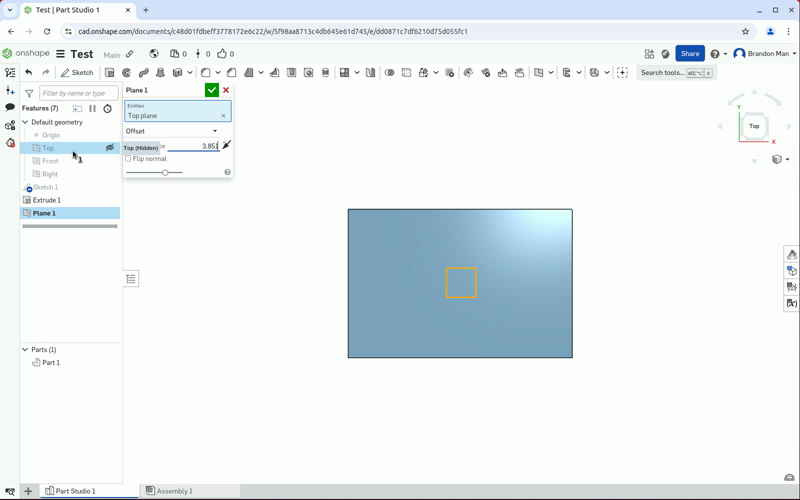
key(enter, 2)
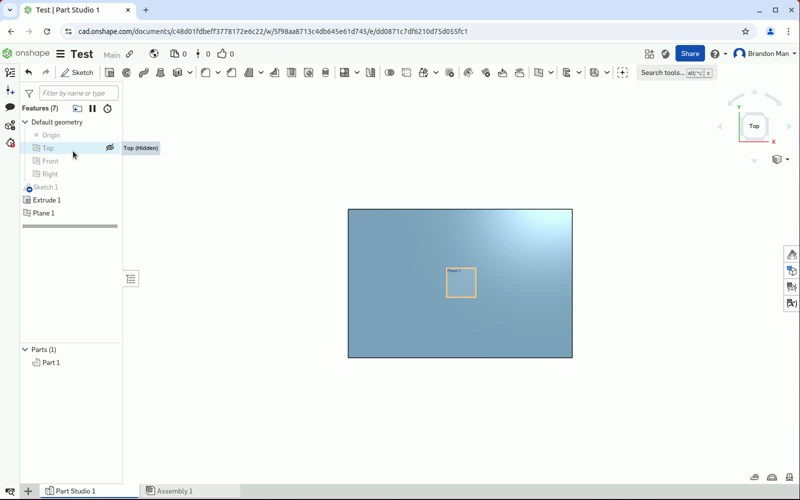
key(shift+s)
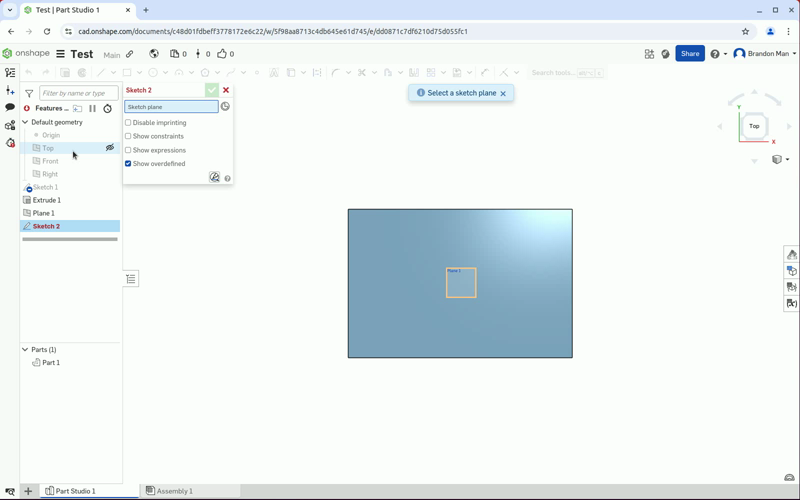
mouse_move(73, 215)
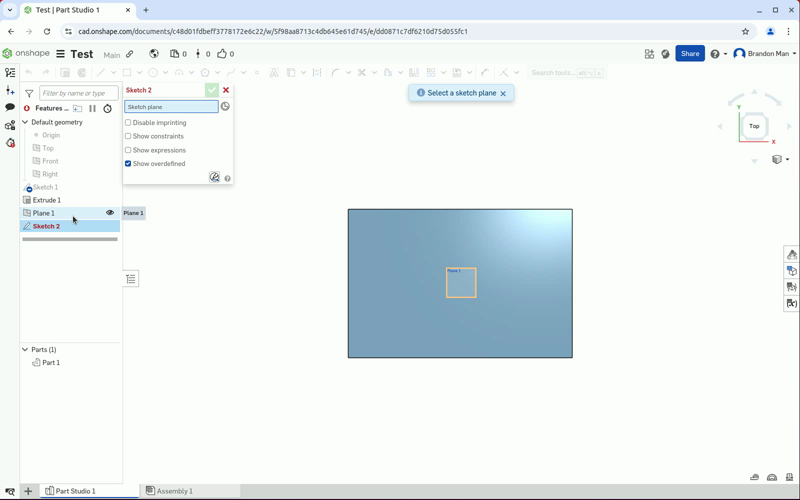
click(73, 215)
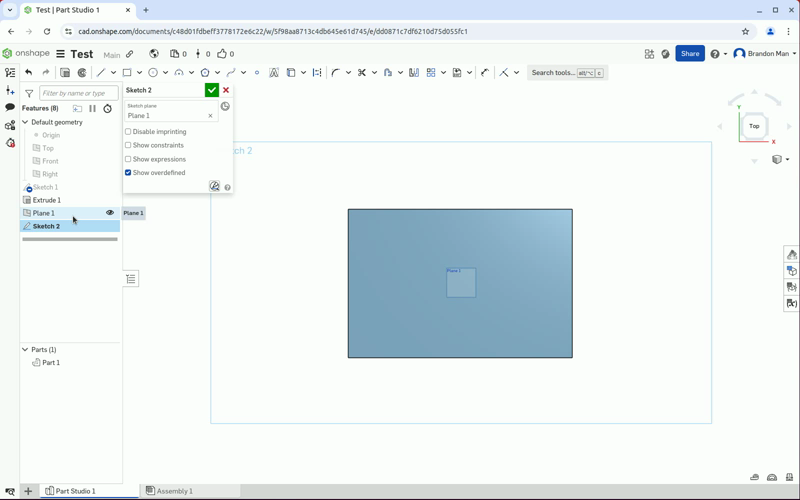
mouse_move(73, 352)
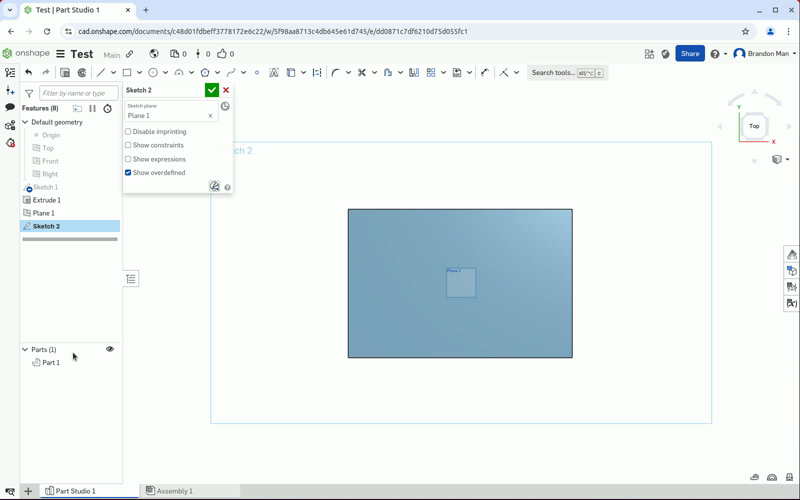
key(y)
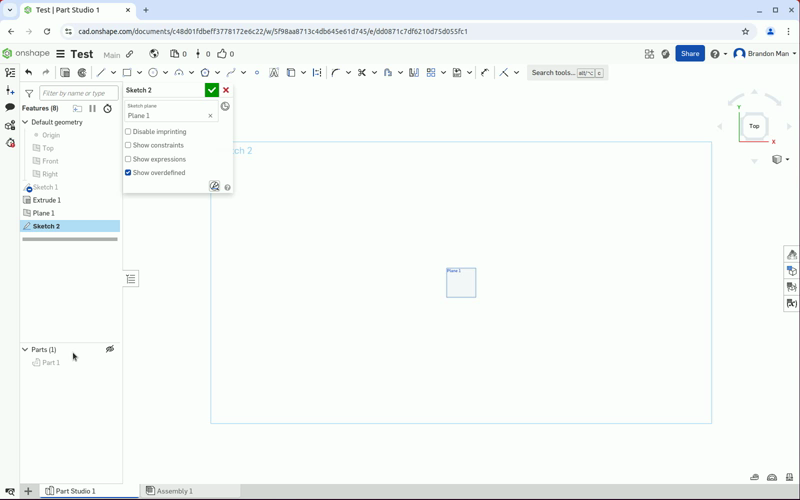
key(l)
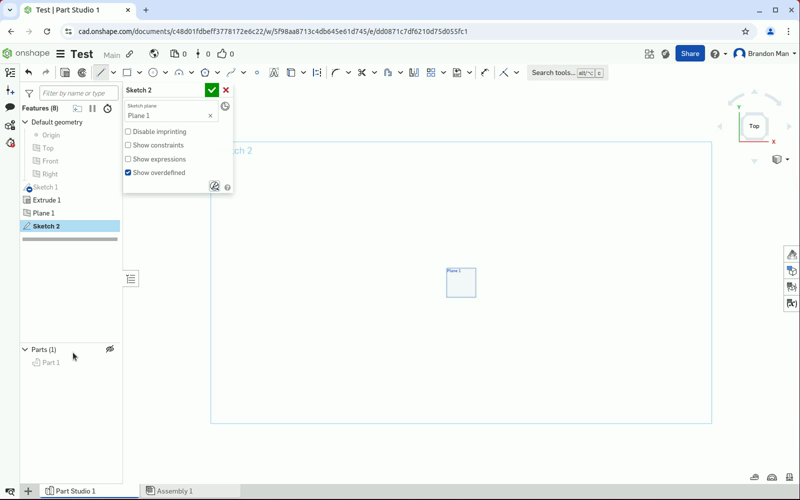
key_down(shift)
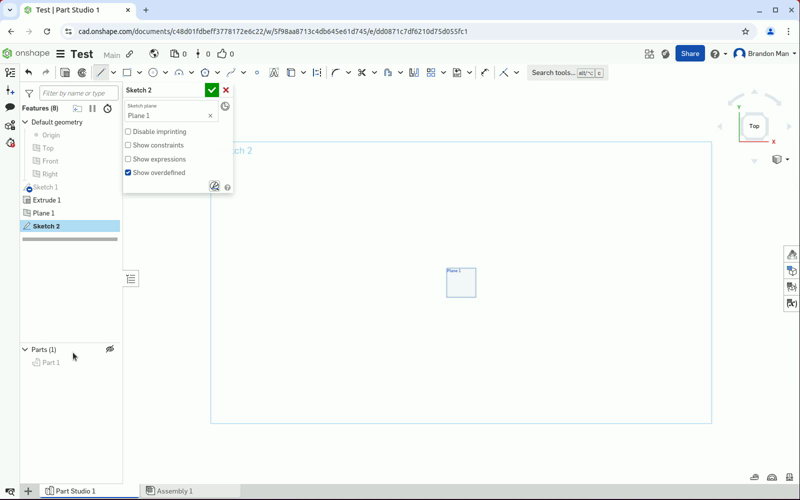
mouse_move(348, 226)
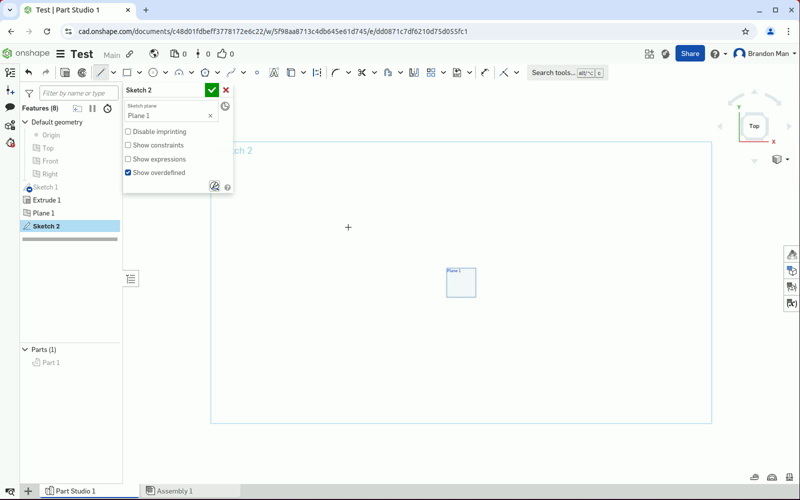
click(348, 226)
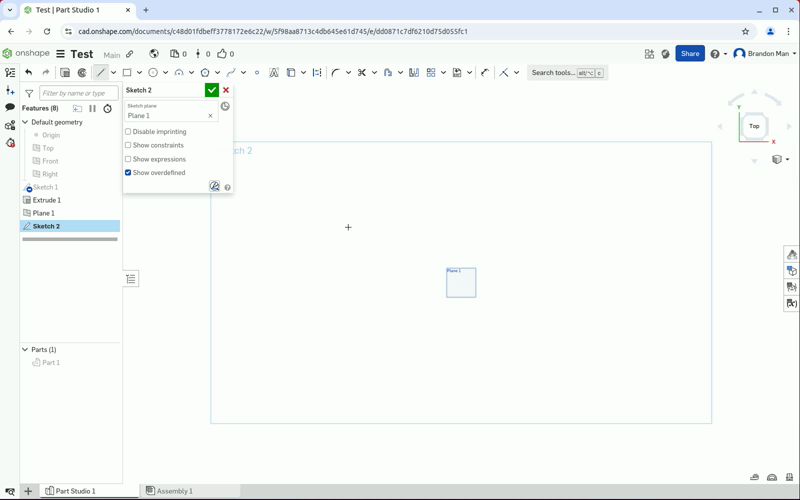
key_up(shift)
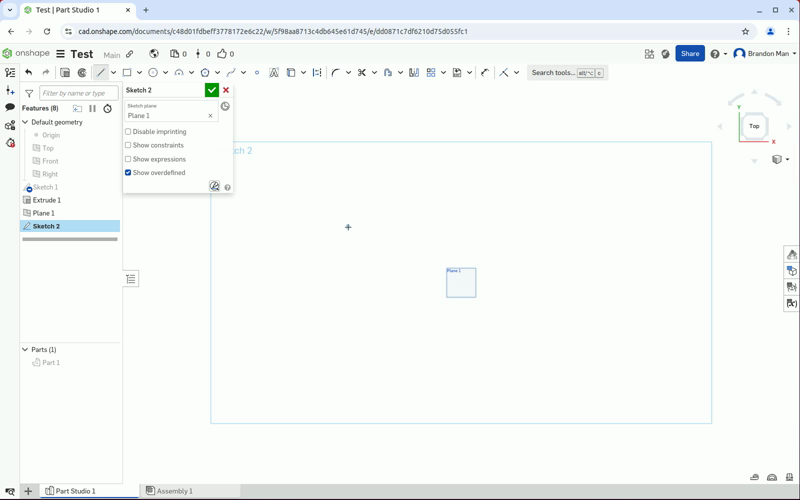
key_down(shift)
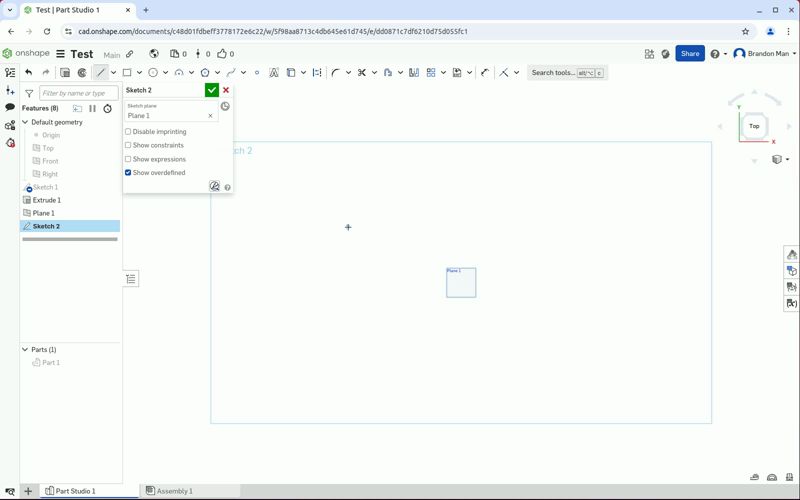
mouse_move(378, 226)
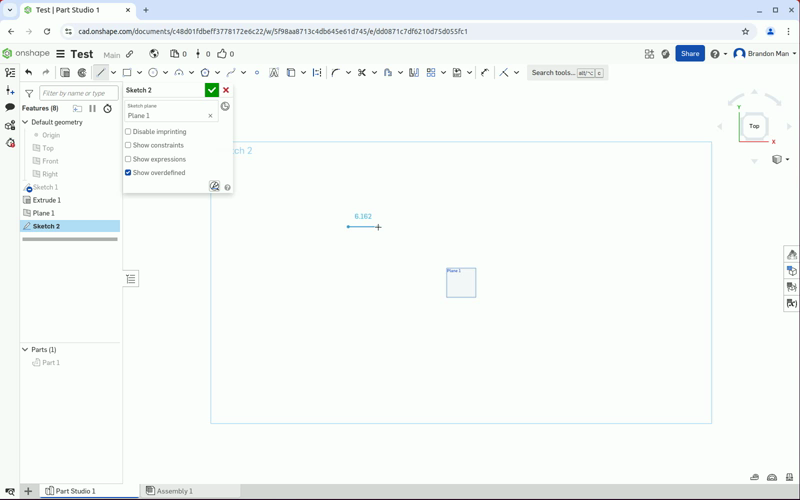
mouse_move(368, 226)
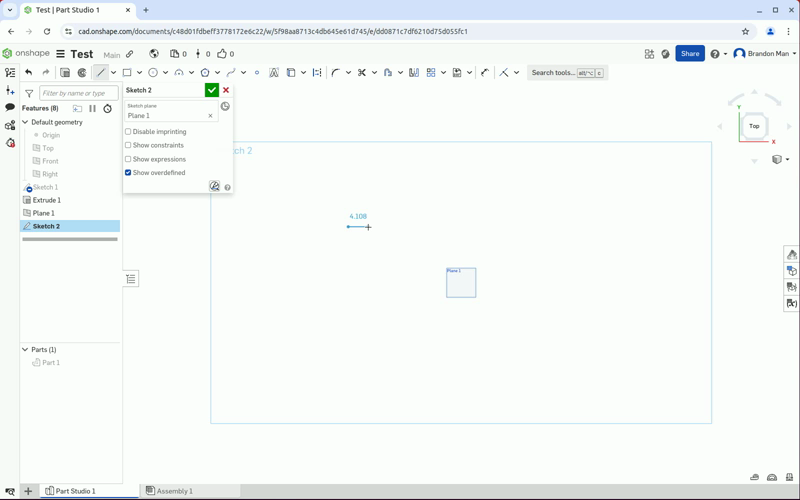
click(368, 226)
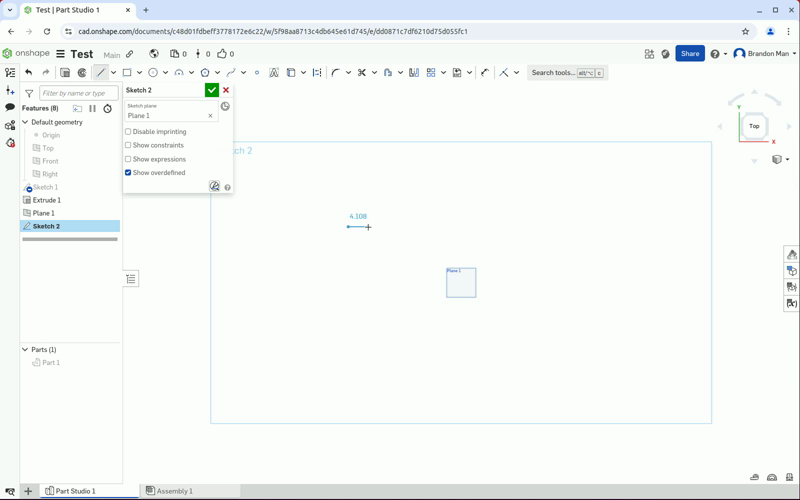
key_up(shift)
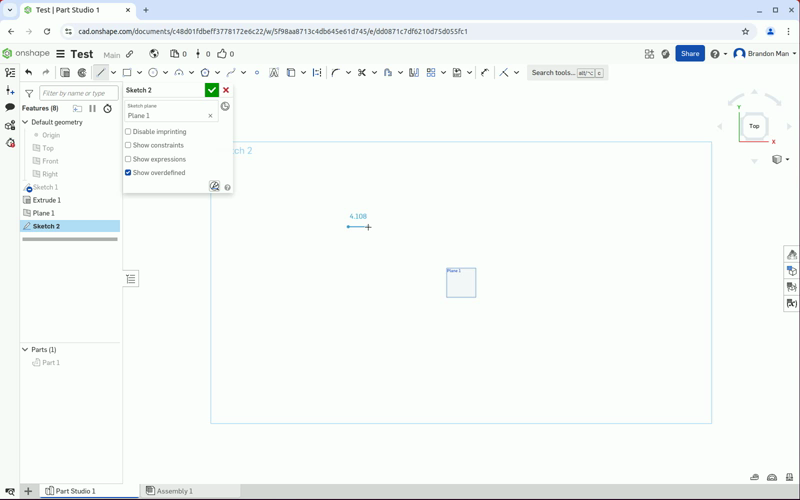
key_down(shift)
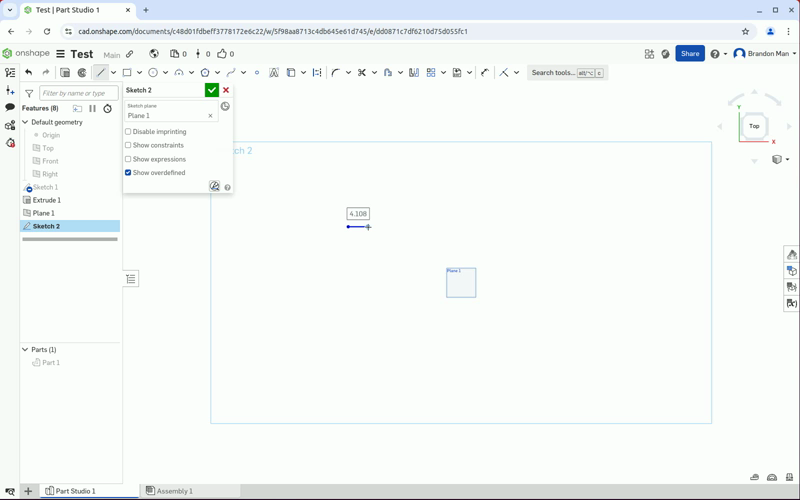
mouse_move(398, 226)
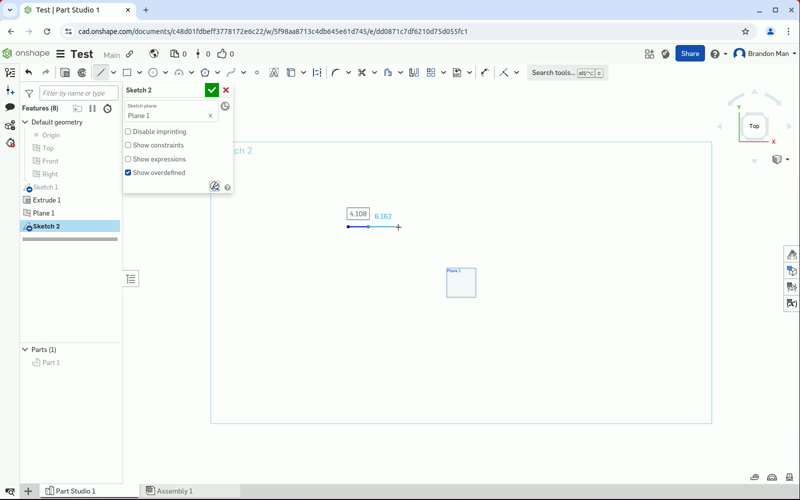
mouse_move(368, 207)
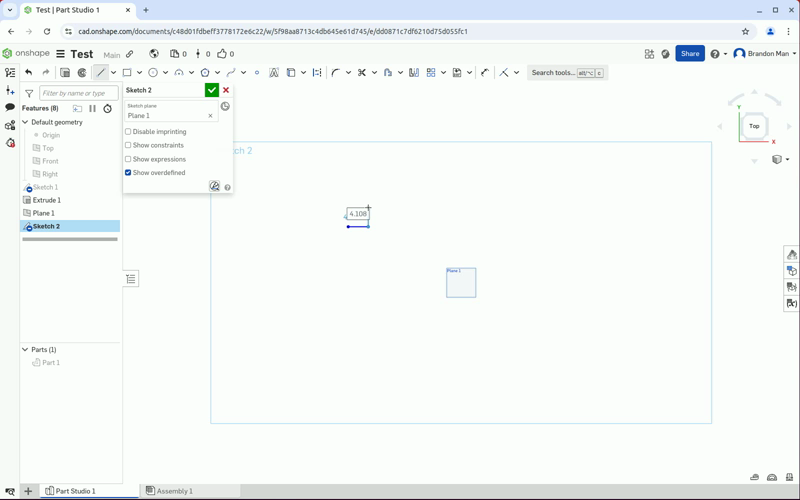
click(368, 207)
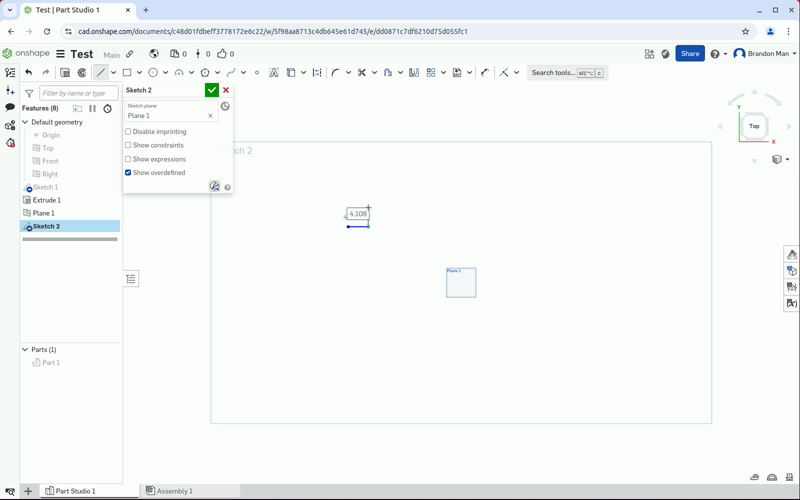
key_up(shift)
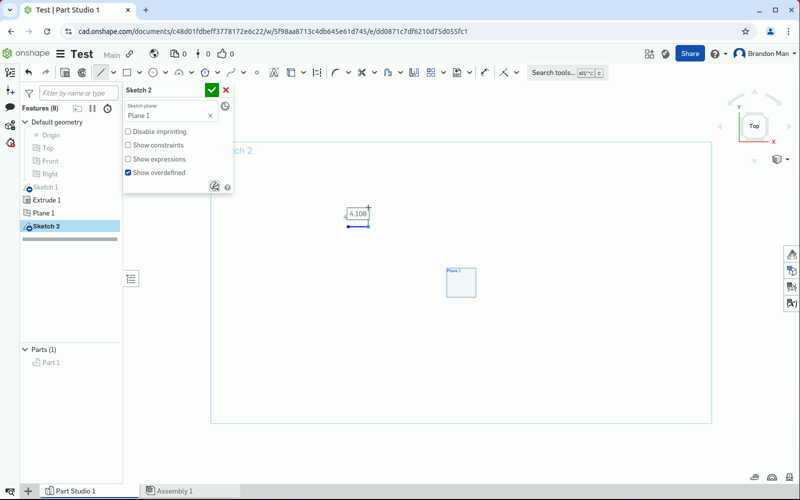
key_down(shift)
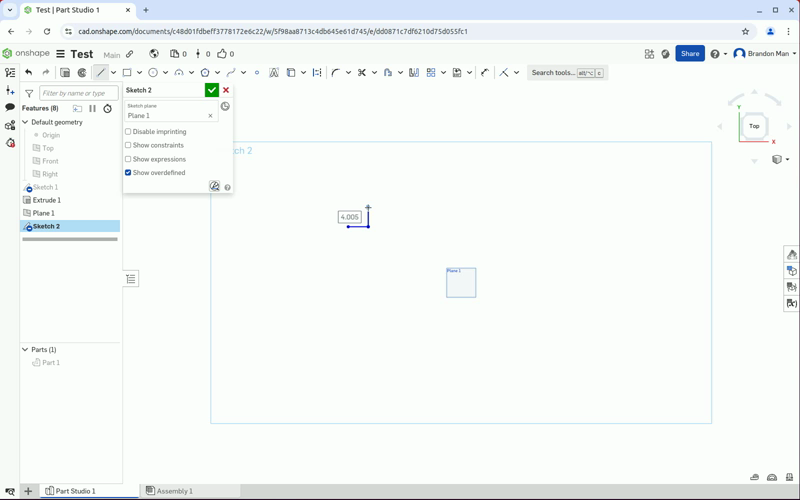
mouse_move(398, 207)
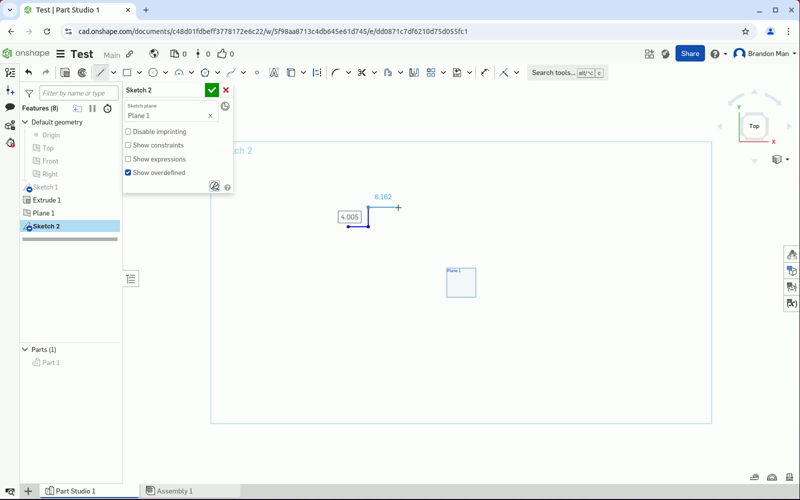
mouse_move(348, 207)
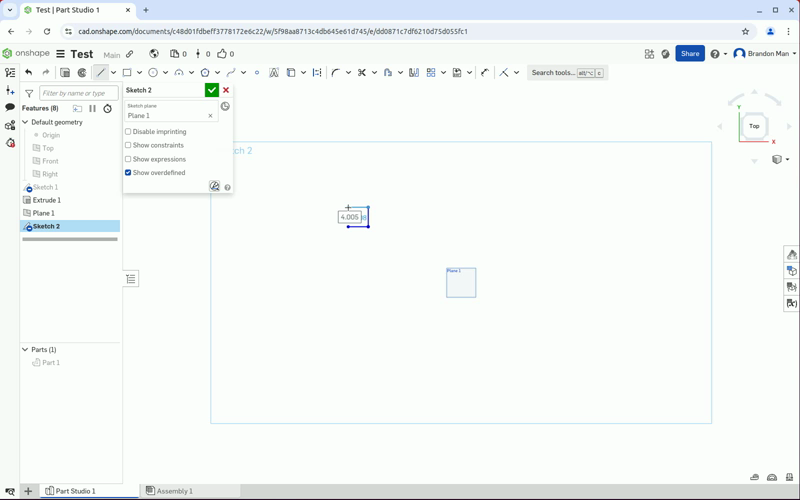
click(348, 207)
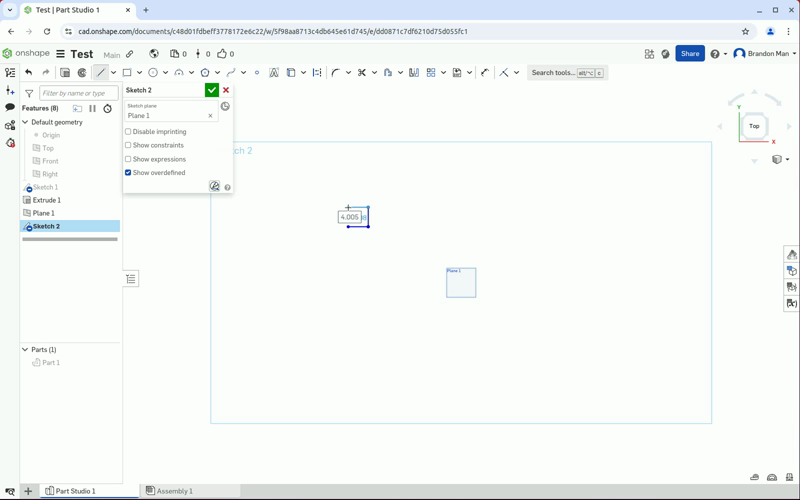
key_up(shift)
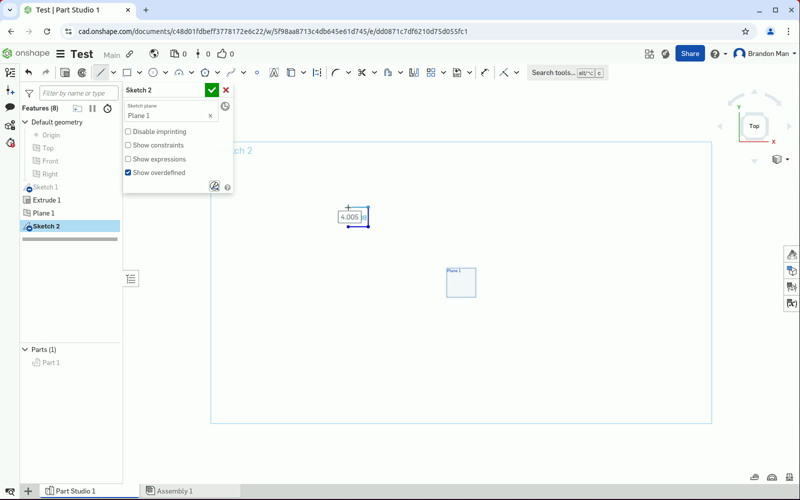
mouse_move(378, 207)
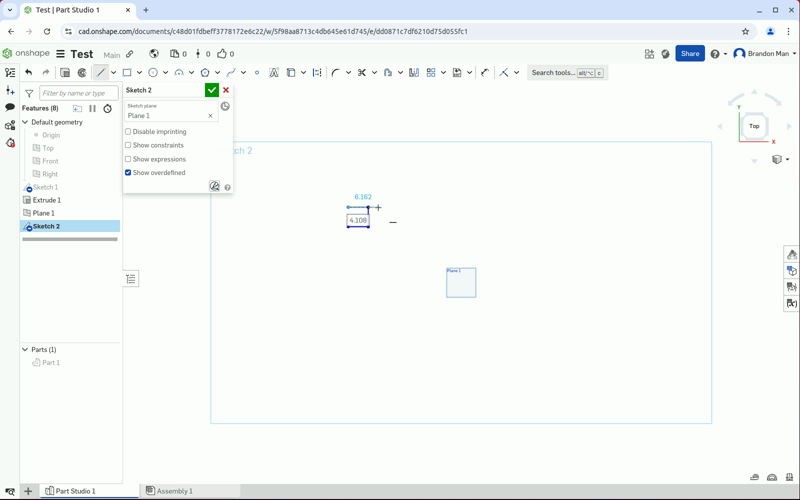
key_down(shift)
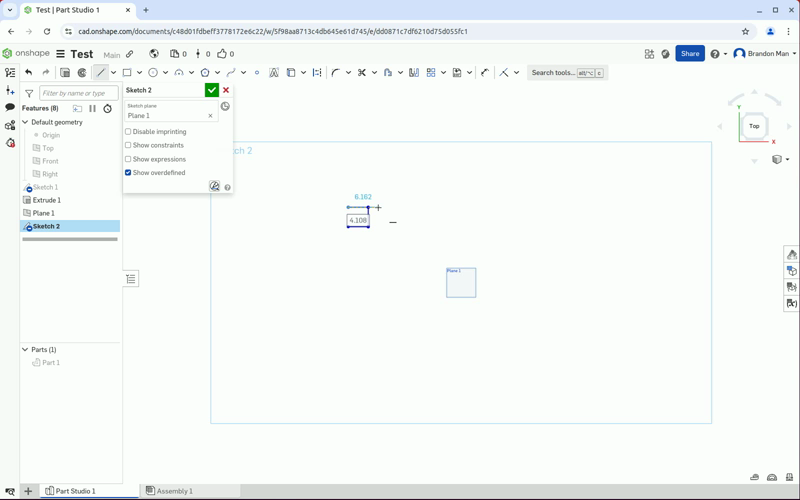
mouse_move(348, 226)
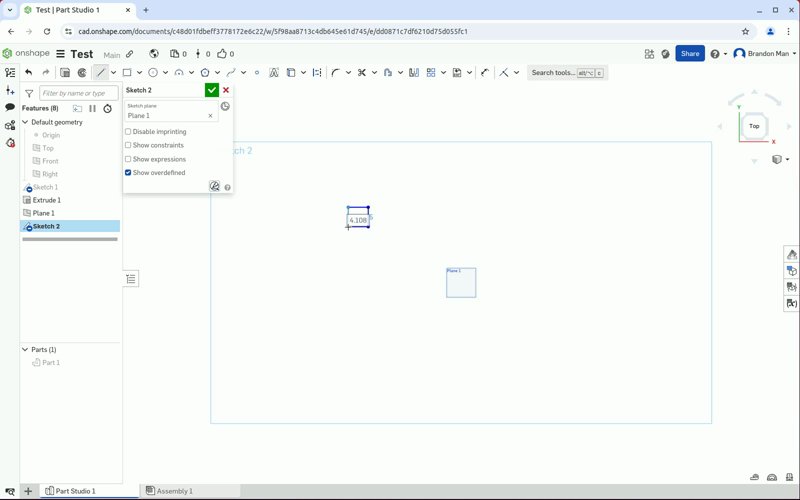
key_up(shift)
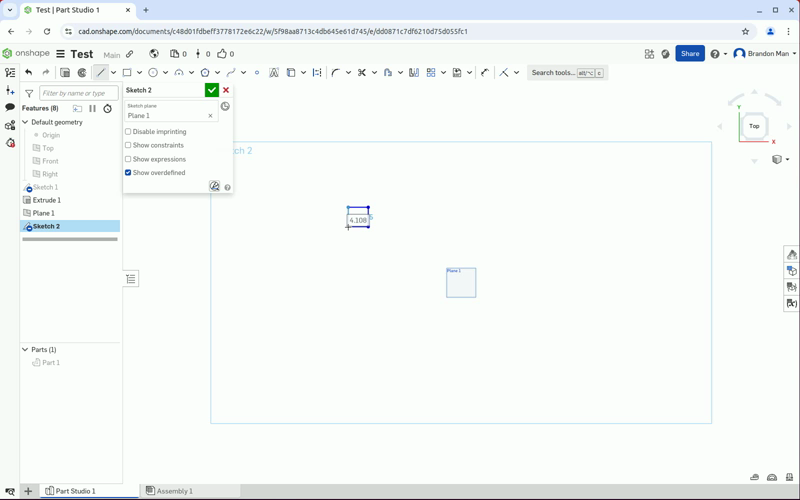
click(348, 226)
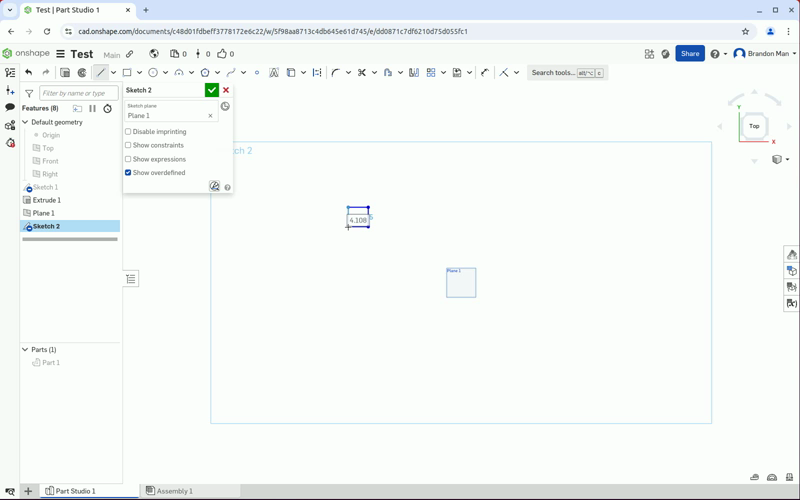
key(esc)
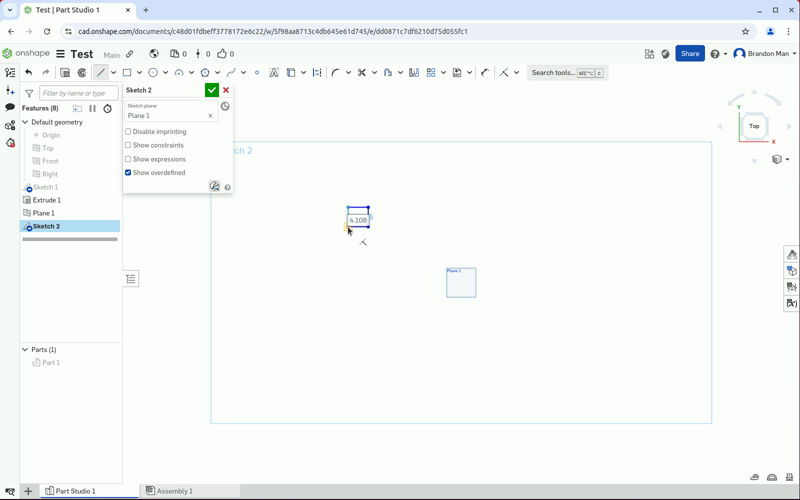
mouse_move(357, 214)
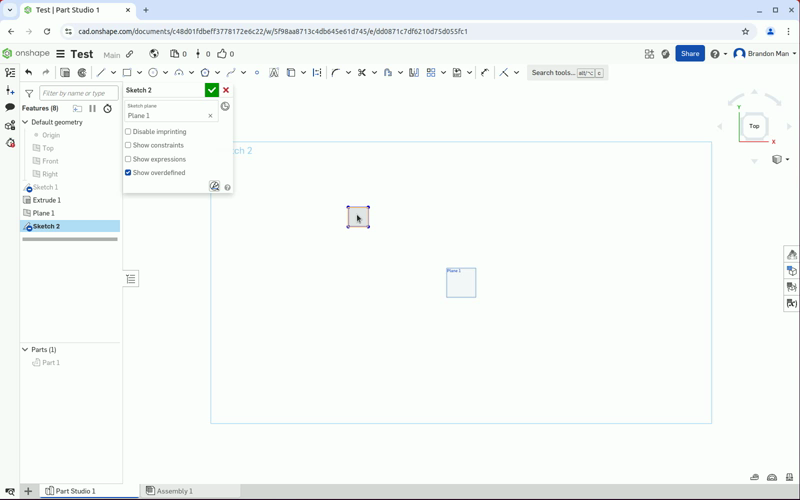
scroll(6)
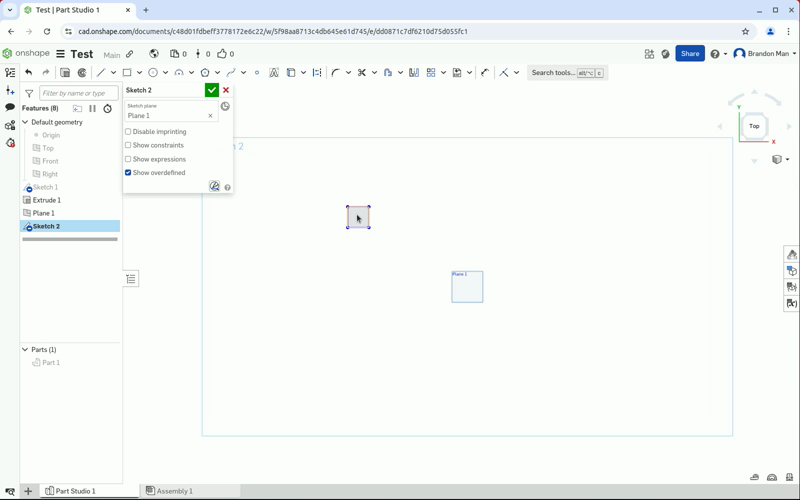
scroll(6)
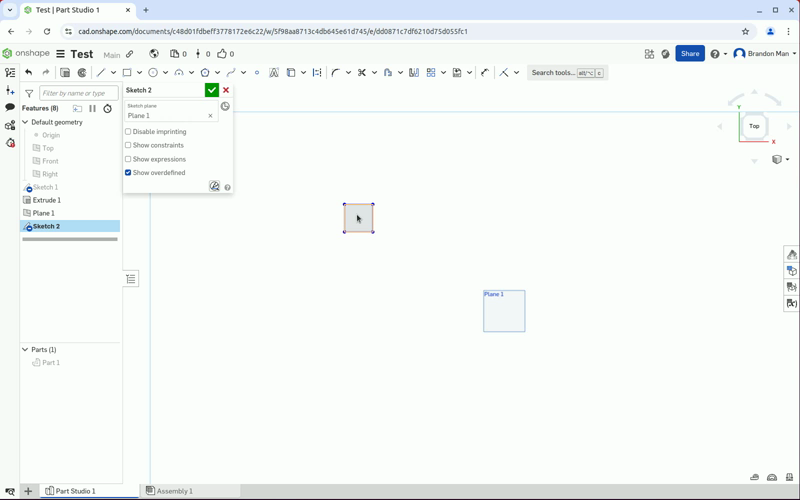
scroll(6)
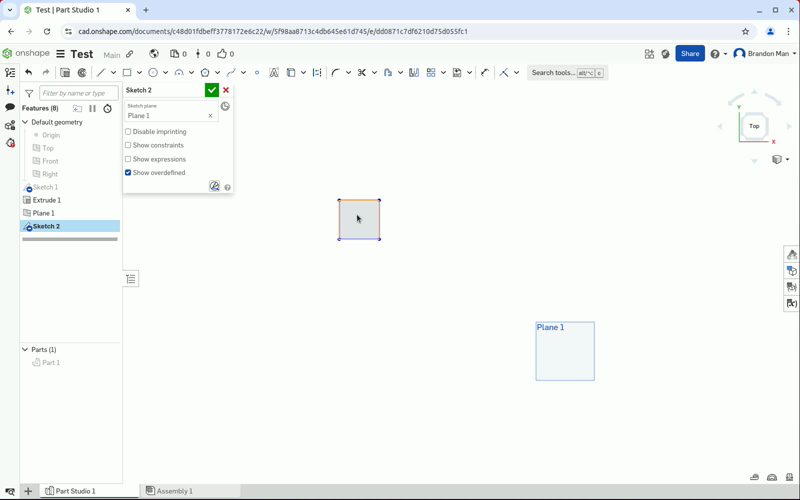
scroll(6)
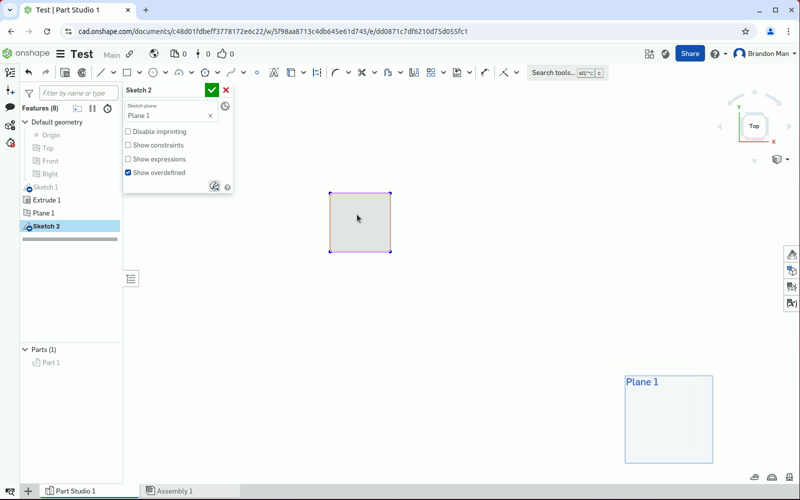
scroll(6)
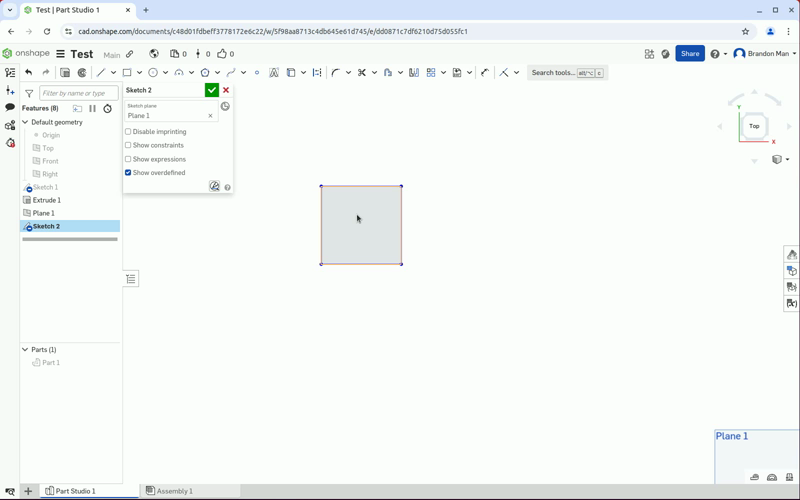
scroll(6)
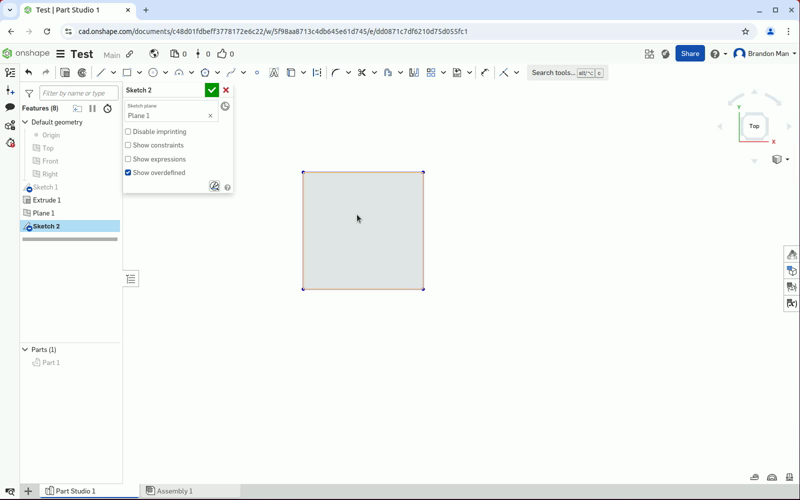
scroll(6)
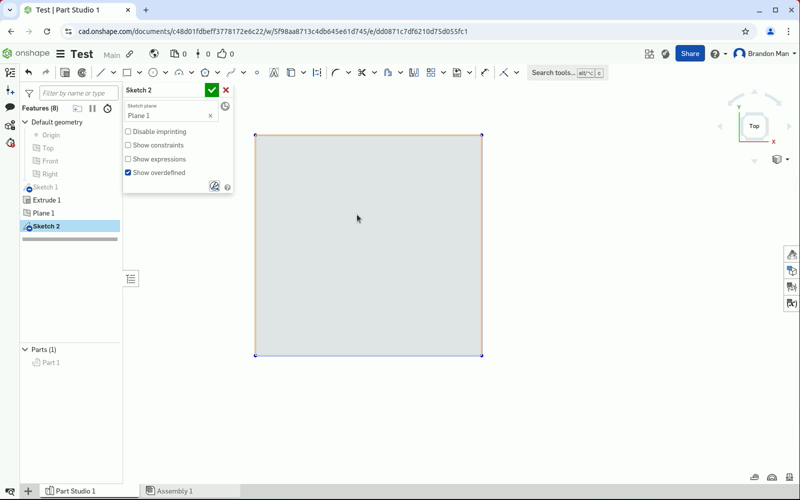
click(357, 214)
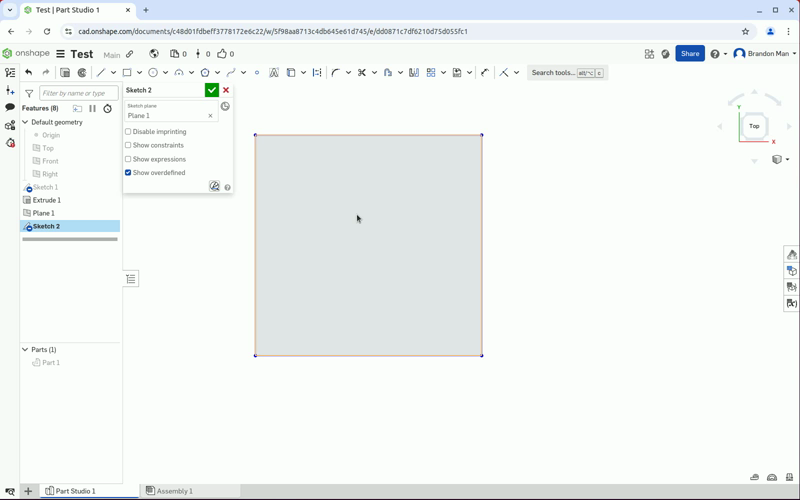
scroll(-6)
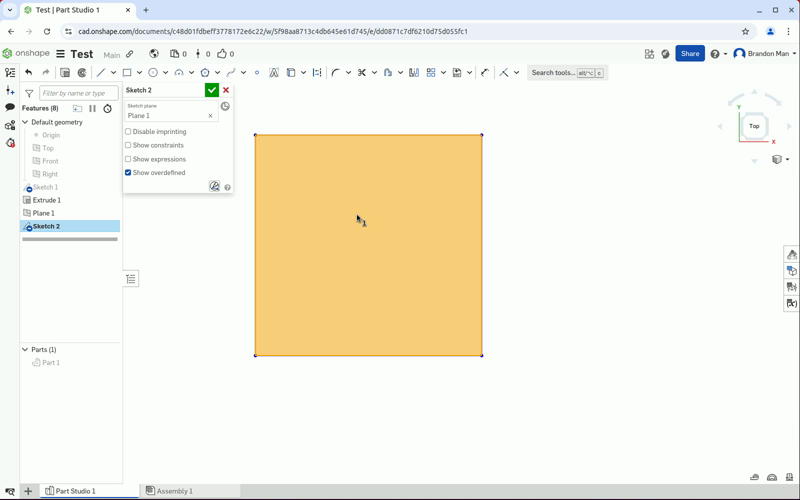
scroll(-6)
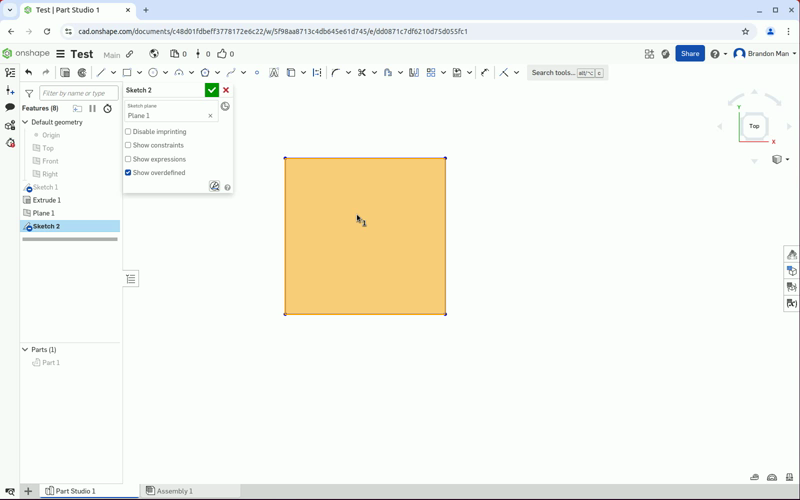
scroll(-6)
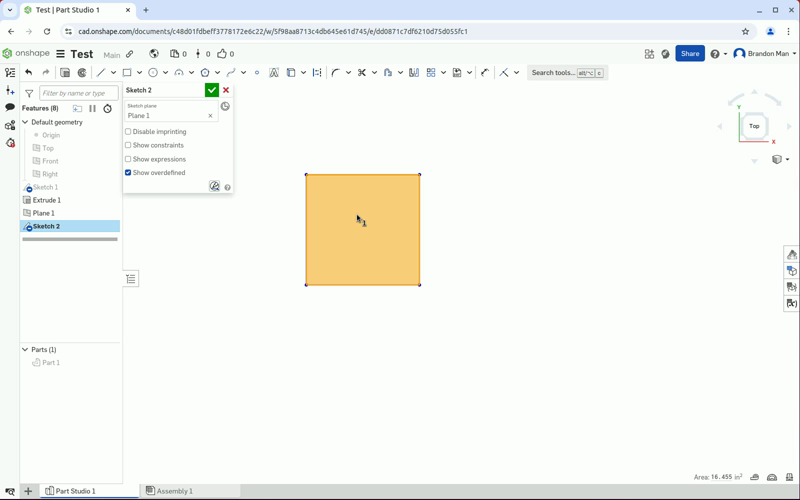
scroll(-6)
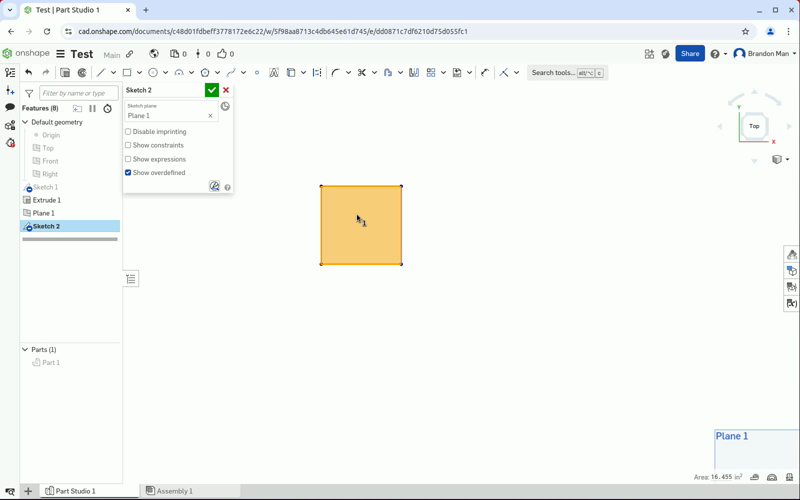
scroll(-6)
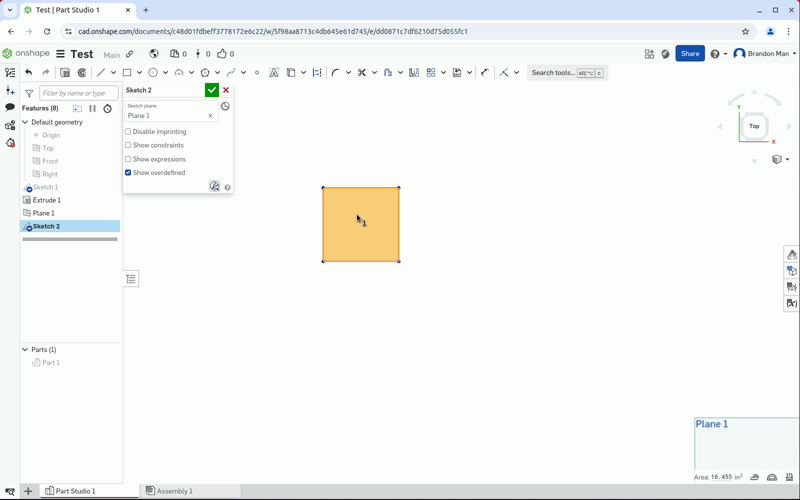
scroll(-6)
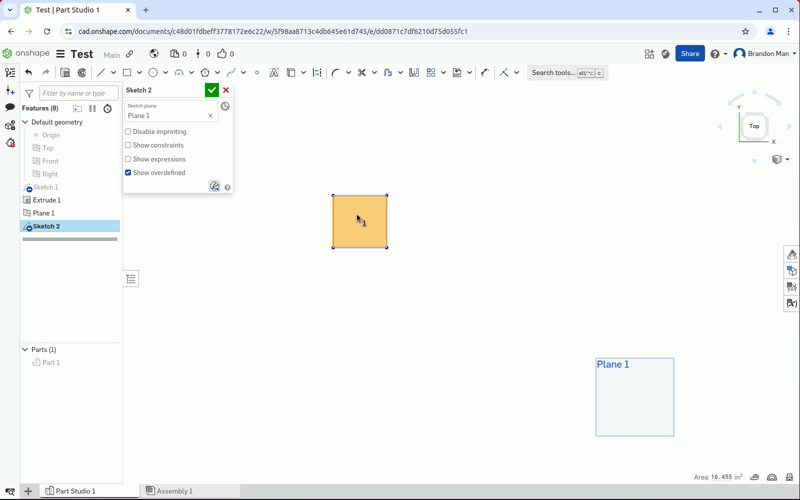
scroll(-6)
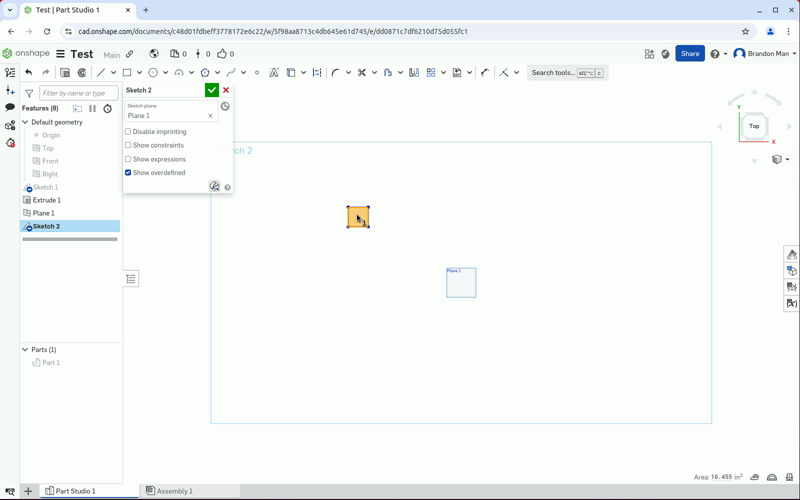
mouse_move(73, 352)
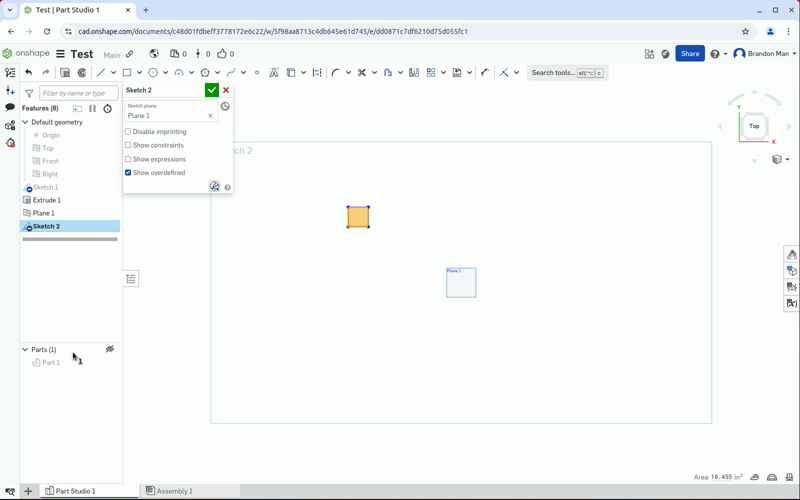
key(shift+y)
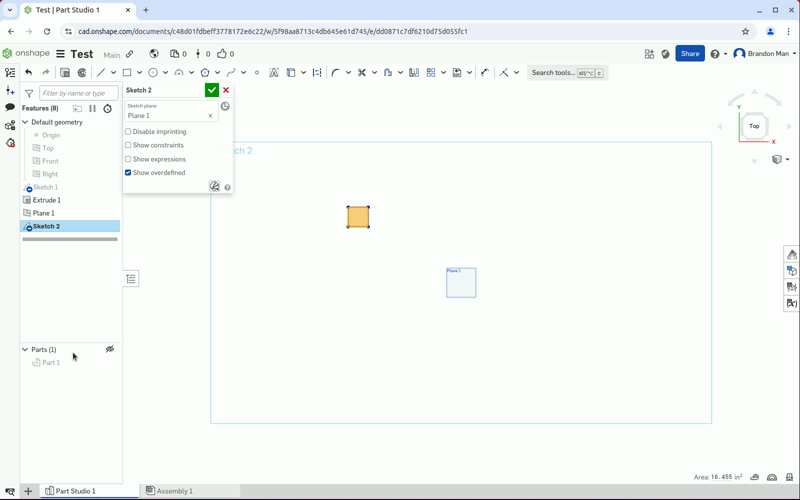
key(shift+e)
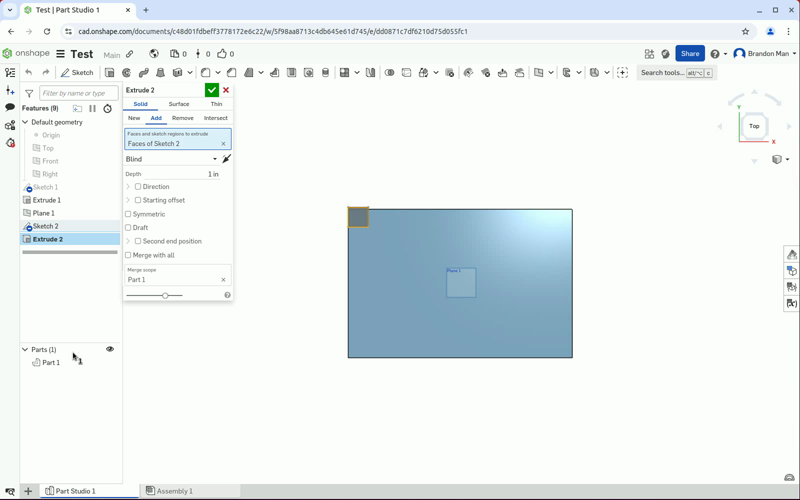
mouse_move(143, 106)
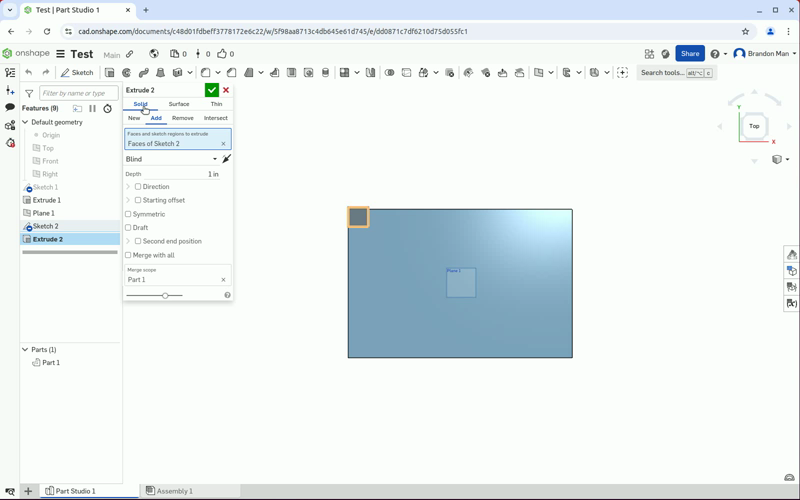
click(143, 106)
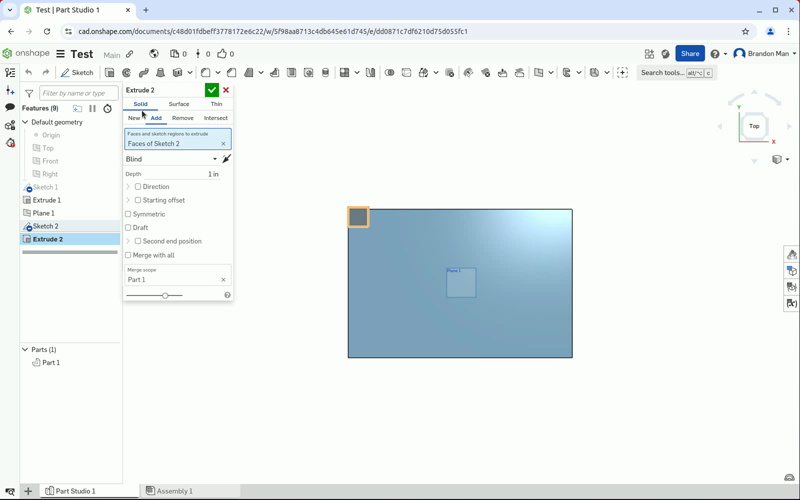
mouse_move(137, 120)
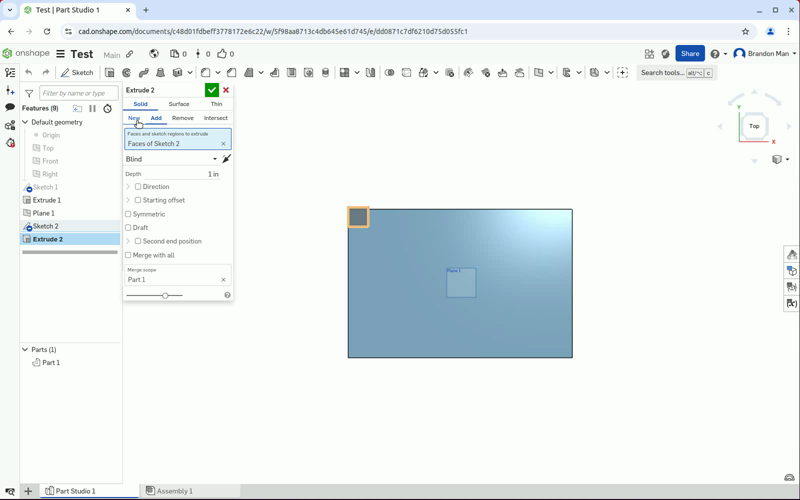
click(137, 120)
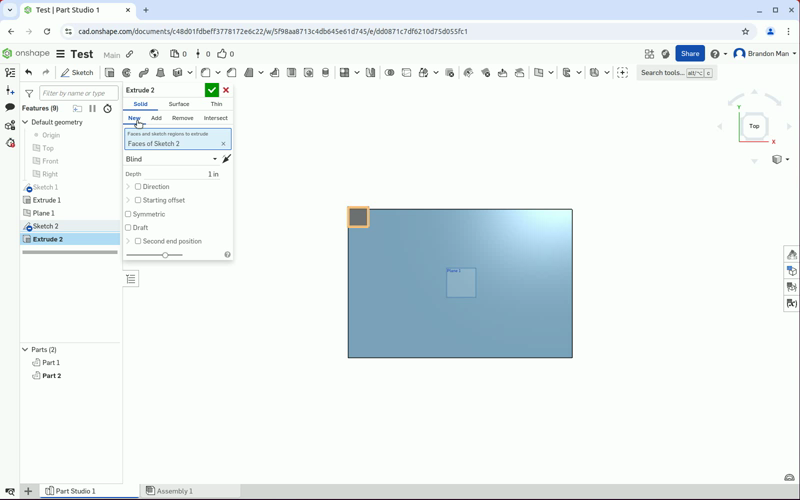
key(tab, 4)
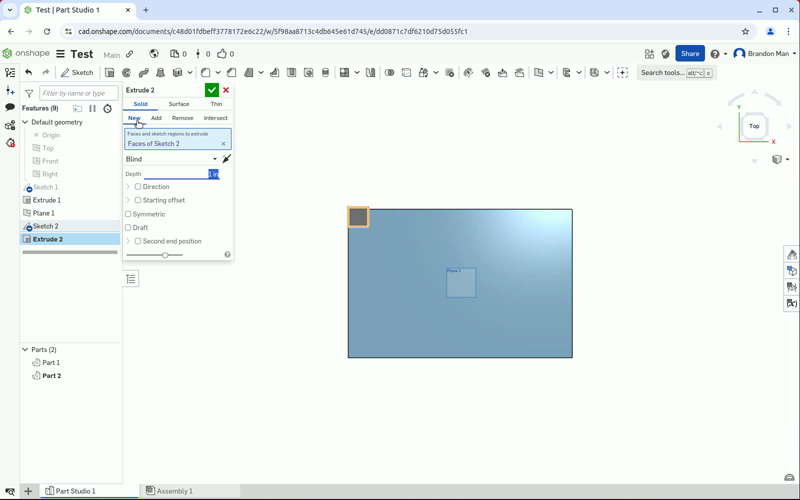
text(11.554)
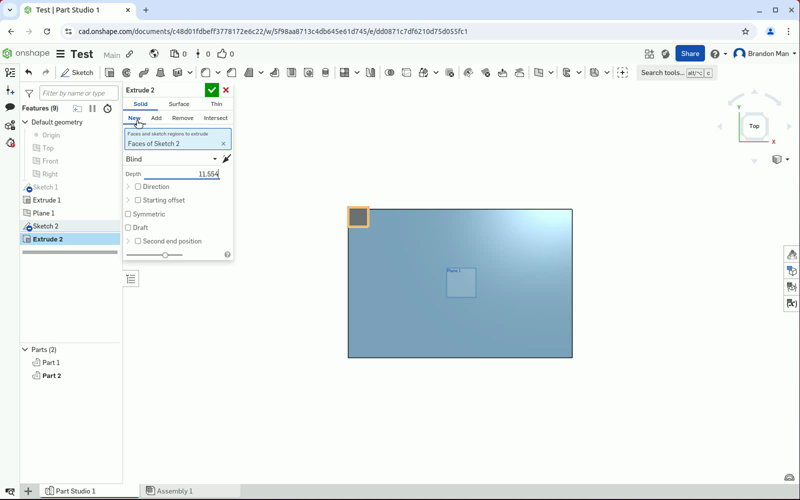
key(enter)
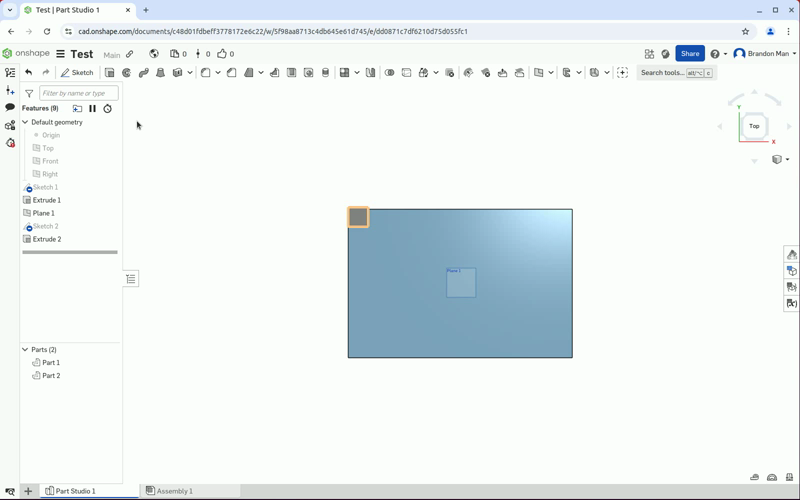
key(shift+h)
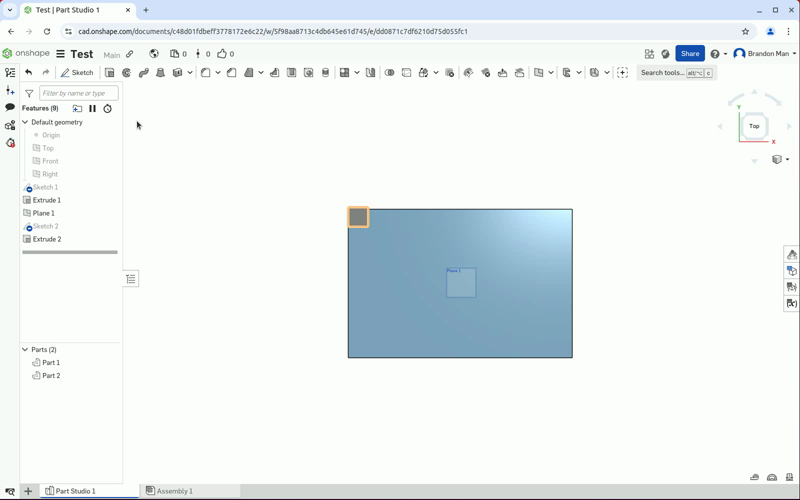
key(shift+h)
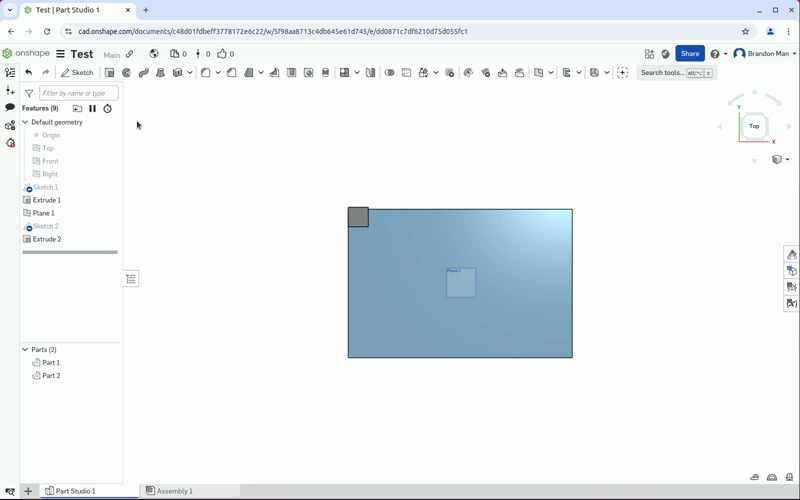
mouse_move(73, 189)
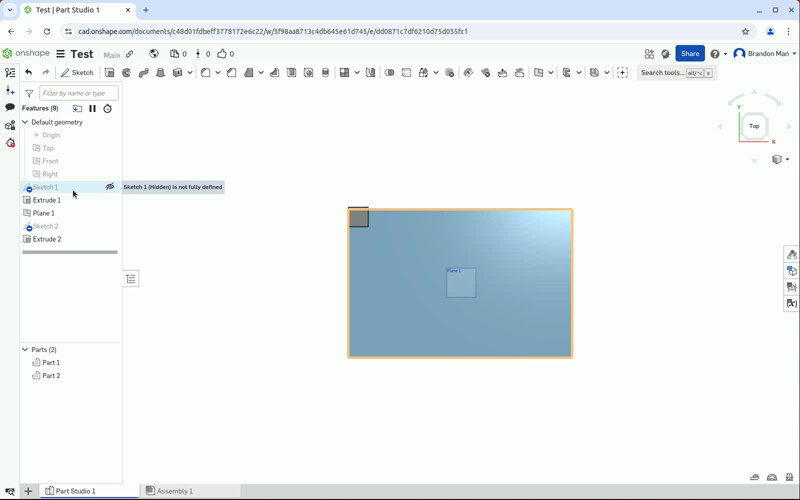
click(73, 189)
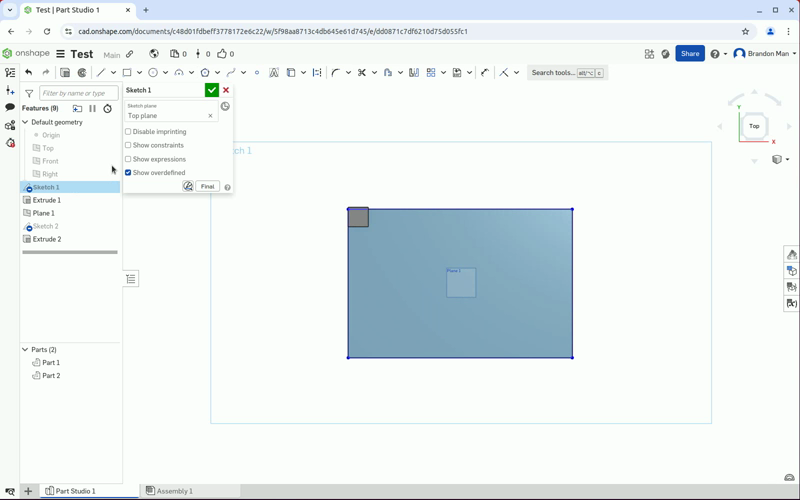
mouse_move(229, 92)
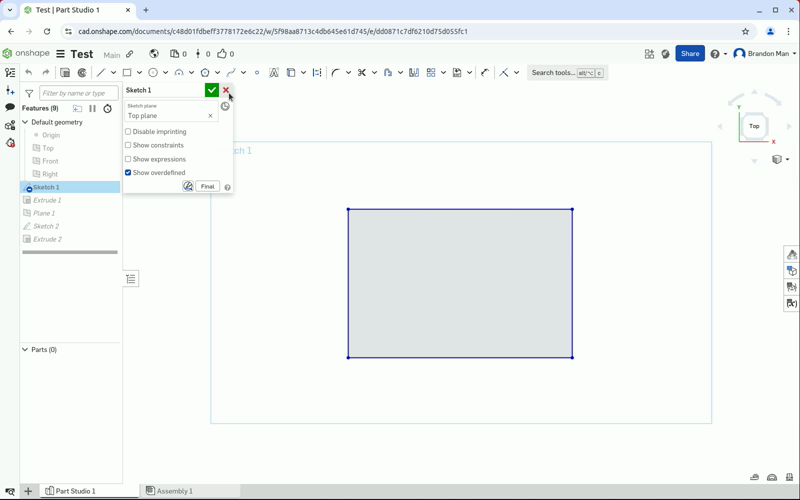
click(229, 92)
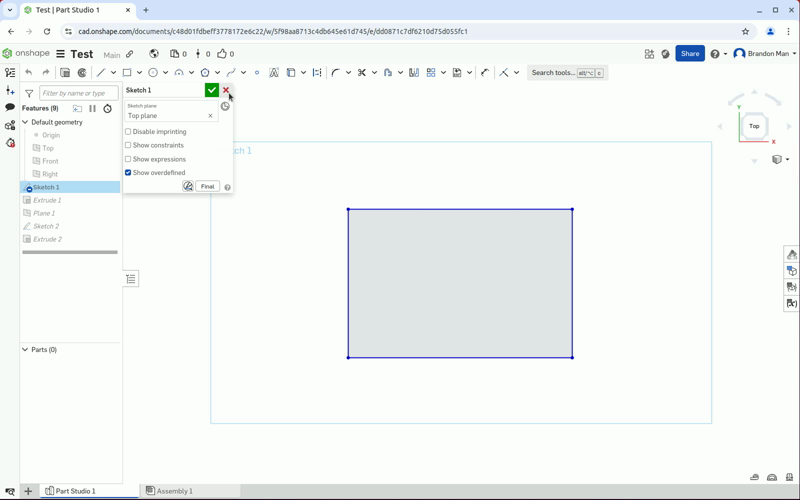
key(shift+s)
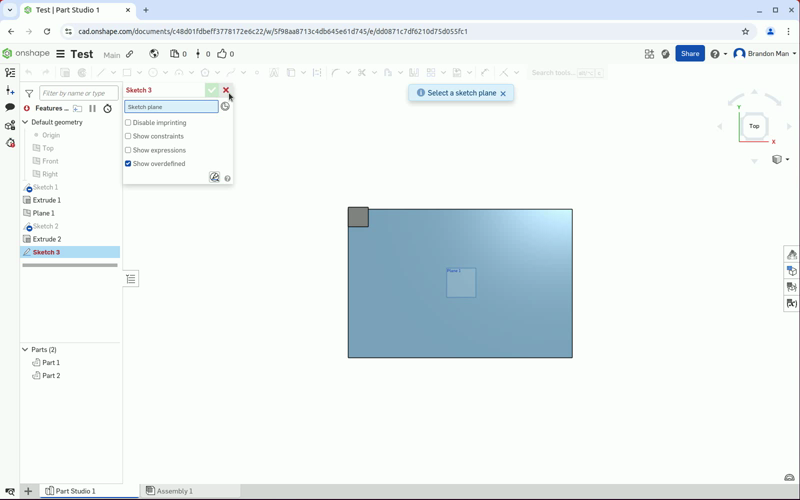
mouse_move(73, 215)
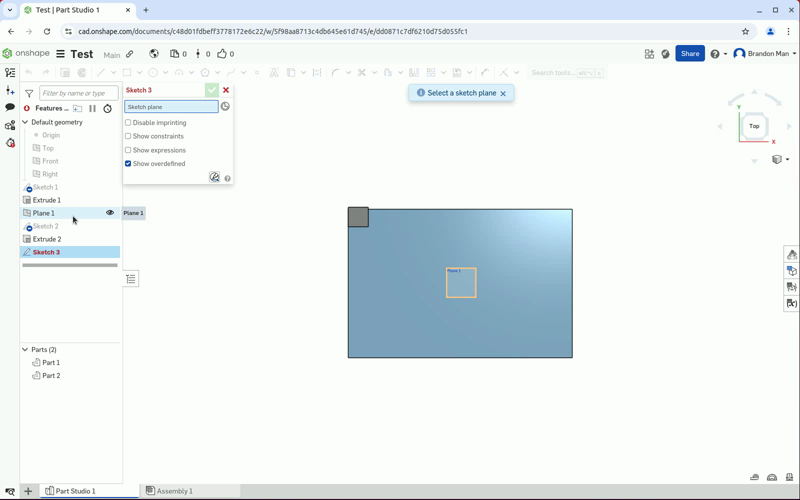
click(73, 215)
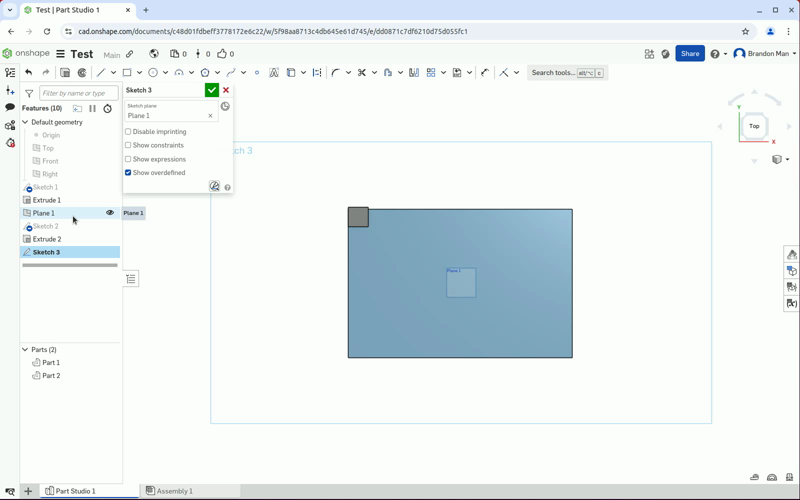
mouse_move(73, 352)
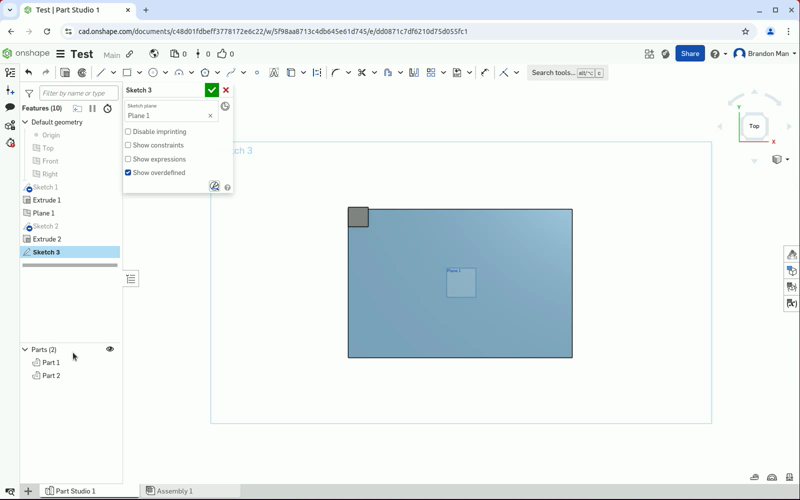
key(y)
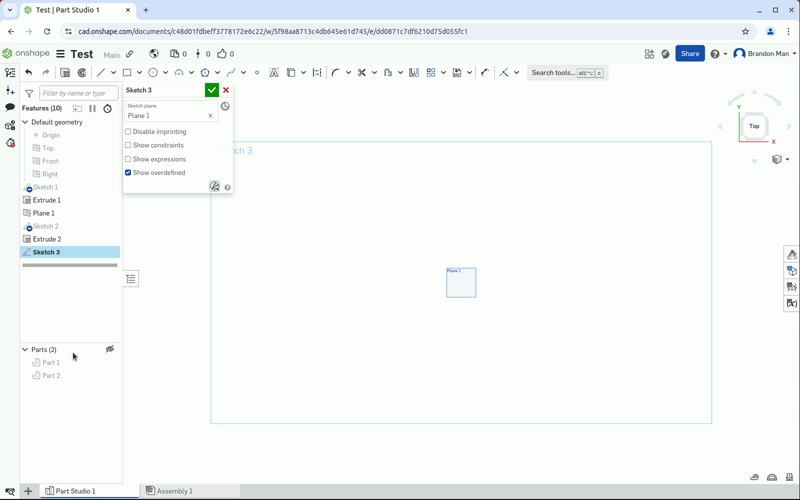
key(l)
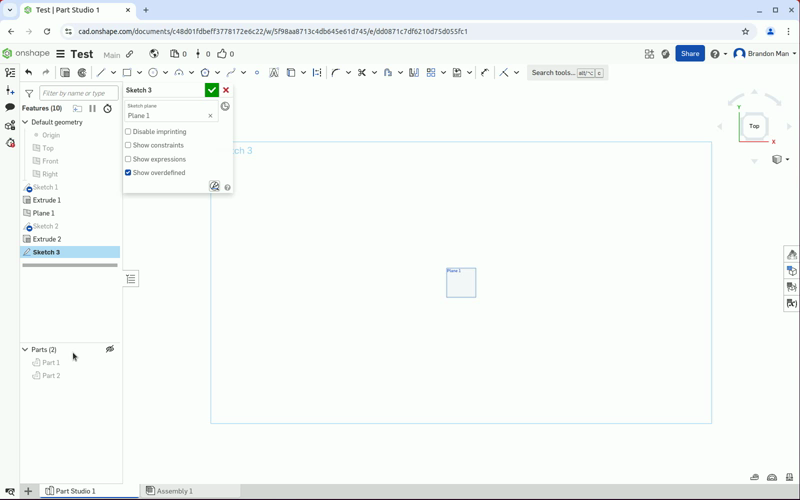
key_down(shift)
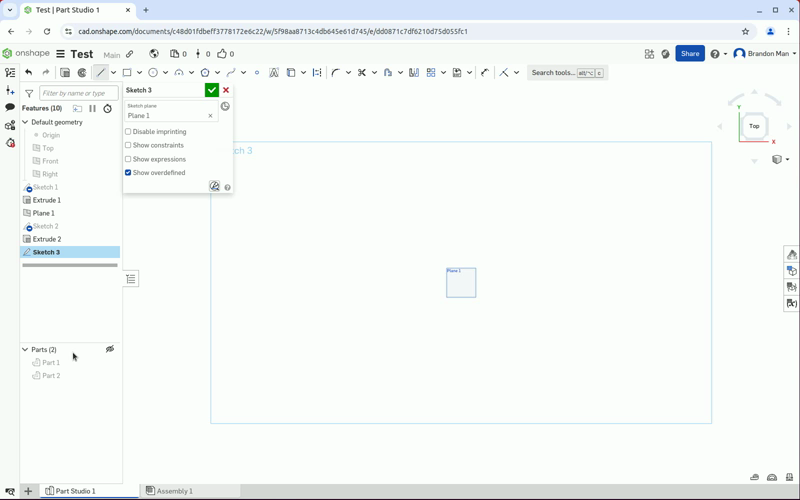
mouse_move(554, 226)
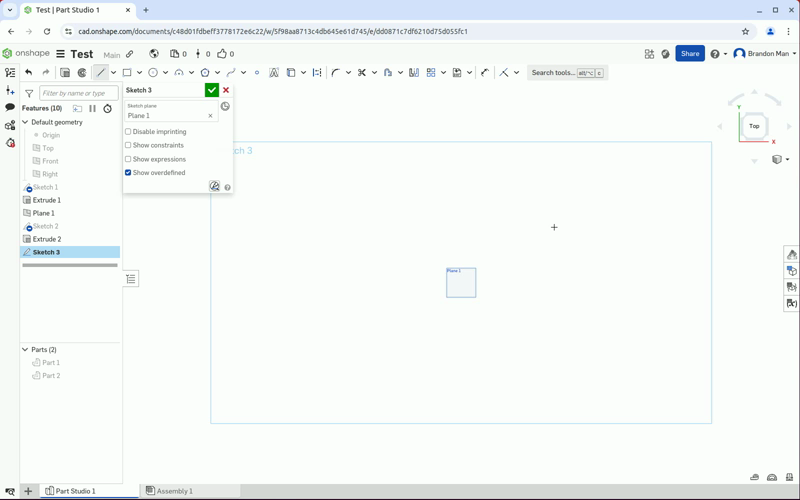
click(554, 226)
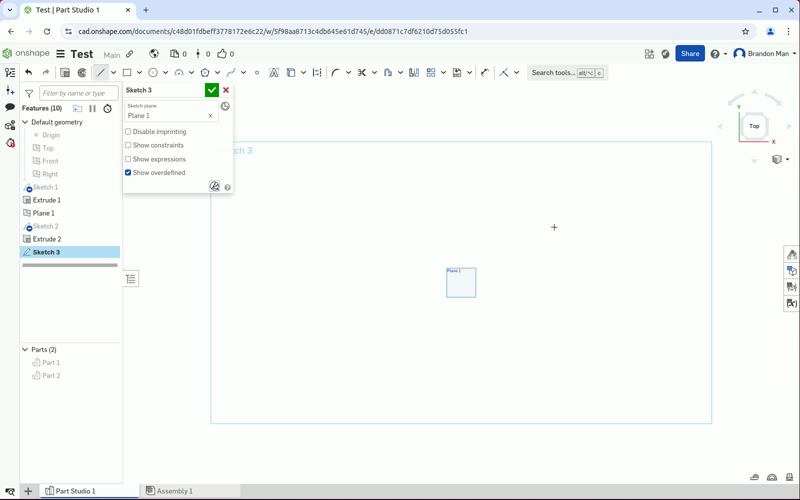
key_up(shift)
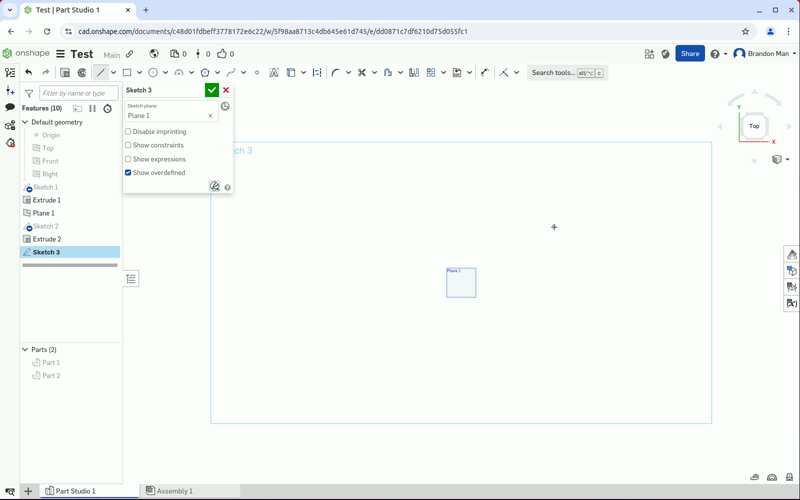
key_down(shift)
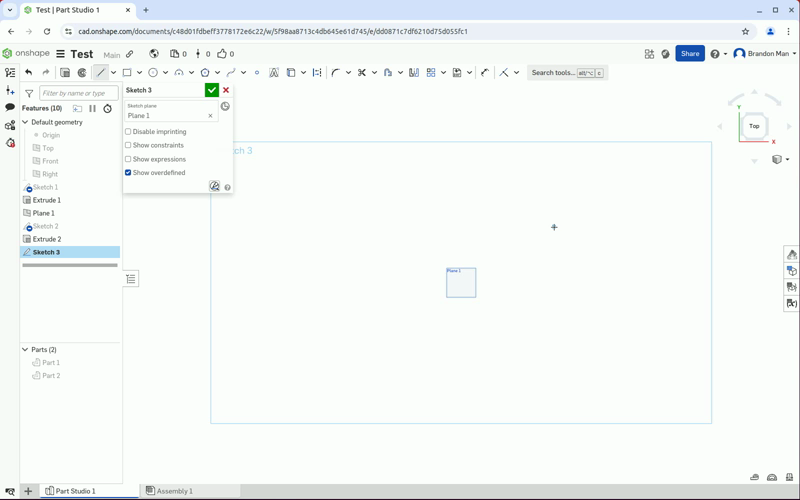
mouse_move(584, 226)
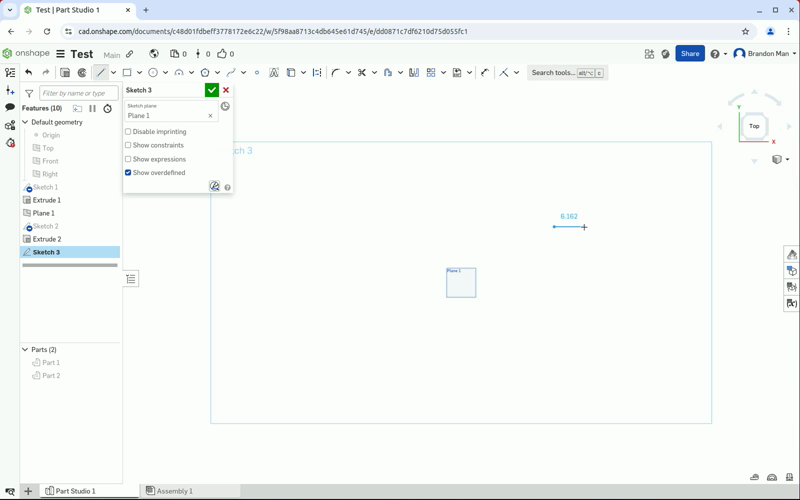
mouse_move(574, 226)
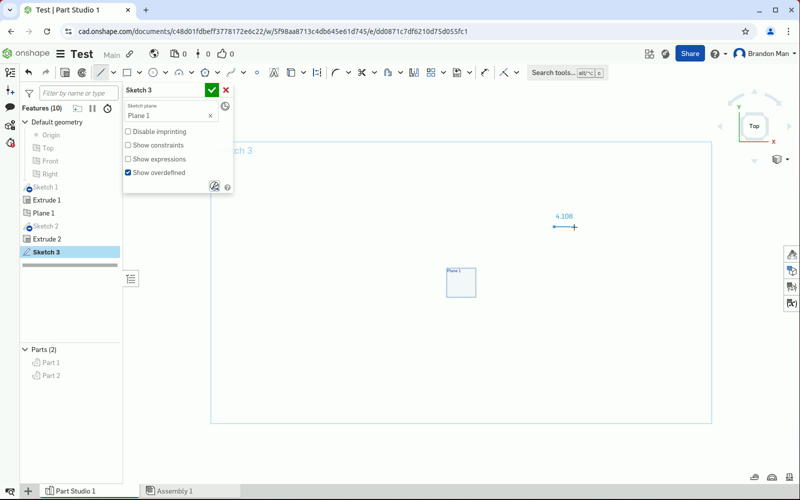
click(574, 226)
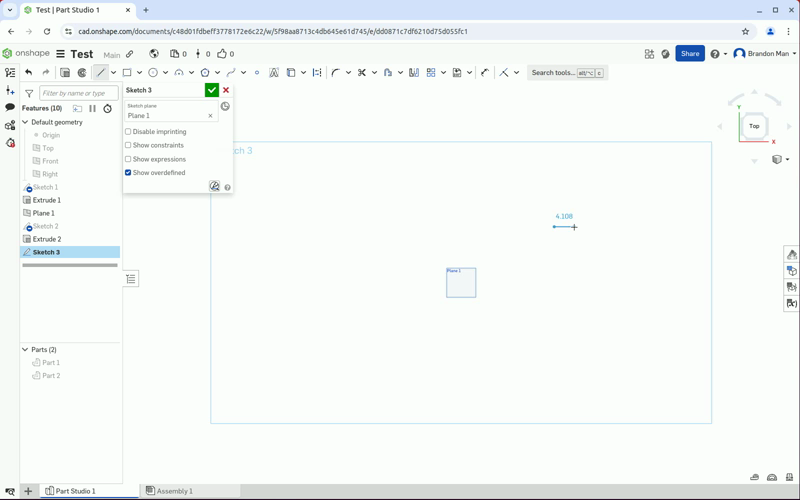
key_up(shift)
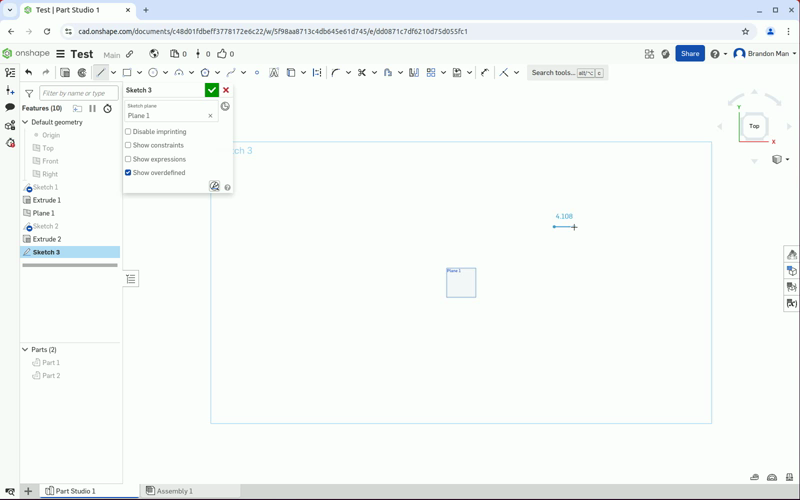
key_down(shift)
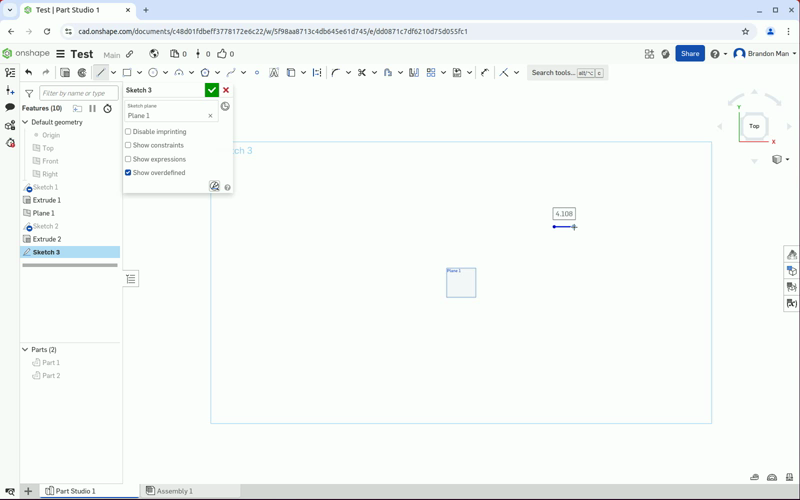
mouse_move(589, 226)
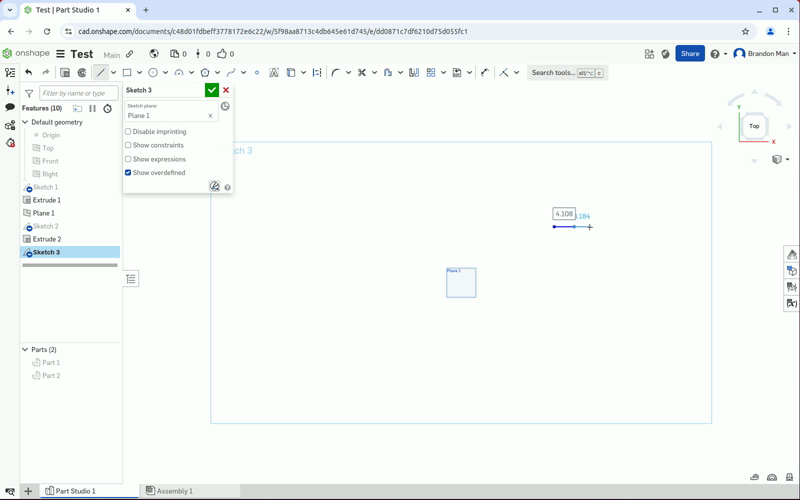
mouse_move(574, 207)
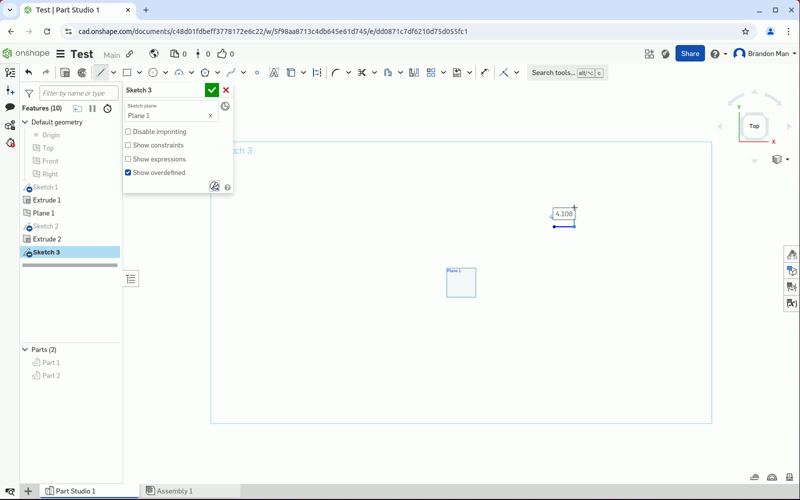
click(574, 207)
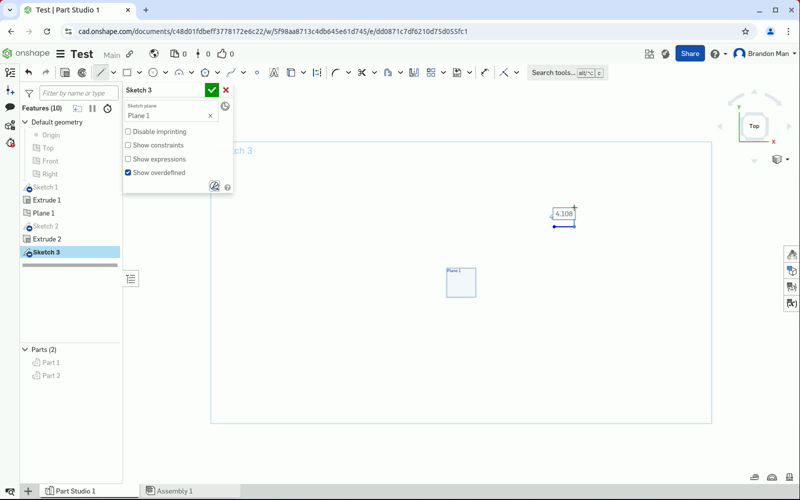
key_up(shift)
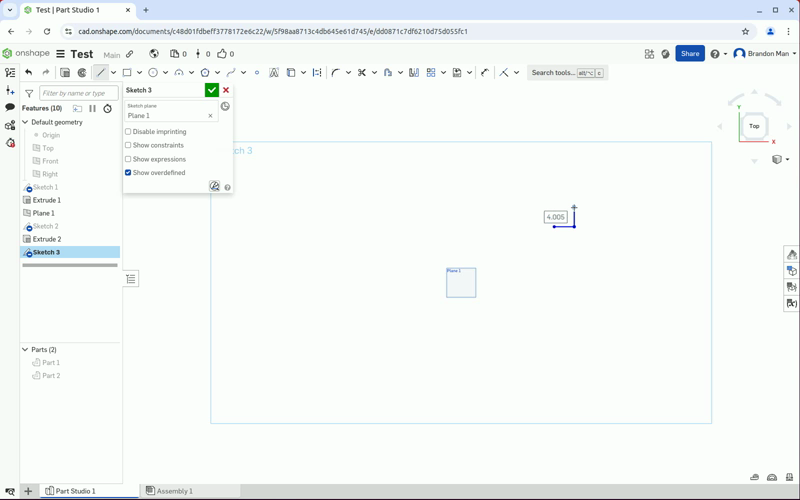
key_down(shift)
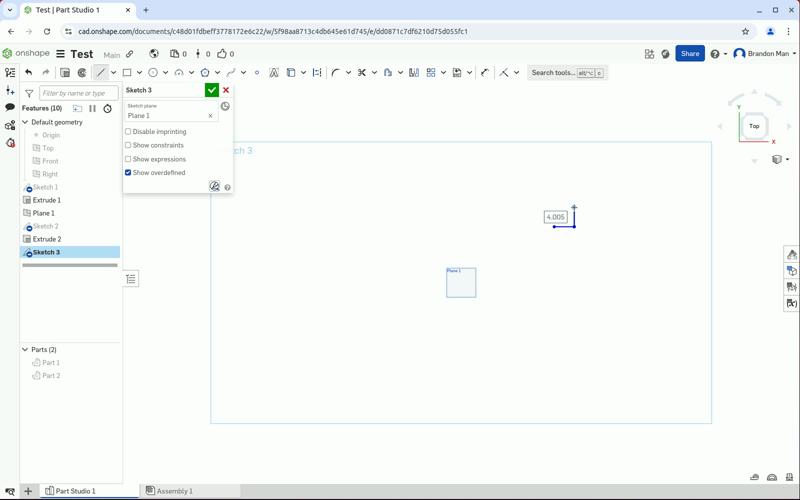
mouse_move(589, 207)
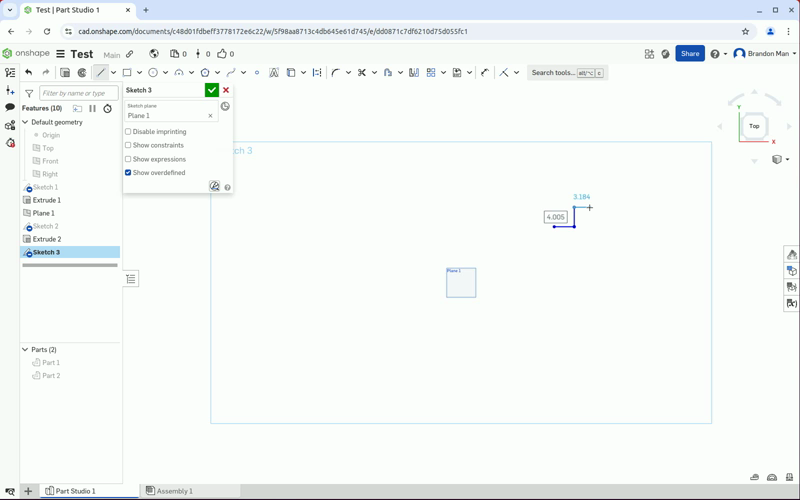
mouse_move(554, 207)
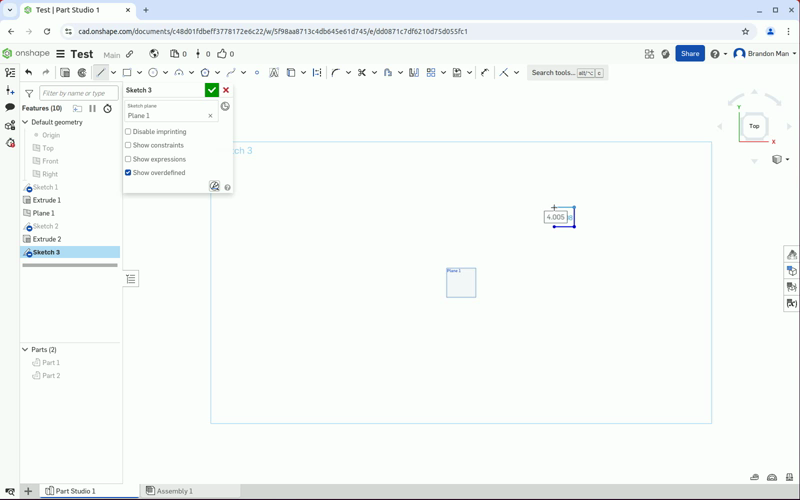
click(554, 207)
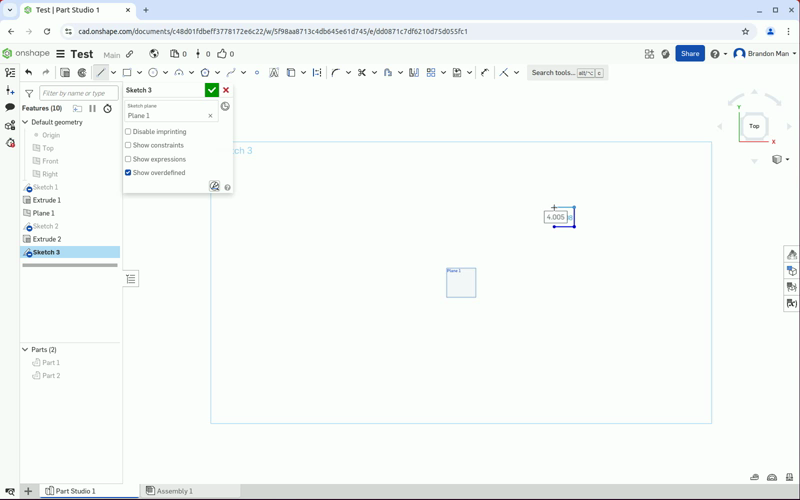
key_up(shift)
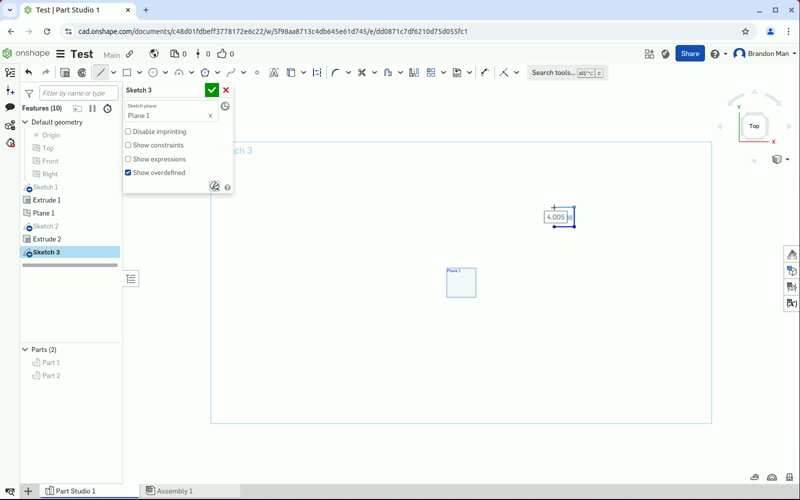
mouse_move(584, 207)
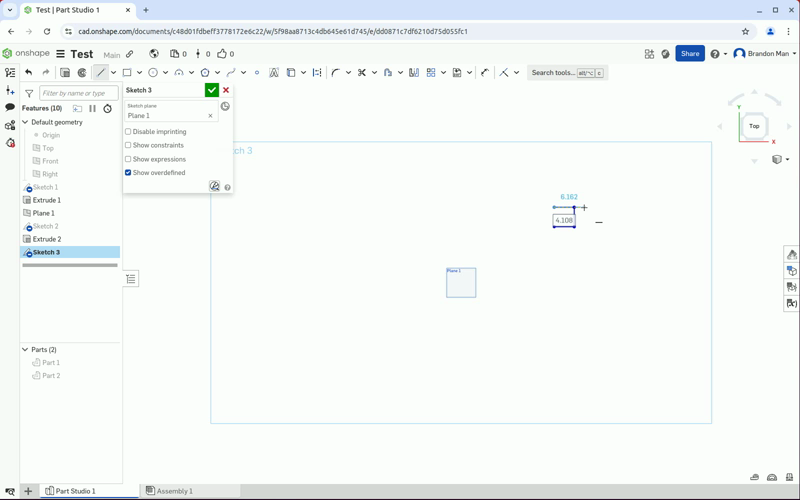
key_down(shift)
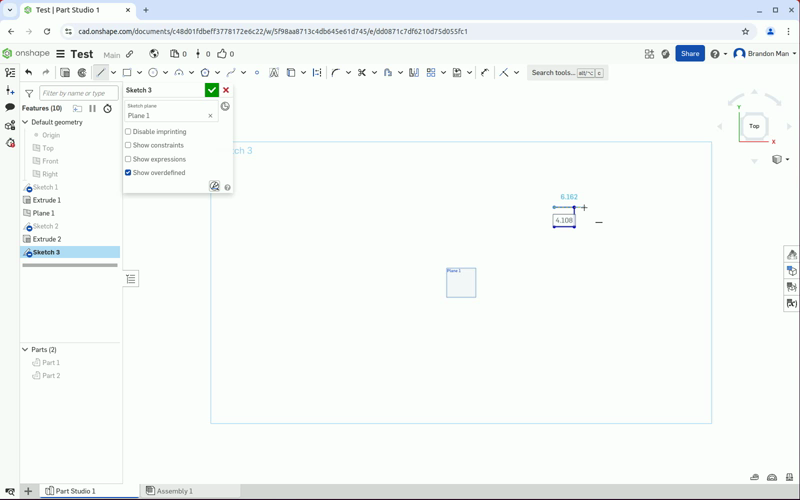
mouse_move(554, 226)
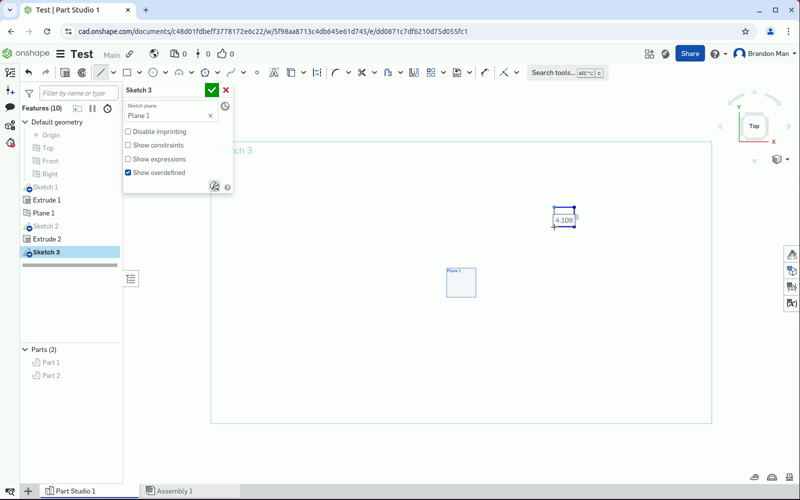
key_up(shift)
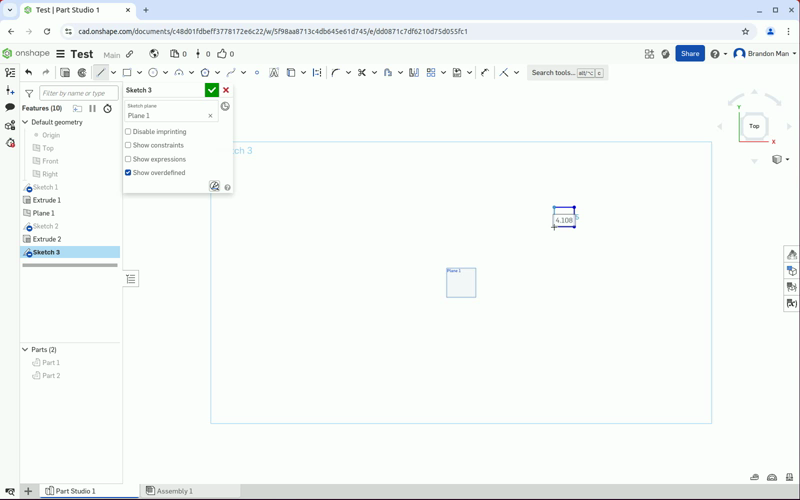
click(554, 226)
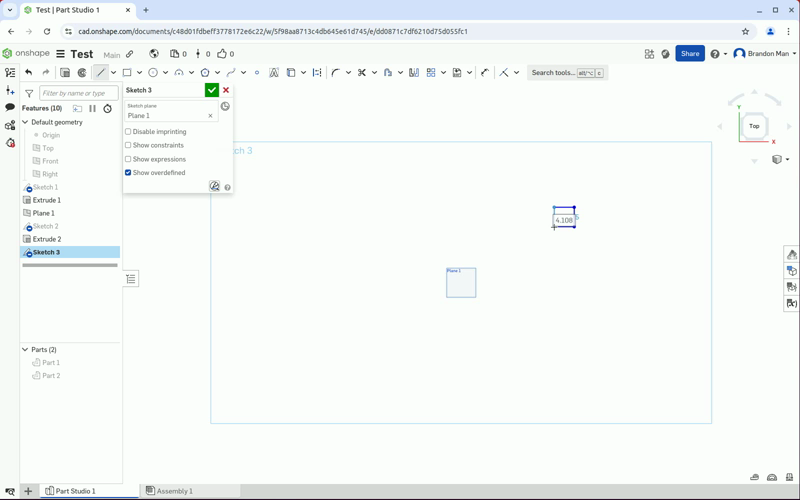
key(esc)
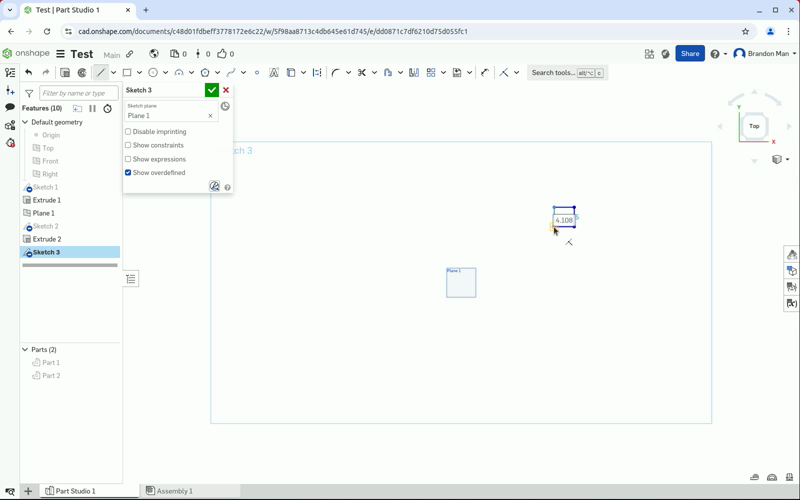
mouse_move(564, 216)
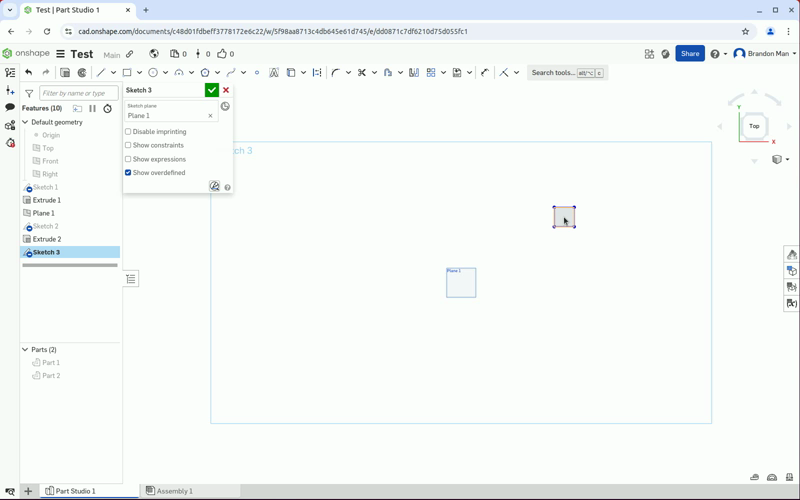
scroll(6)
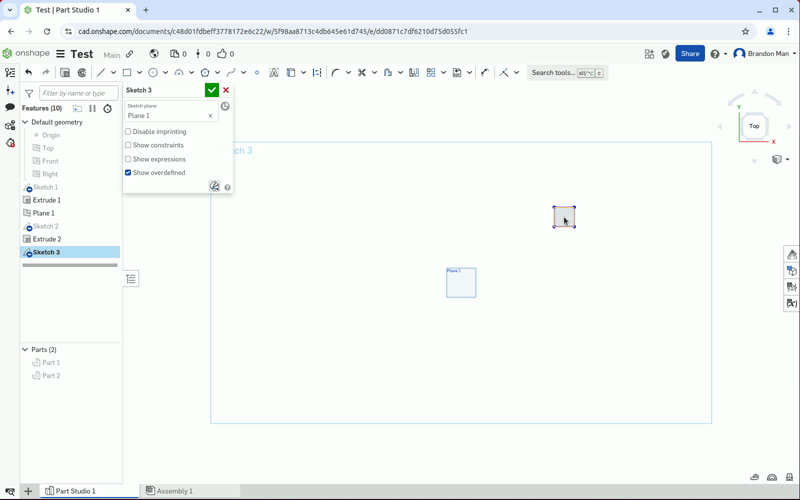
scroll(6)
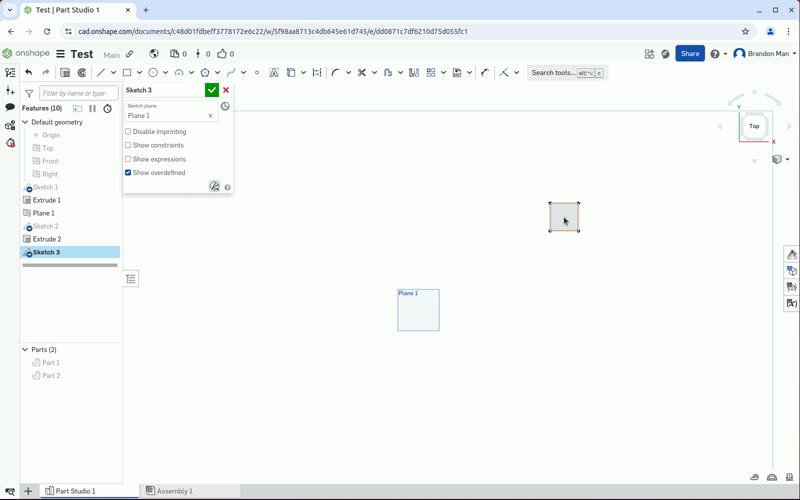
scroll(6)
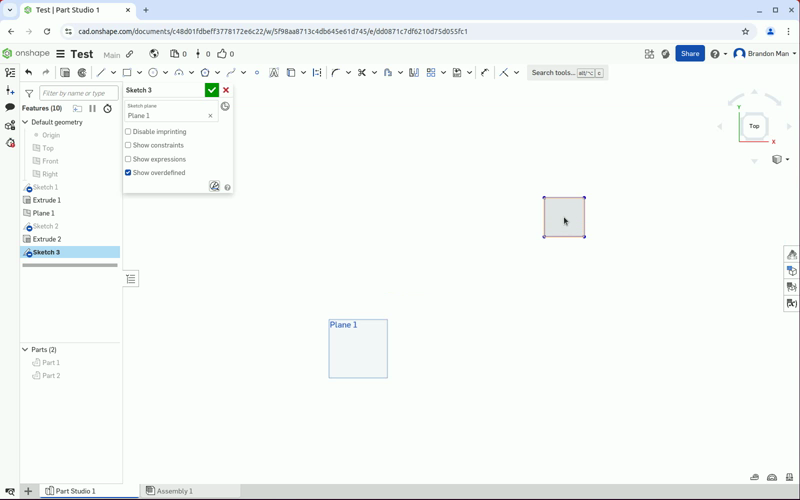
scroll(6)
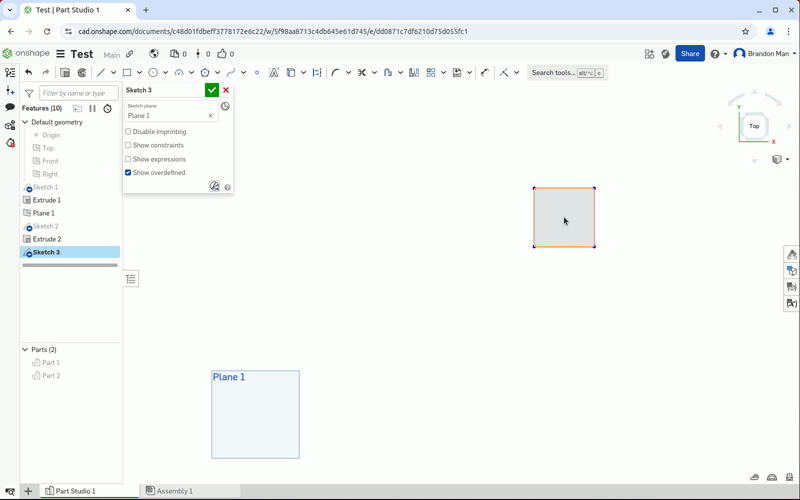
scroll(6)
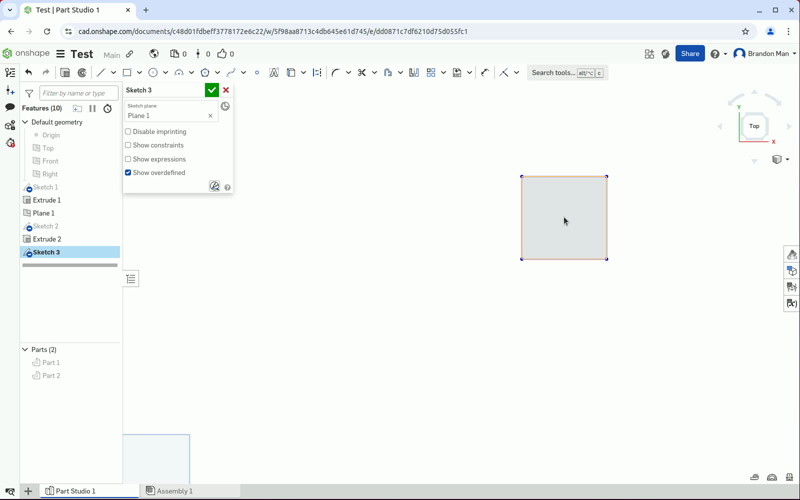
scroll(6)
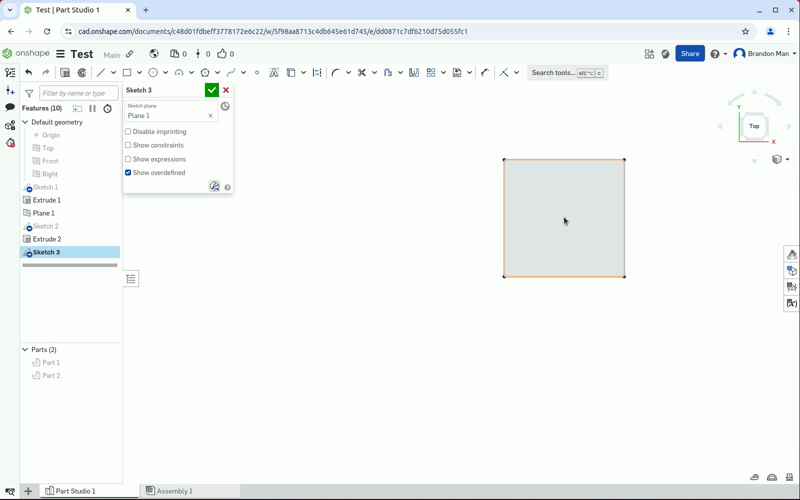
scroll(6)
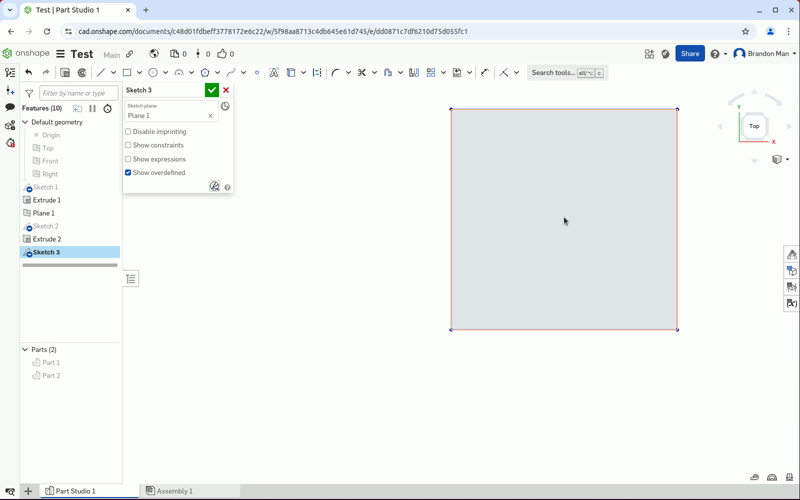
click(564, 216)
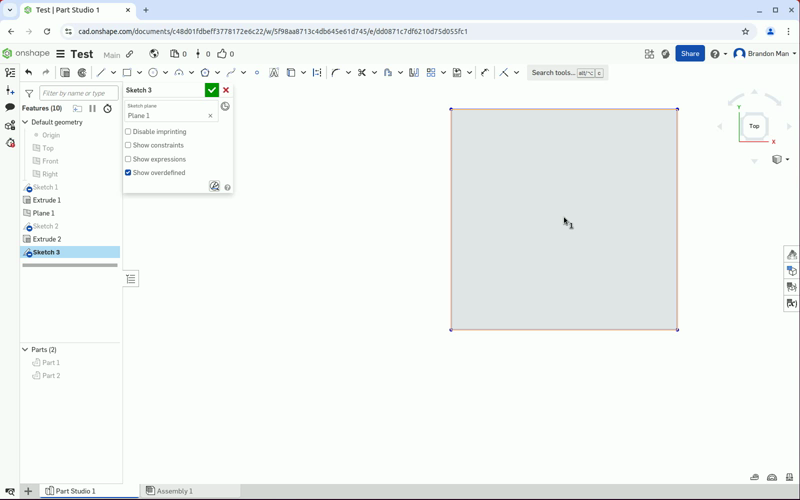
scroll(-6)
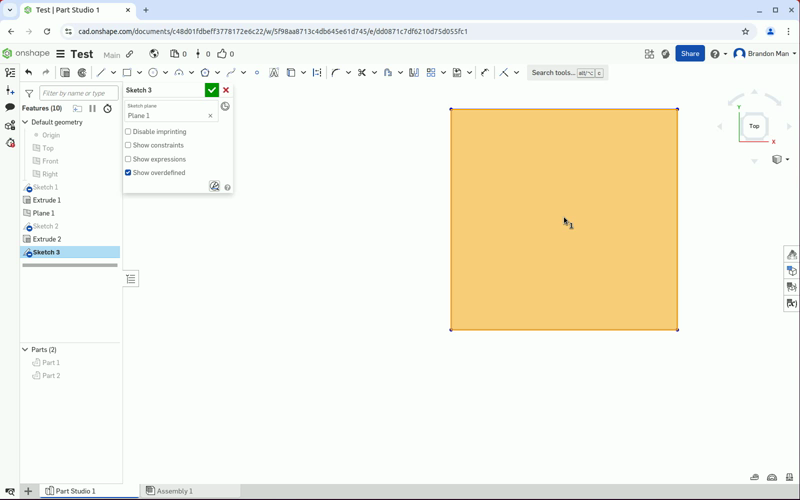
scroll(-6)
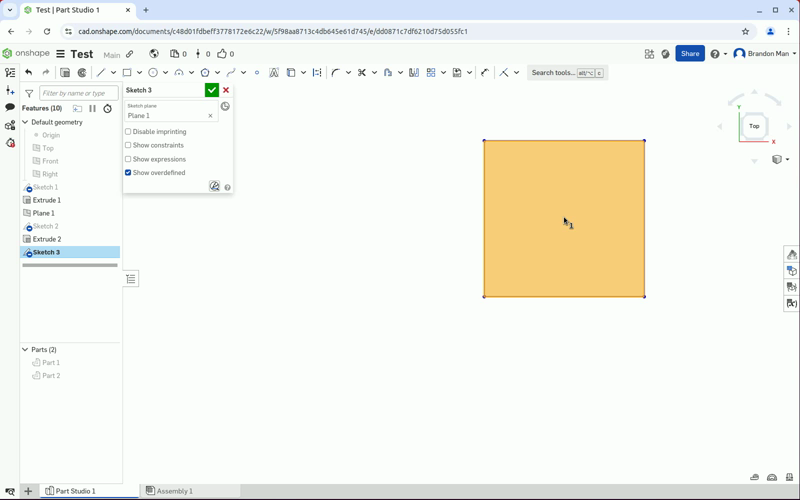
scroll(-6)
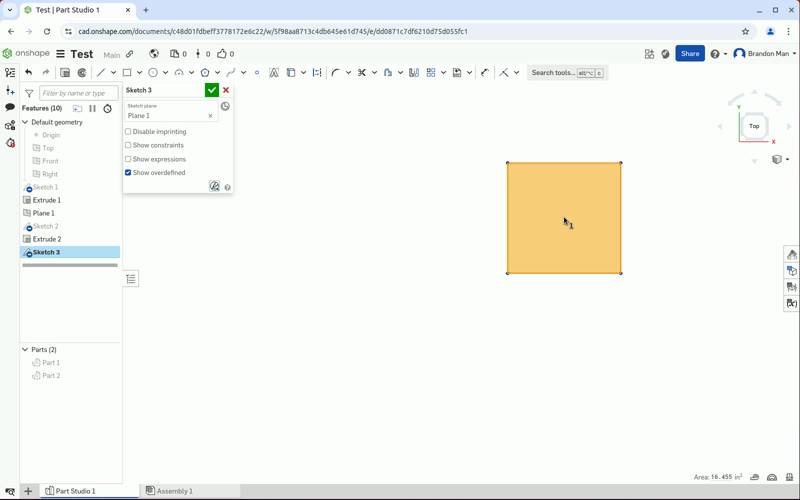
scroll(-6)
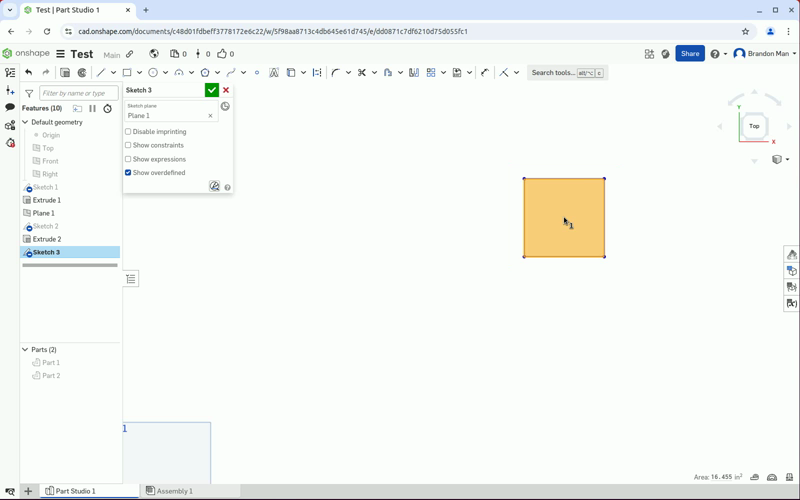
scroll(-6)
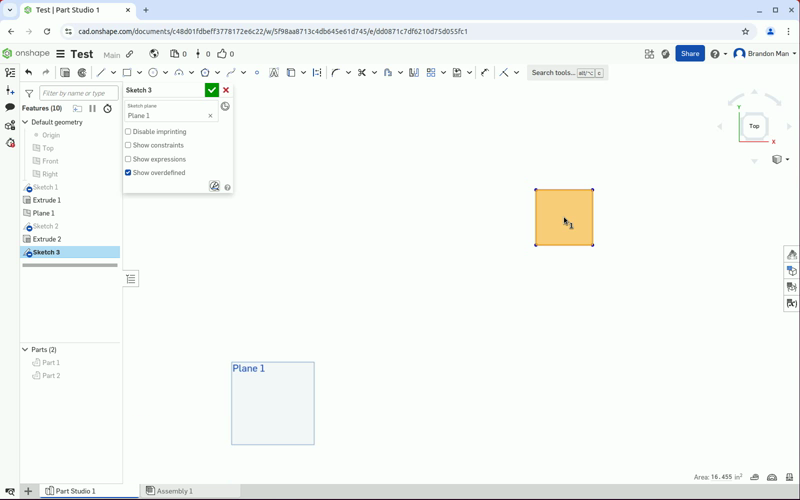
scroll(-6)
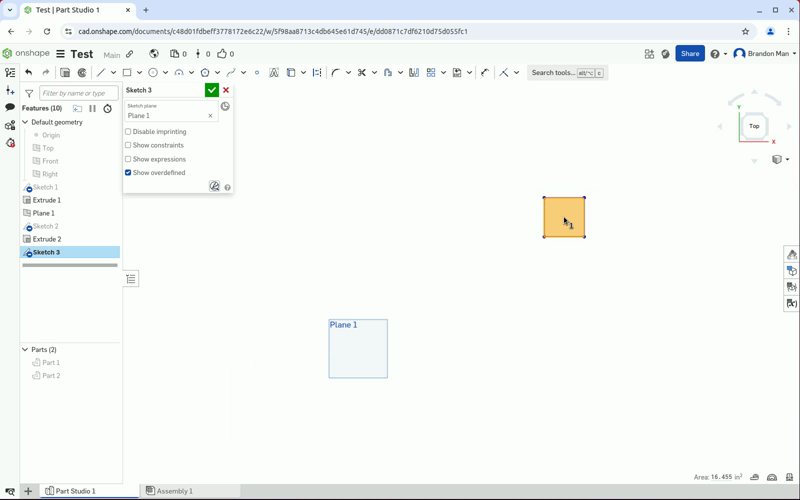
scroll(-6)
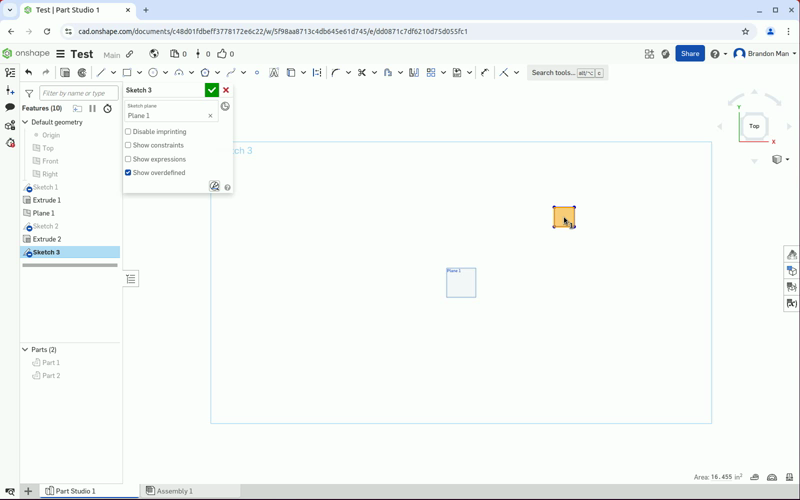
mouse_move(73, 352)
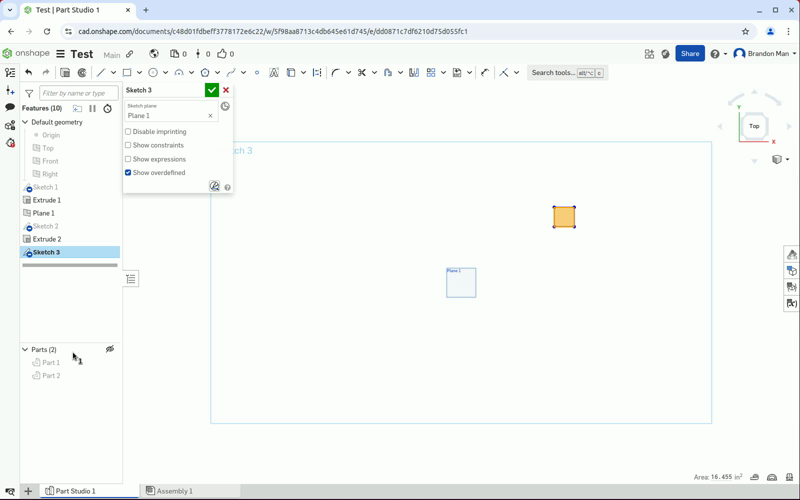
key(shift+y)
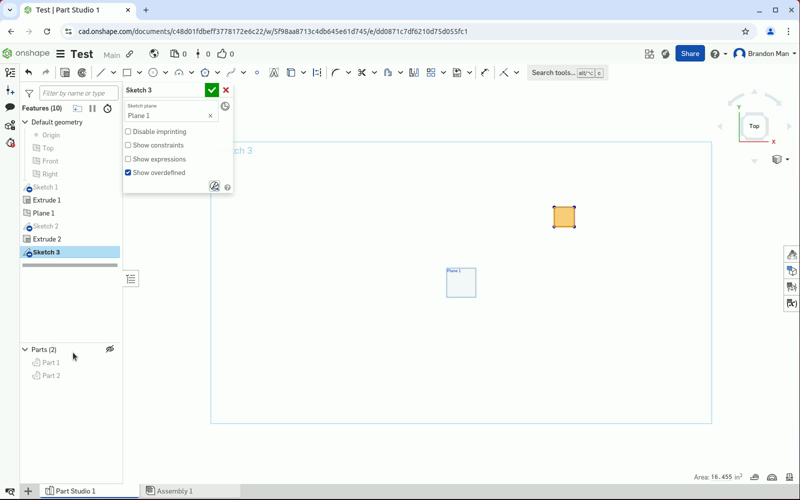
key(shift+e)
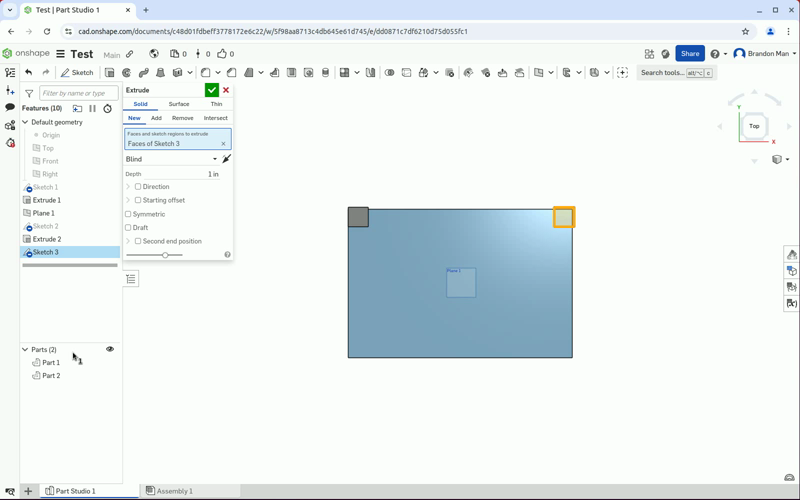
mouse_move(143, 106)
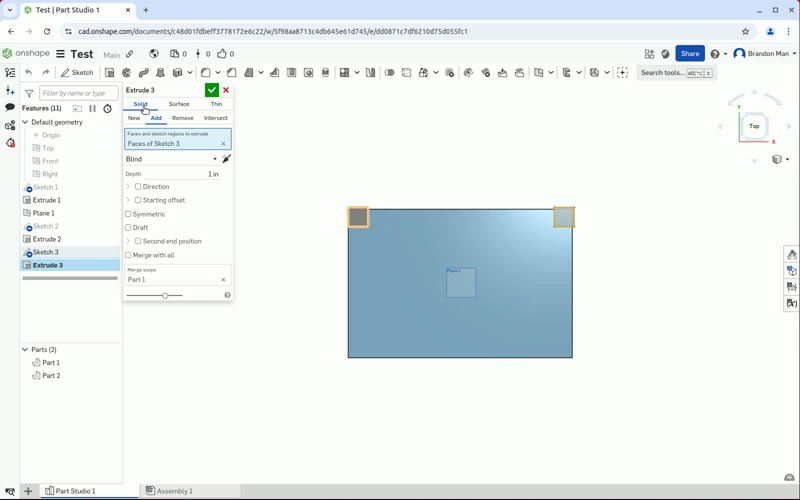
click(143, 106)
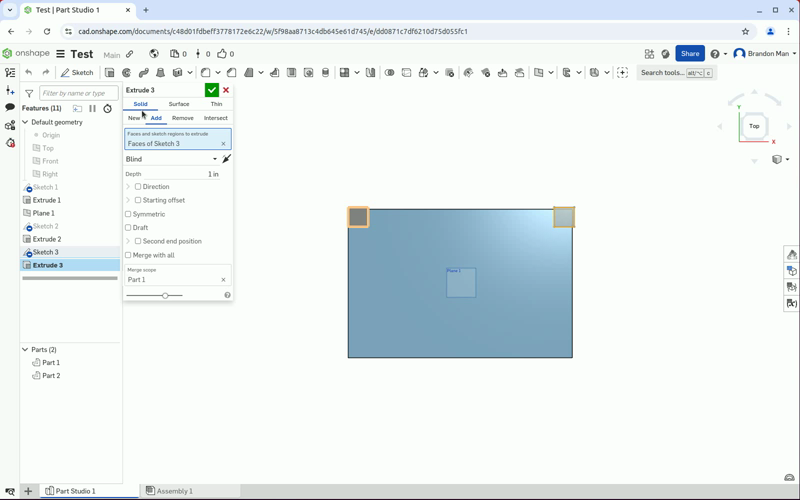
mouse_move(137, 120)
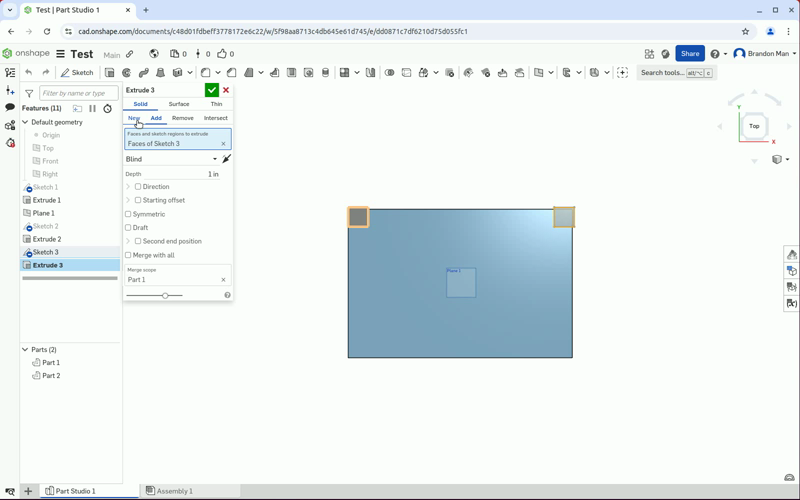
click(137, 120)
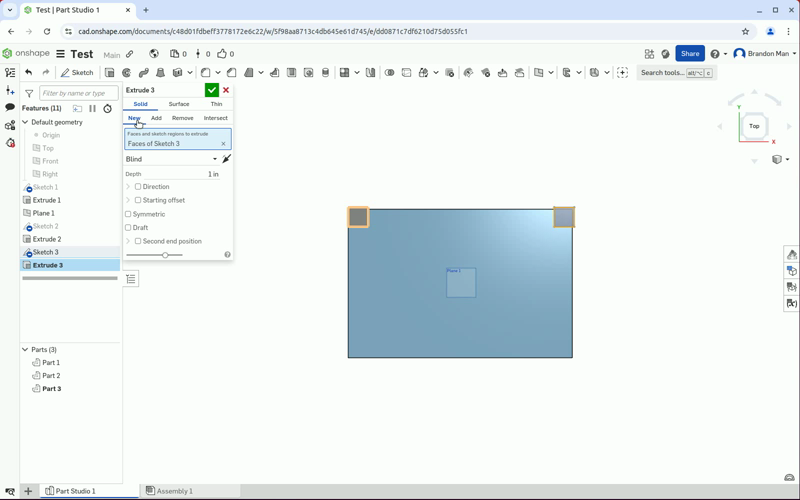
key(tab, 4)
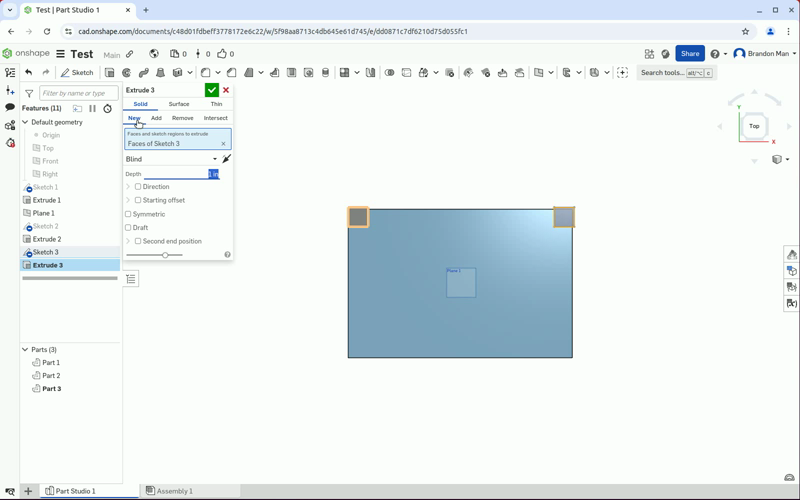
text(11.554)
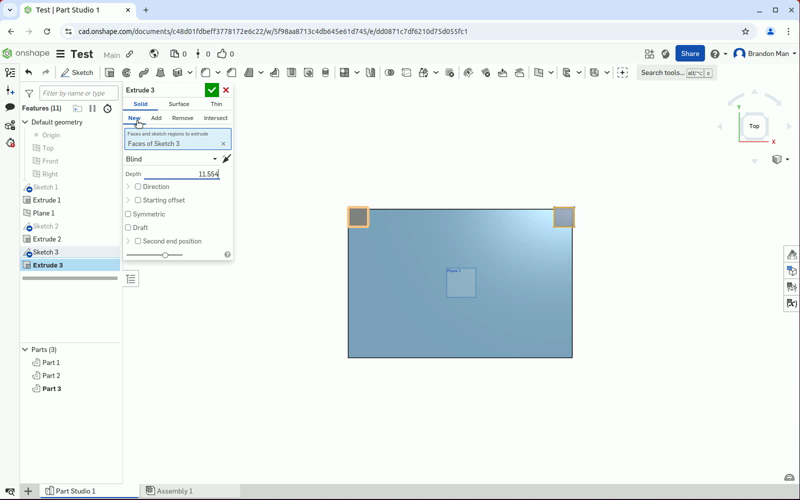
key(enter)
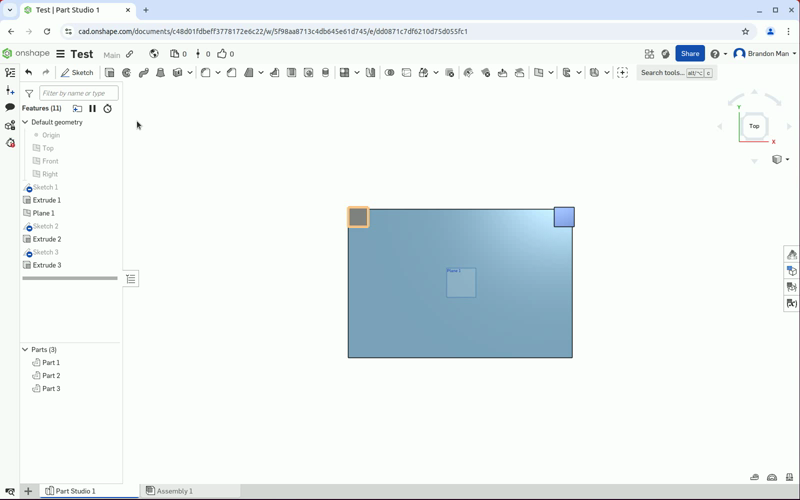
key(shift+h)
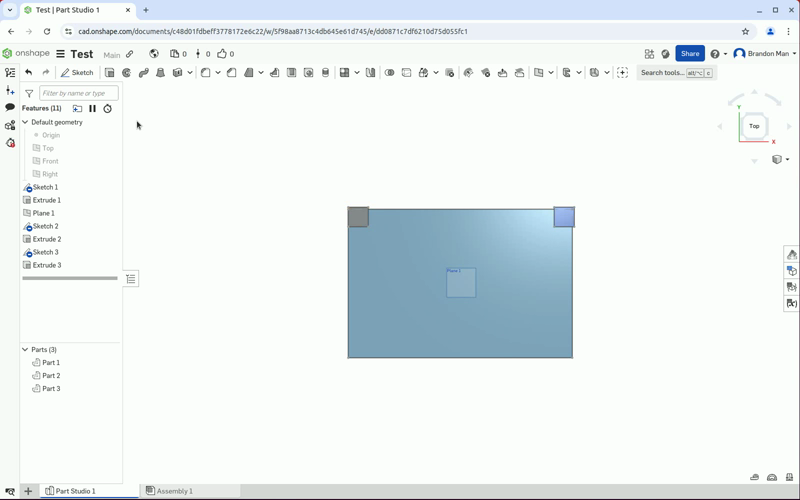
key(shift+h)
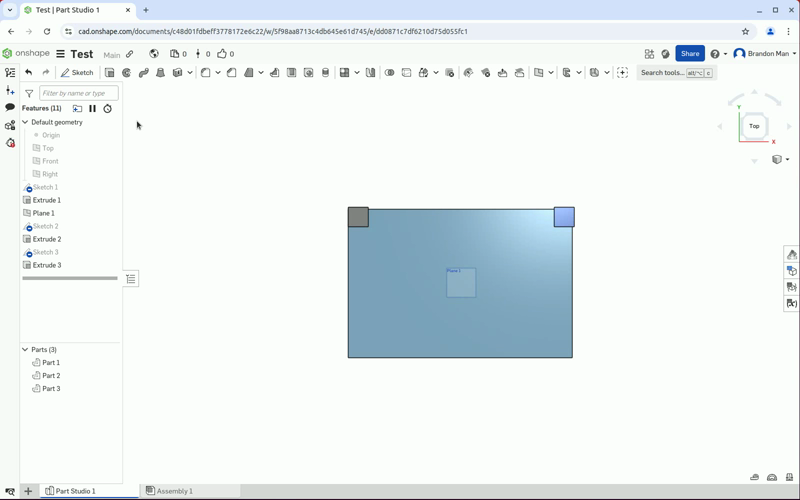
mouse_move(73, 189)
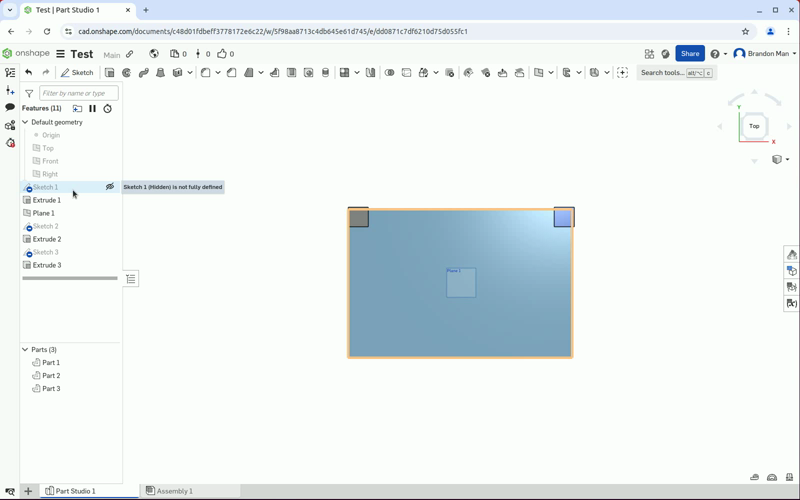
click(73, 189)
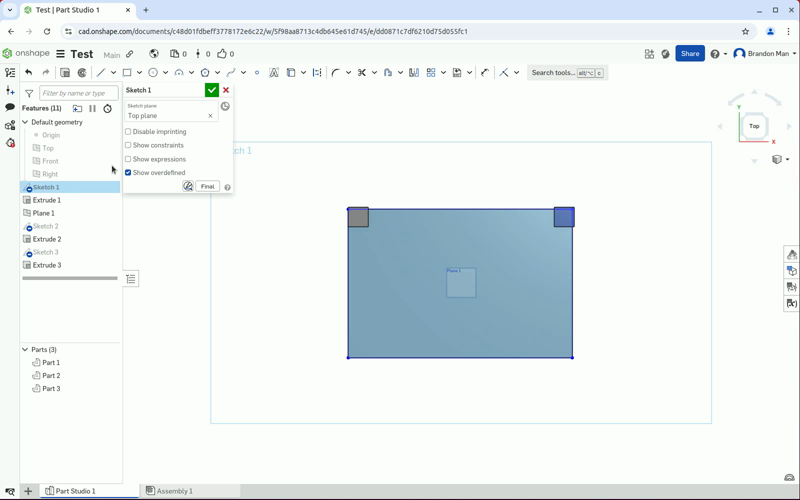
mouse_move(229, 92)
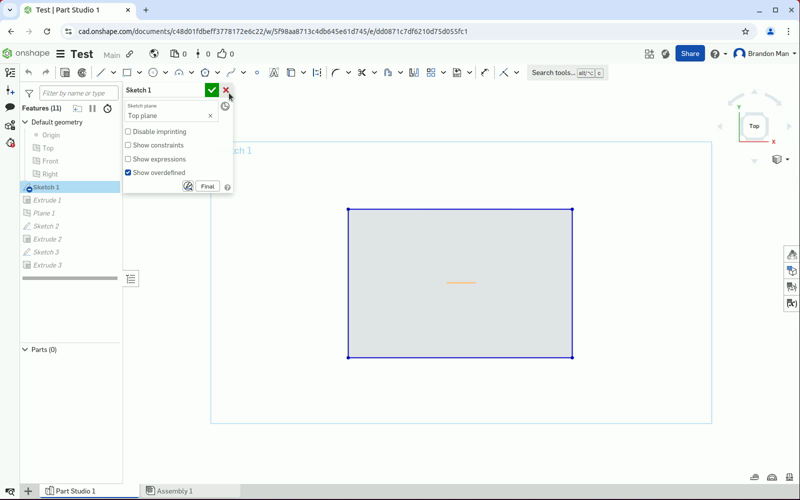
click(229, 92)
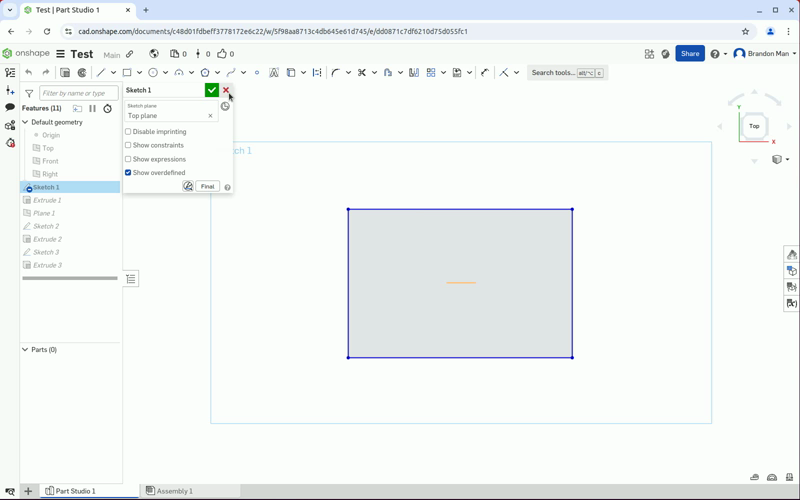
key(shift+s)
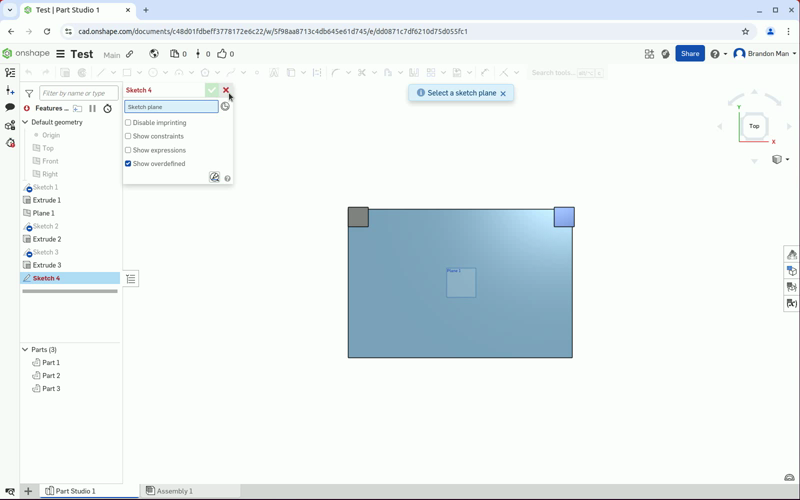
mouse_move(73, 215)
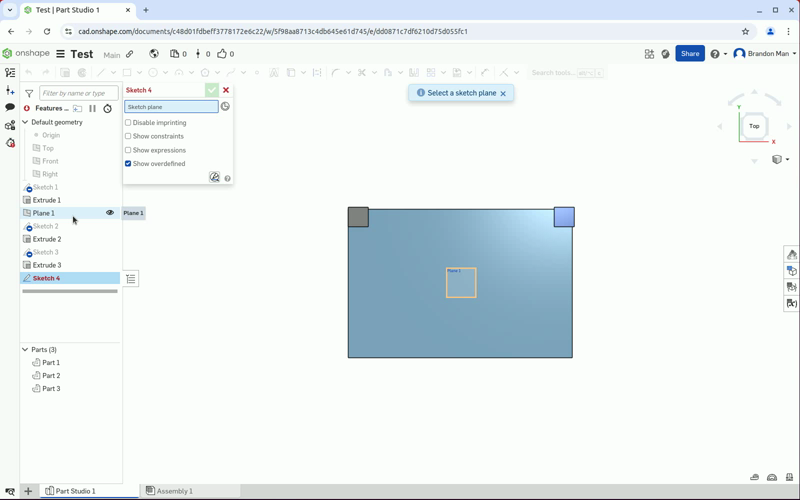
click(73, 215)
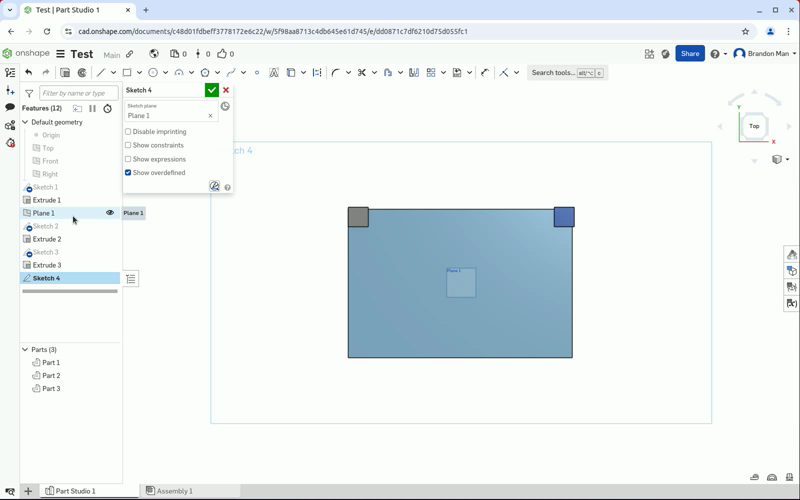
mouse_move(73, 352)
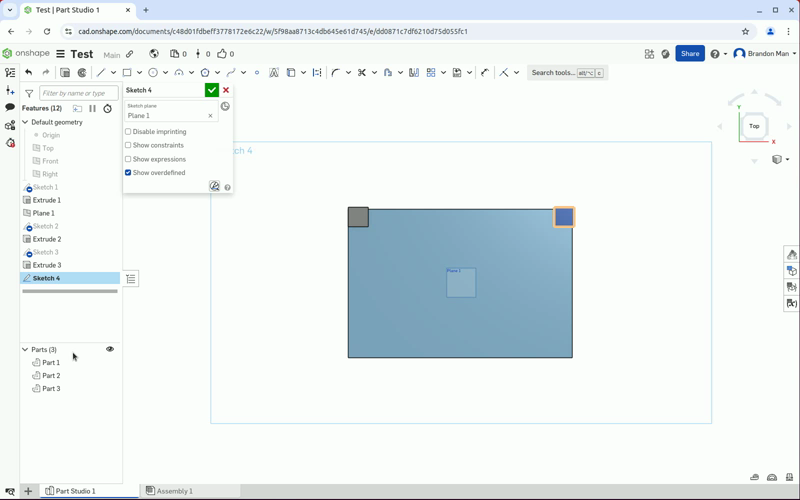
key(y)
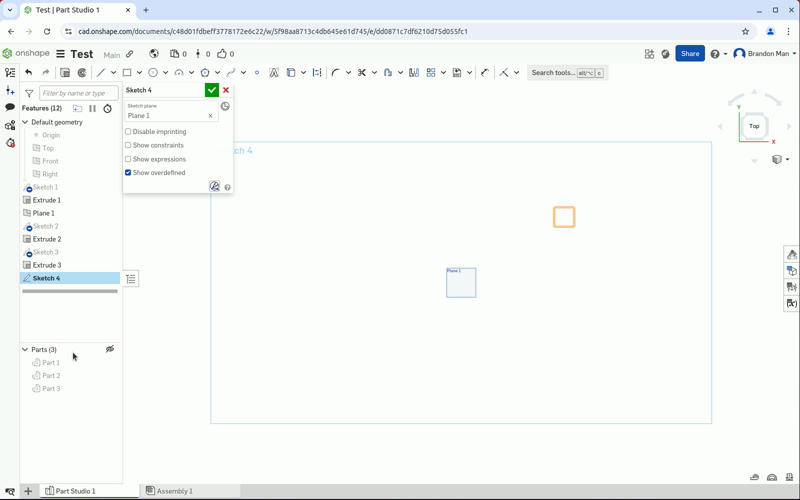
key(l)
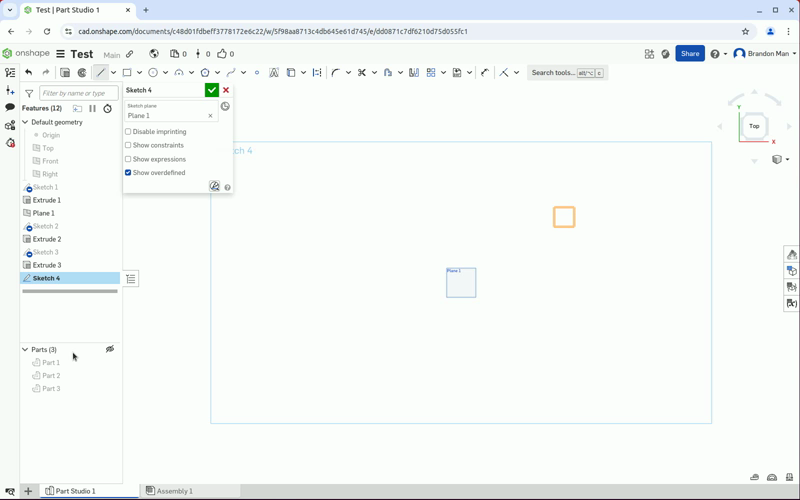
key_down(shift)
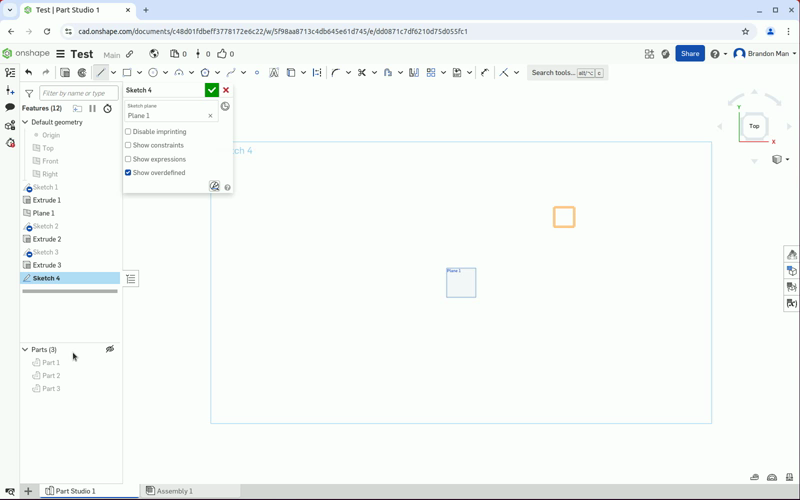
mouse_move(554, 357)
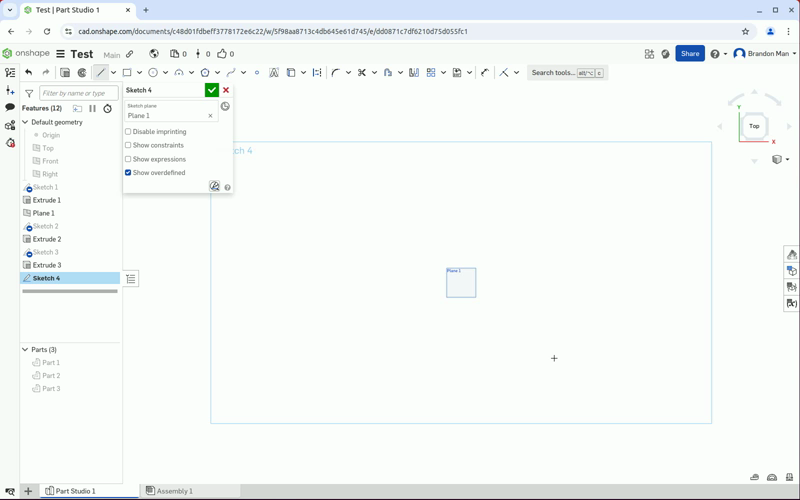
click(554, 357)
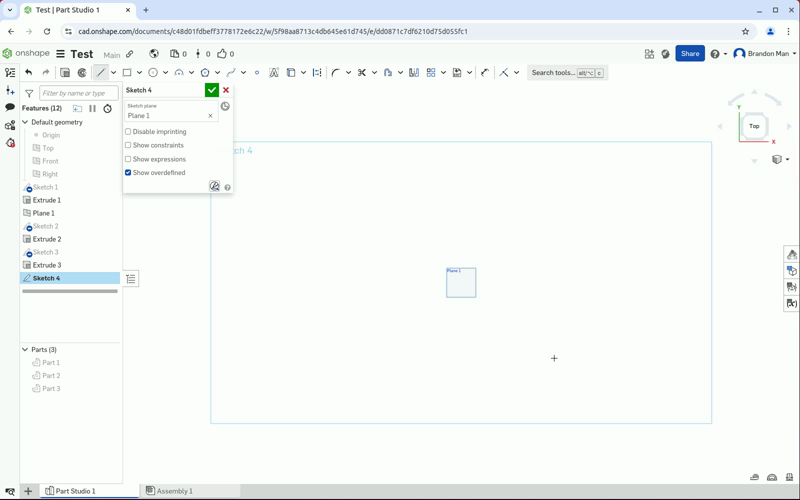
key_up(shift)
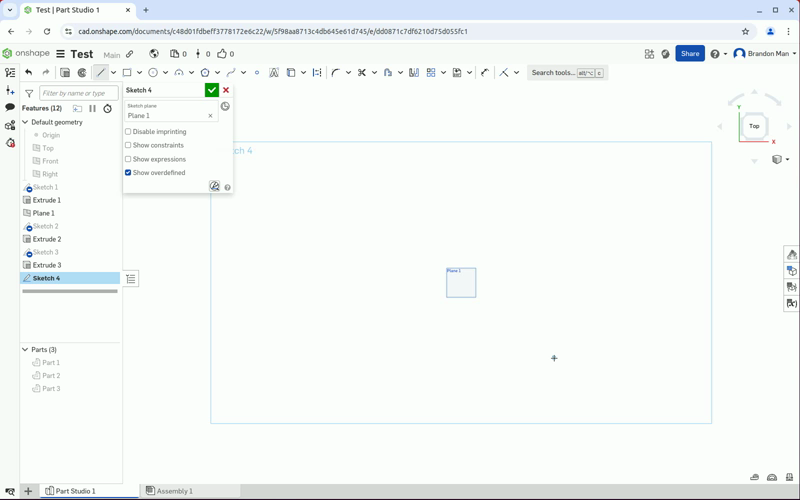
key_down(shift)
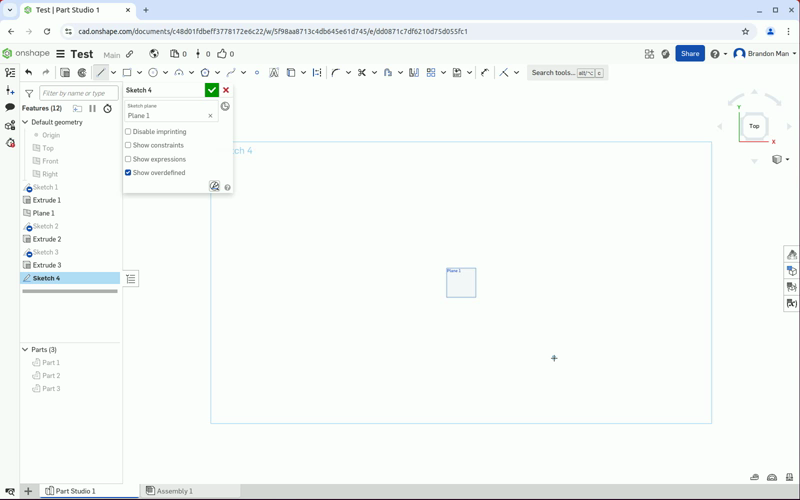
mouse_move(584, 357)
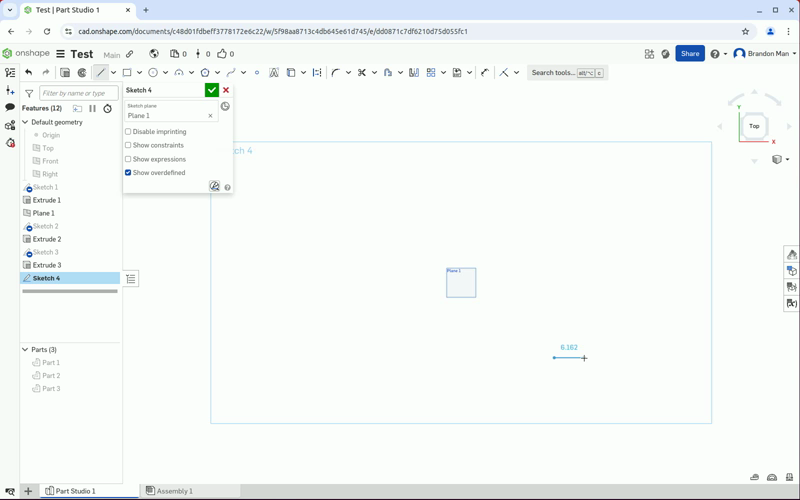
mouse_move(574, 357)
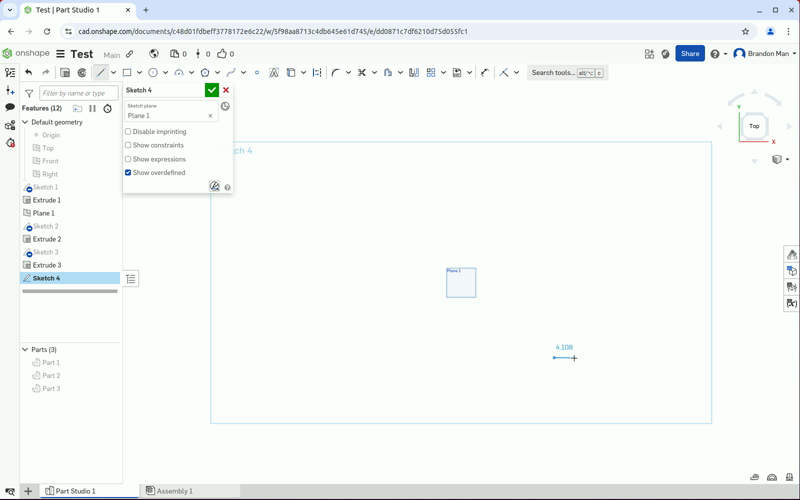
click(574, 357)
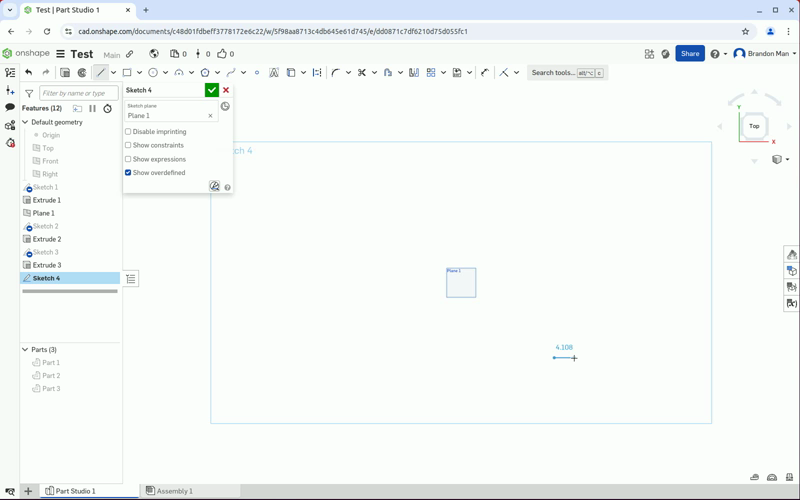
key_up(shift)
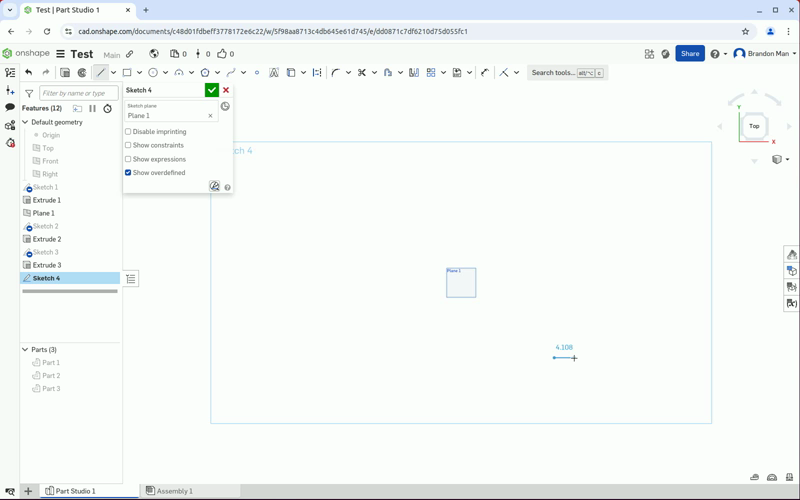
key_down(shift)
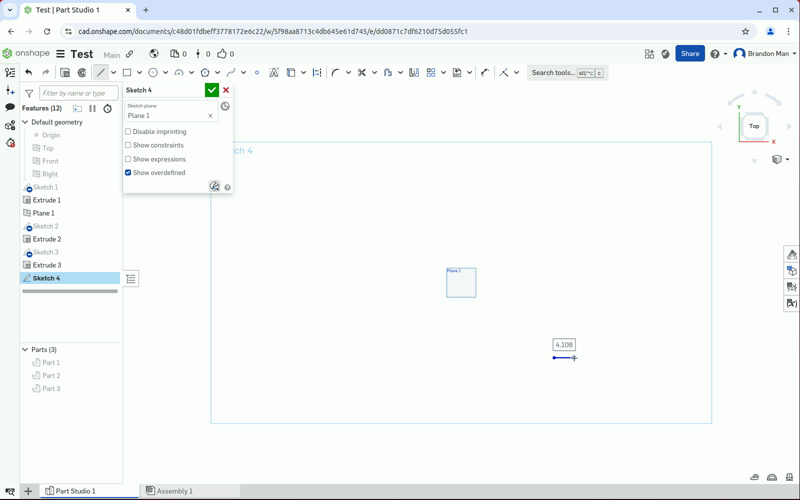
mouse_move(589, 357)
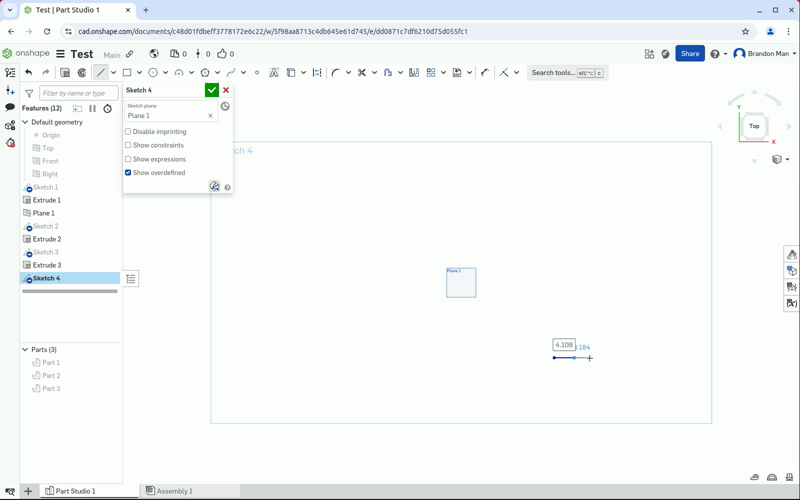
mouse_move(574, 338)
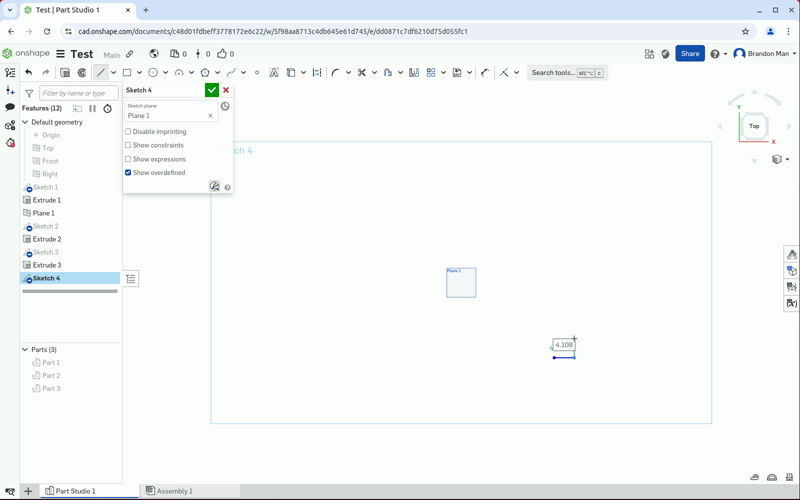
click(574, 338)
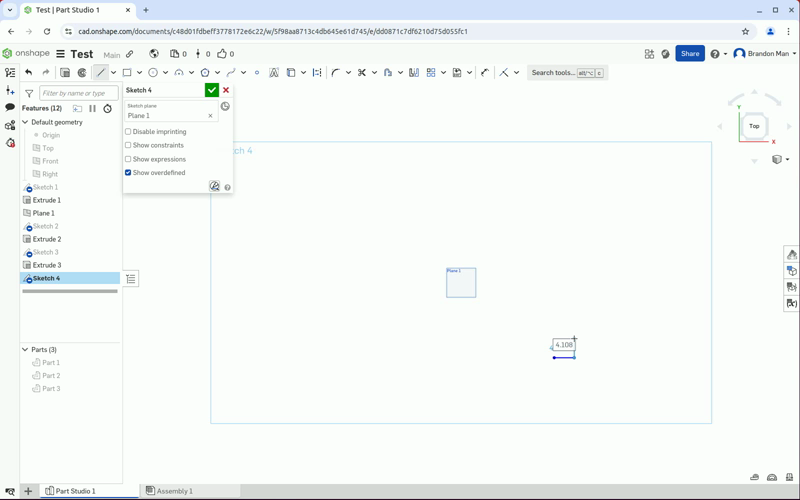
key_up(shift)
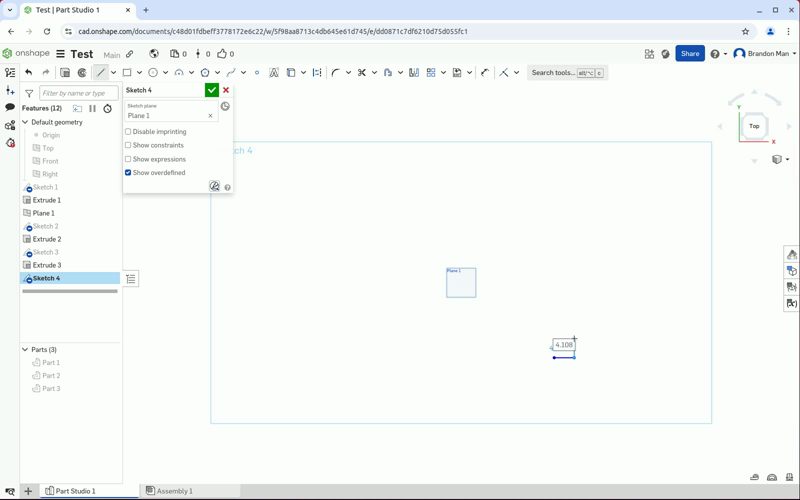
key_down(shift)
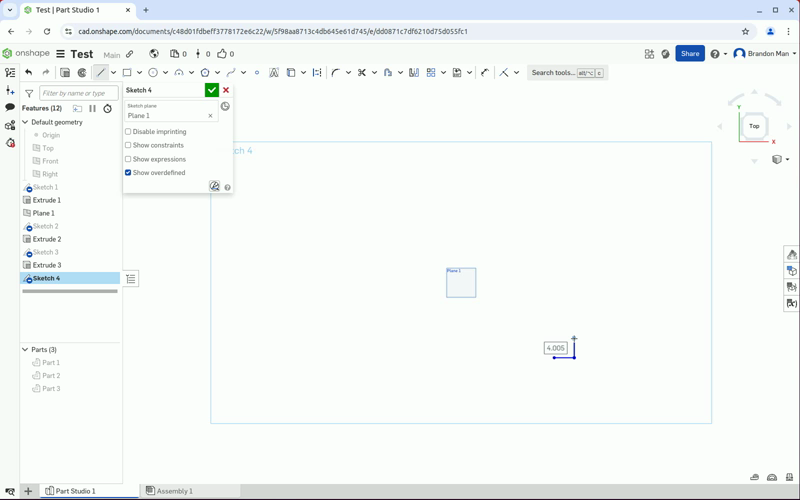
mouse_move(589, 338)
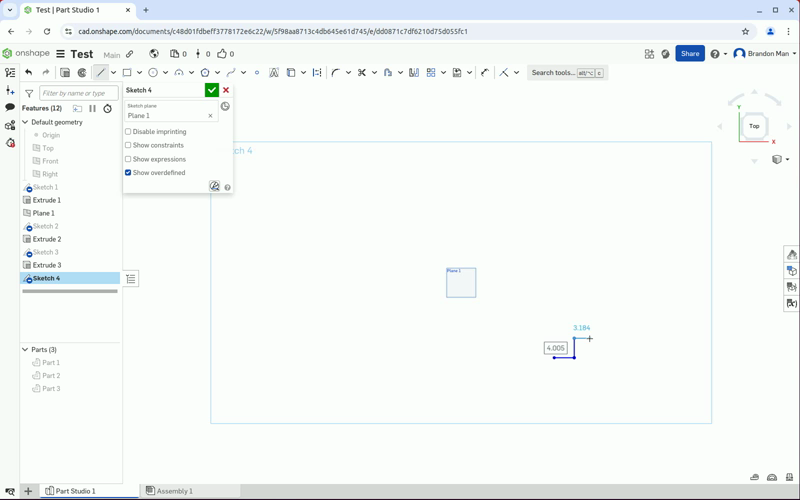
mouse_move(554, 338)
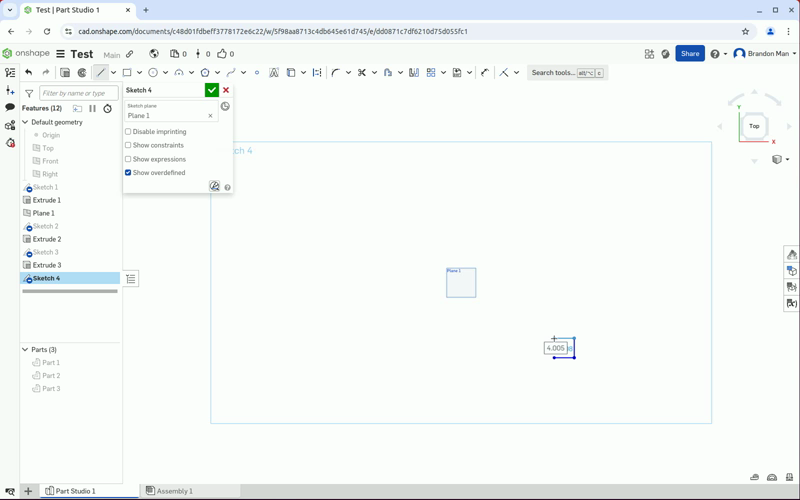
click(554, 338)
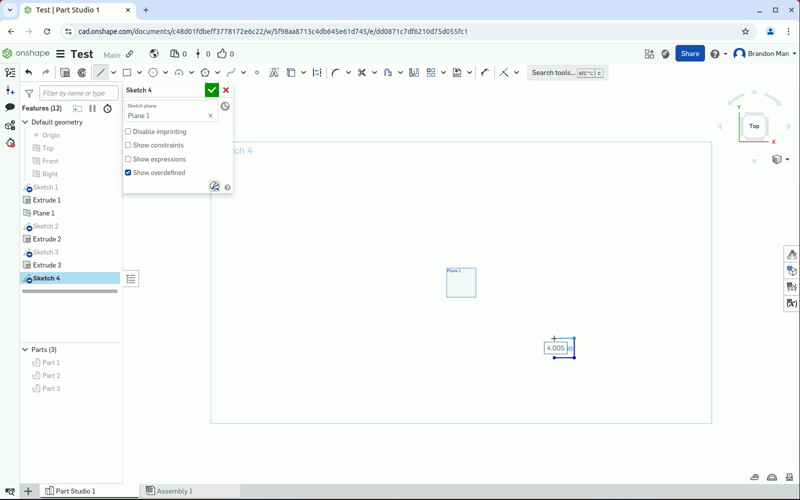
key_up(shift)
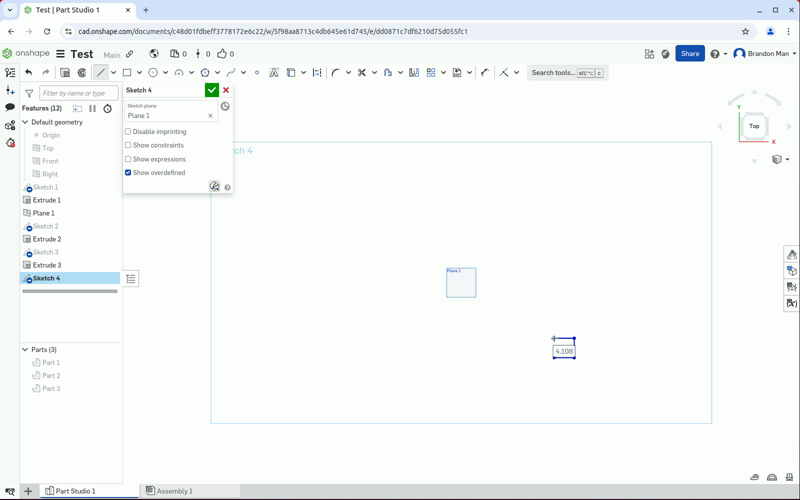
mouse_move(584, 338)
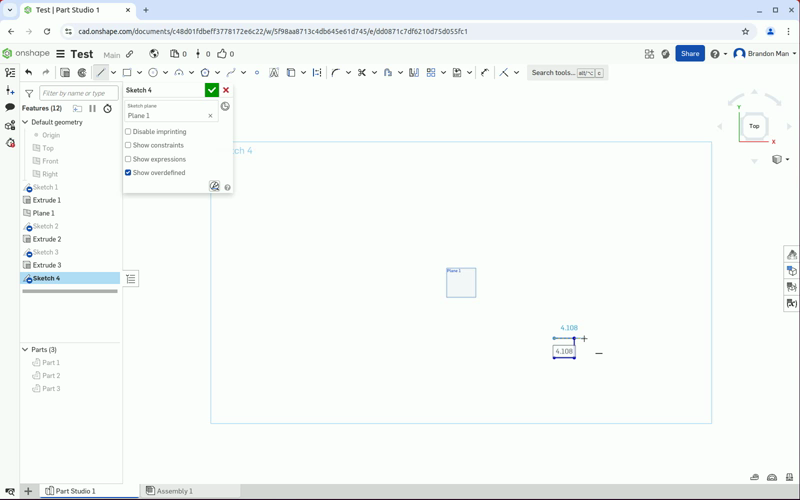
key_down(shift)
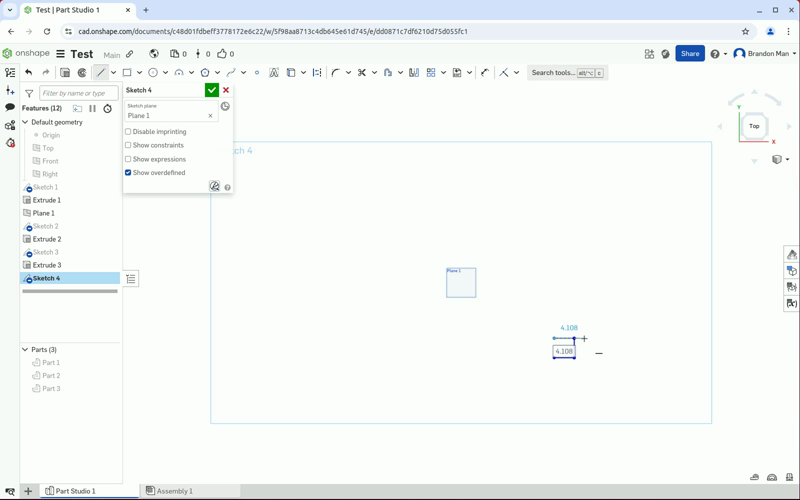
mouse_move(554, 357)
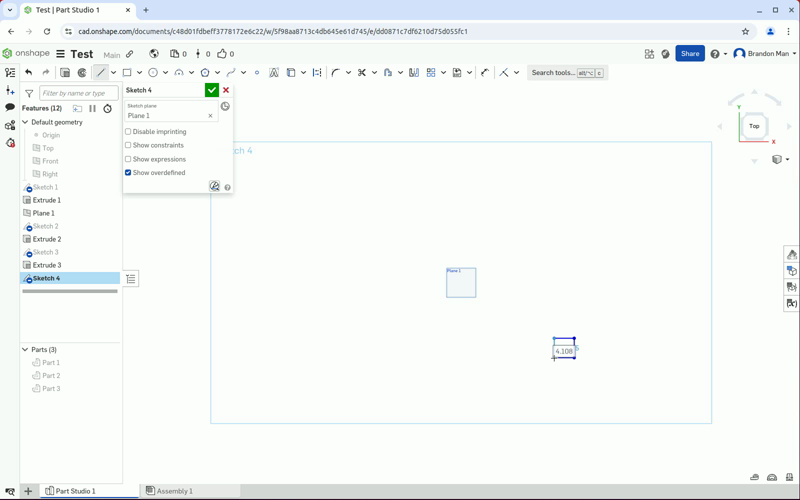
key_up(shift)
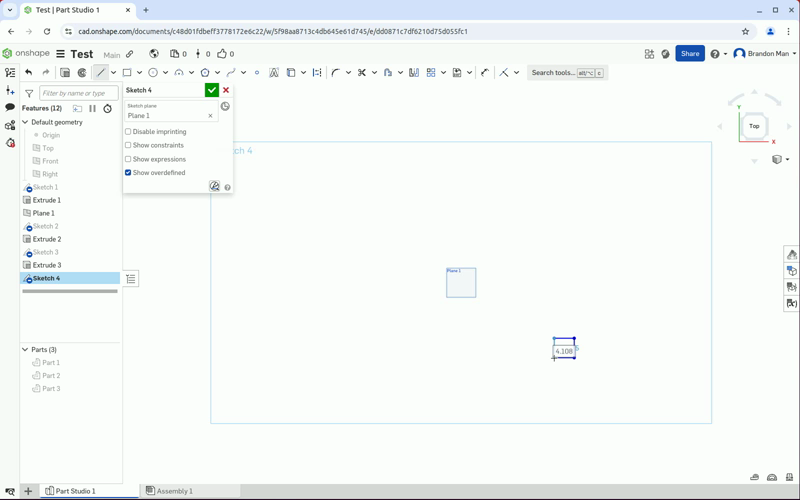
click(554, 357)
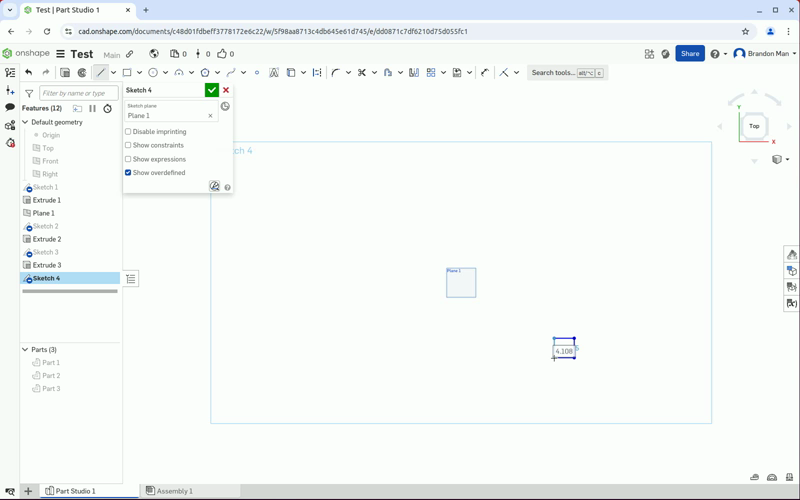
key(esc)
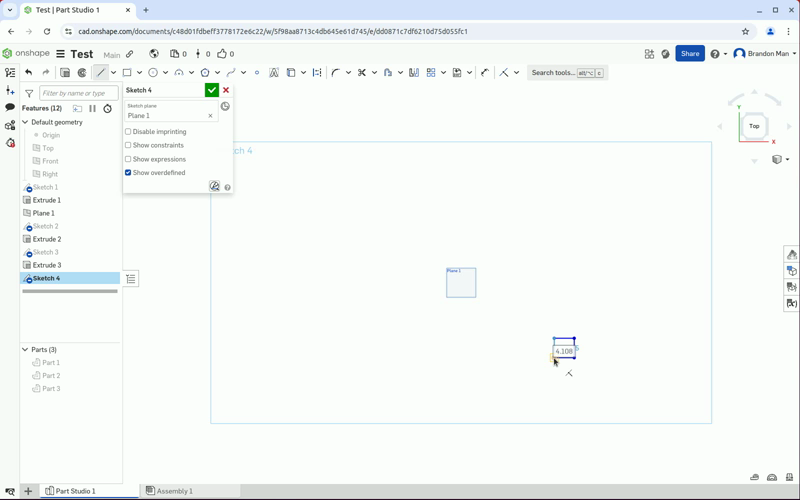
mouse_move(559, 341)
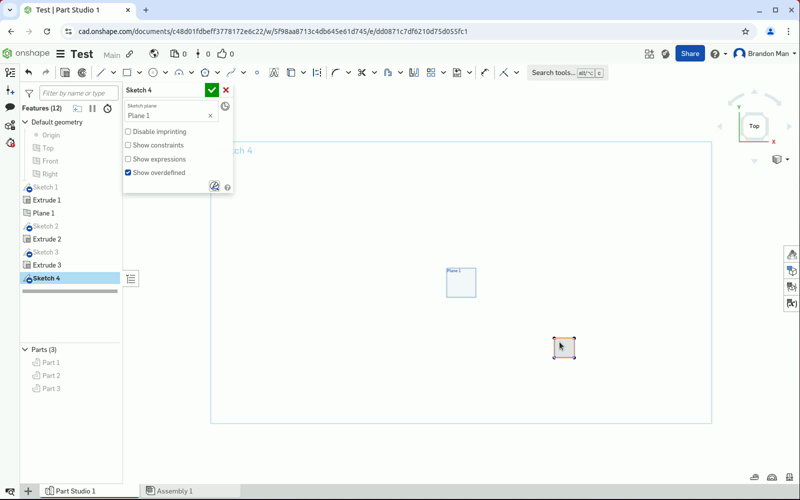
scroll(6)
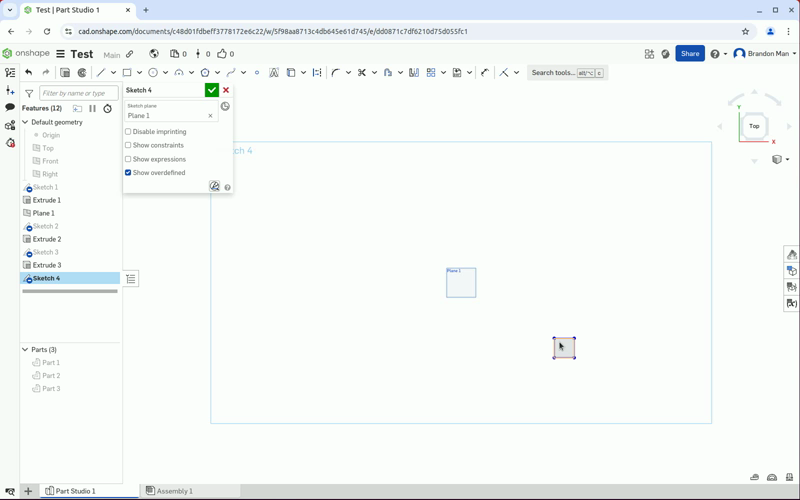
scroll(6)
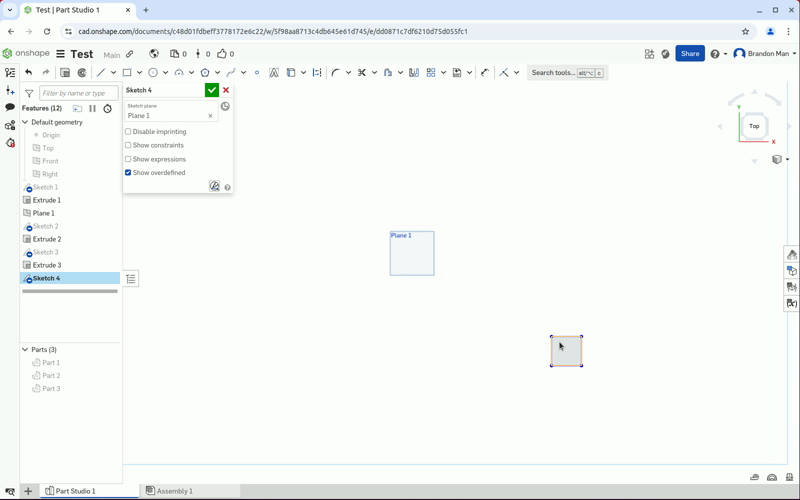
scroll(6)
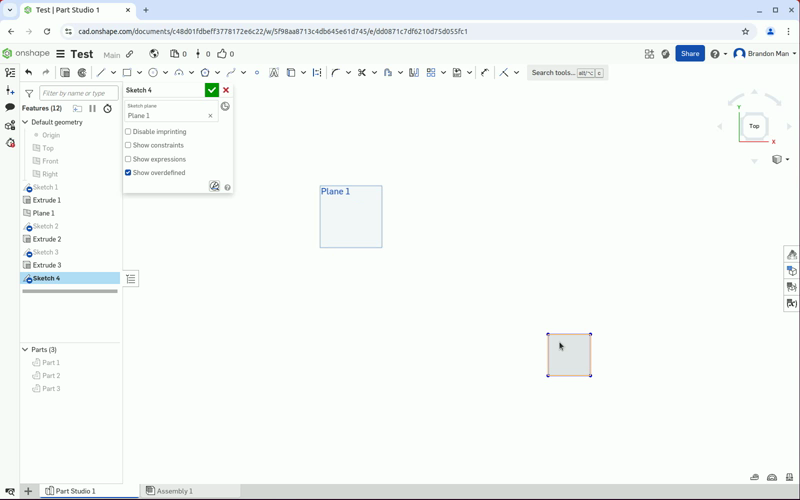
scroll(6)
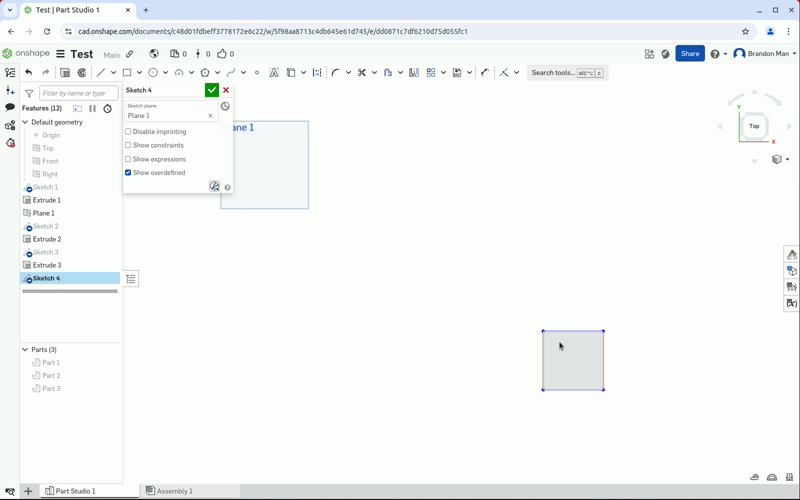
scroll(6)
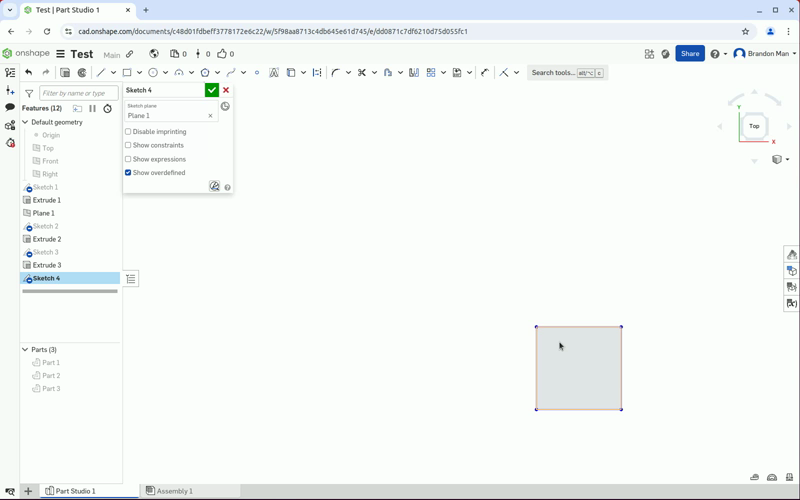
scroll(6)
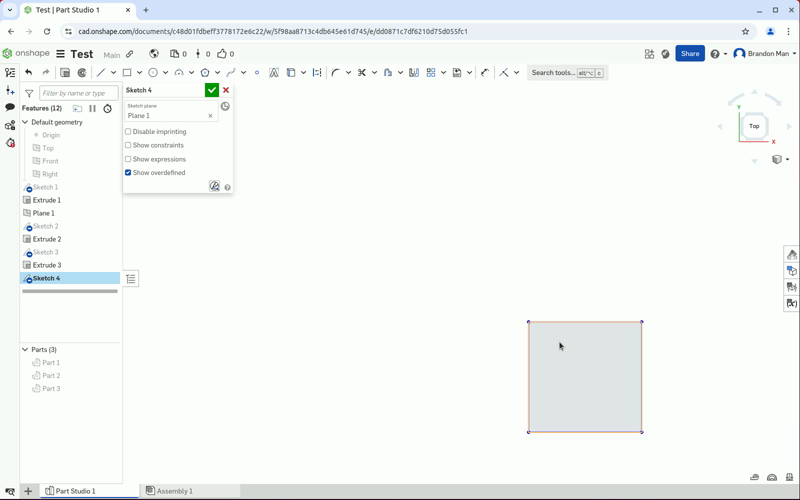
scroll(6)
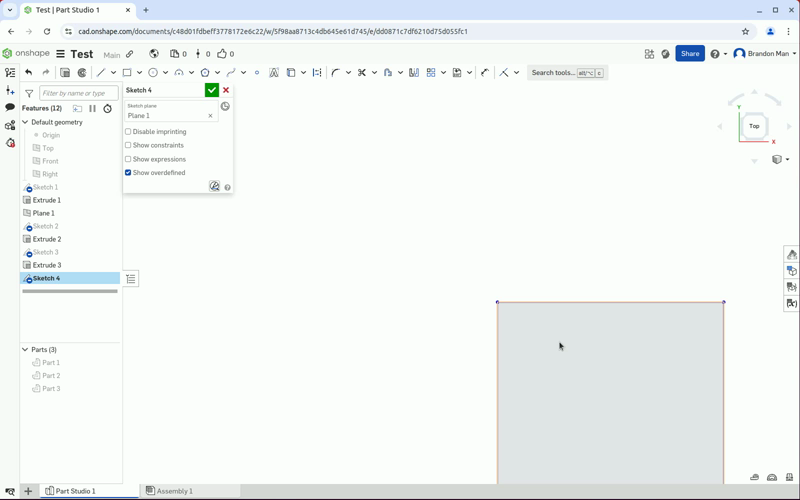
click(559, 341)
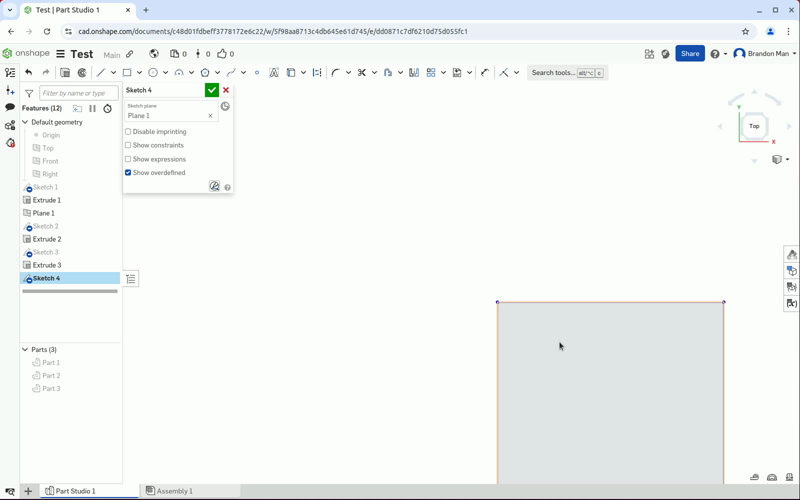
scroll(-6)
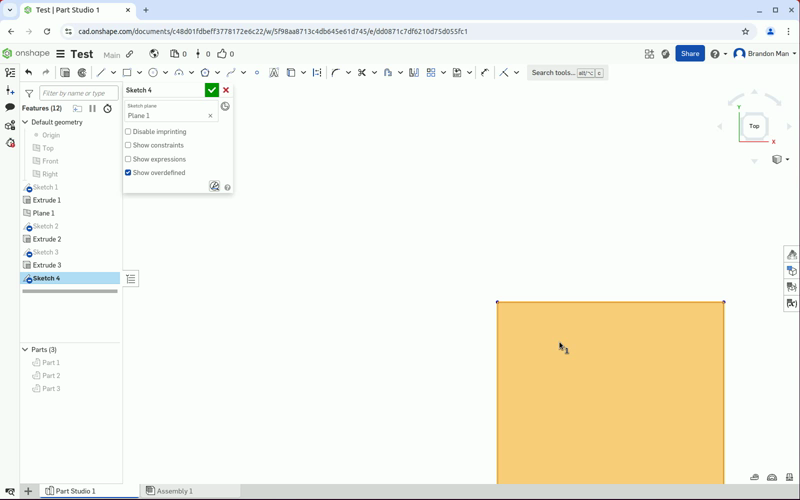
scroll(-6)
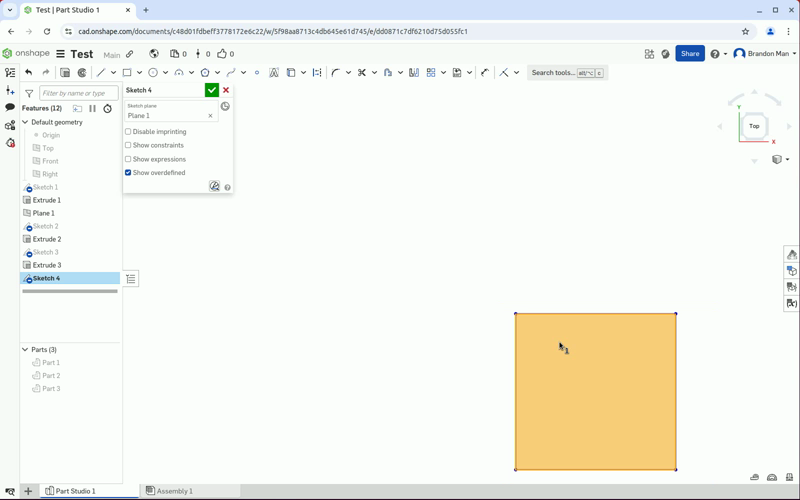
scroll(-6)
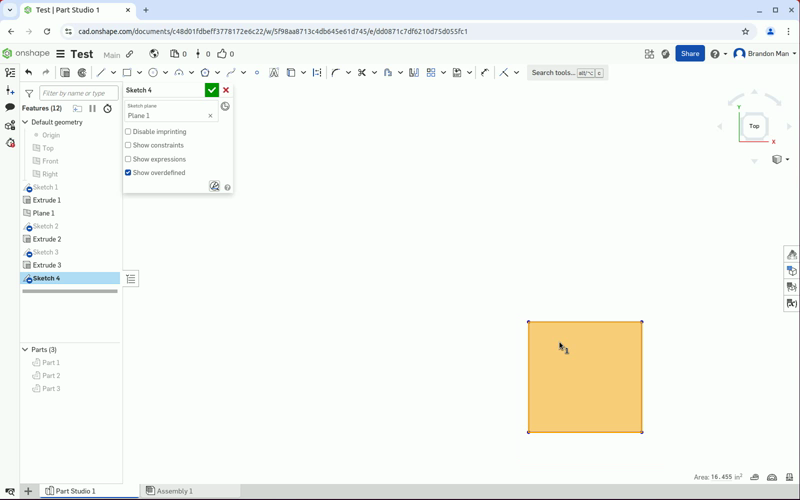
scroll(-6)
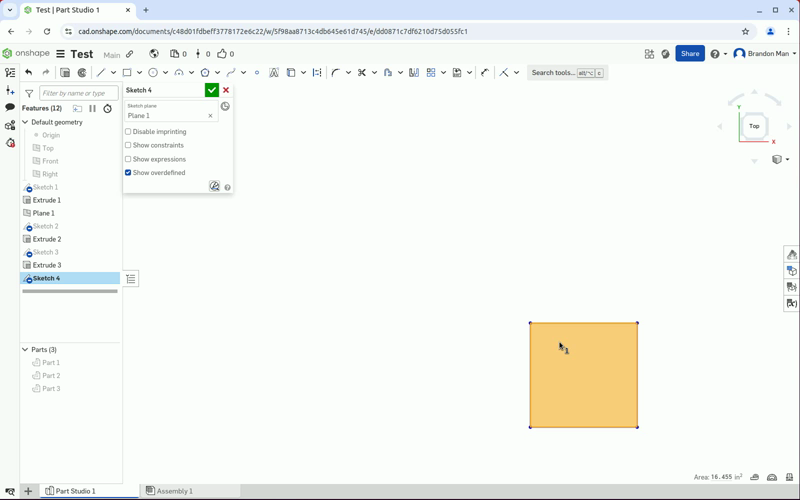
scroll(-6)
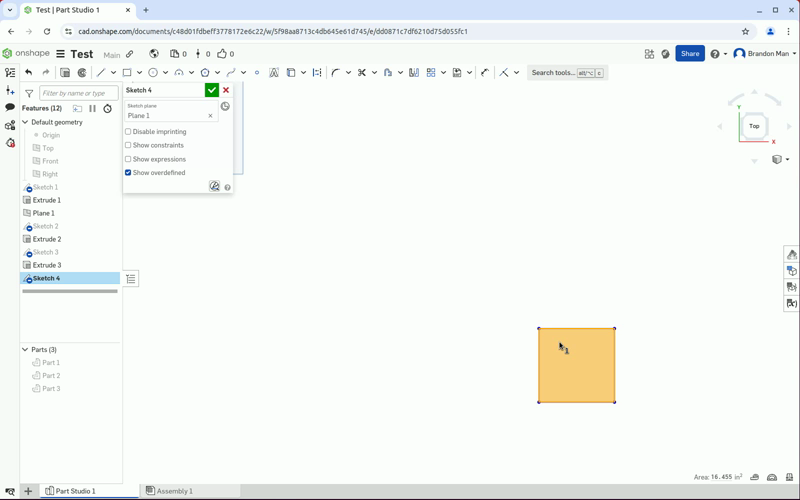
scroll(-6)
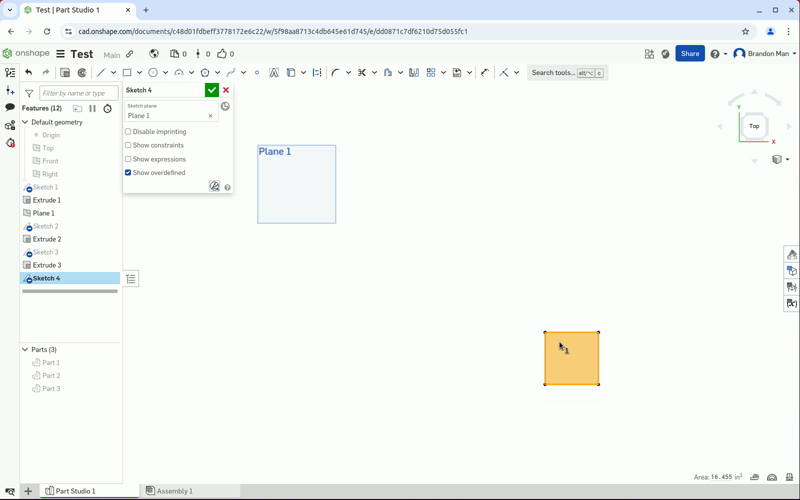
scroll(-6)
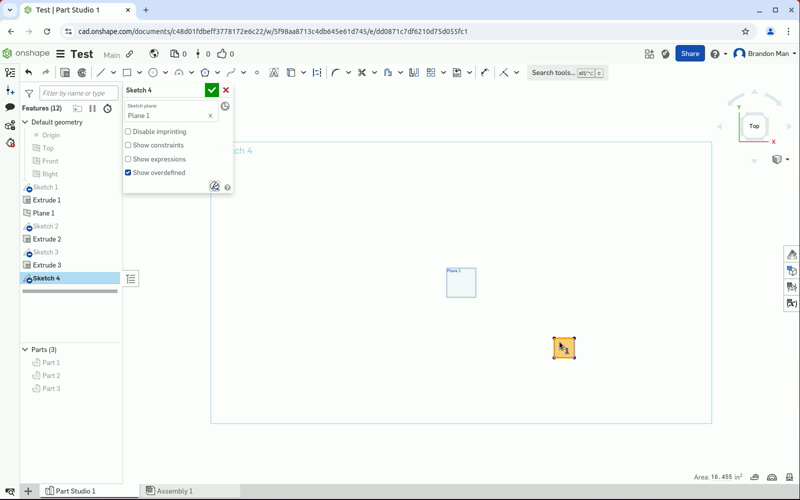
mouse_move(73, 352)
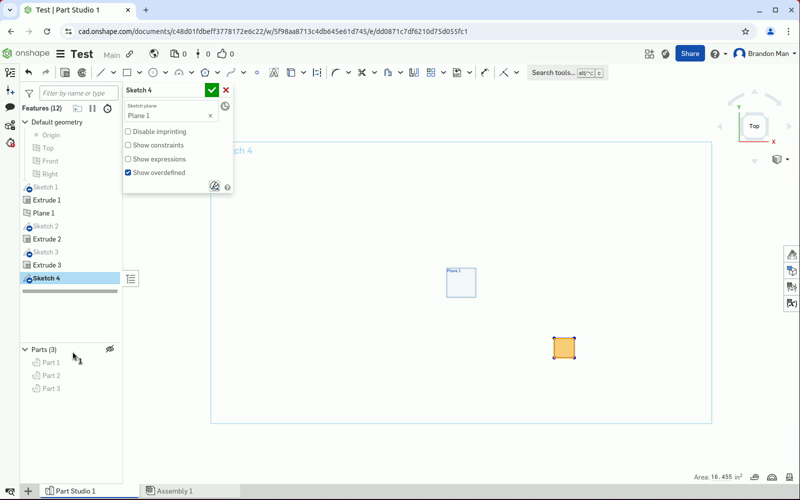
key(shift+y)
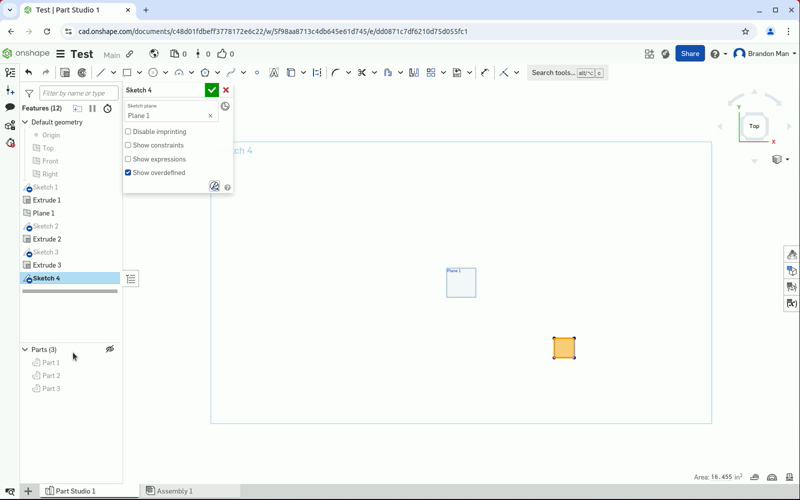
key(shift+e)
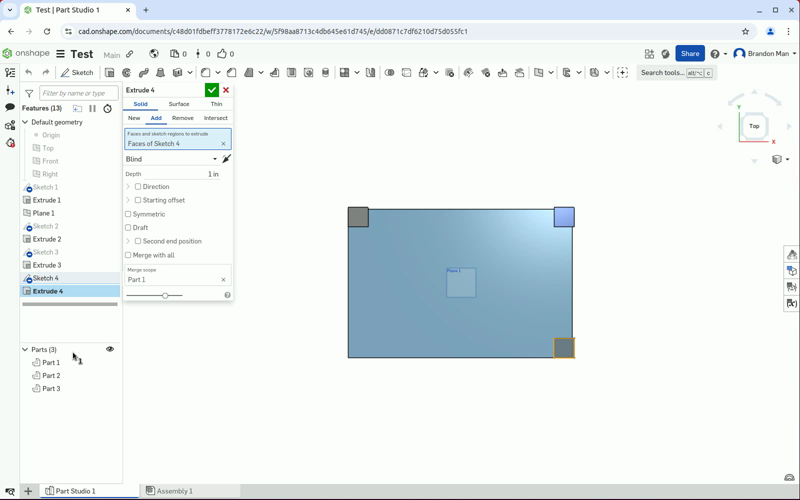
mouse_move(143, 106)
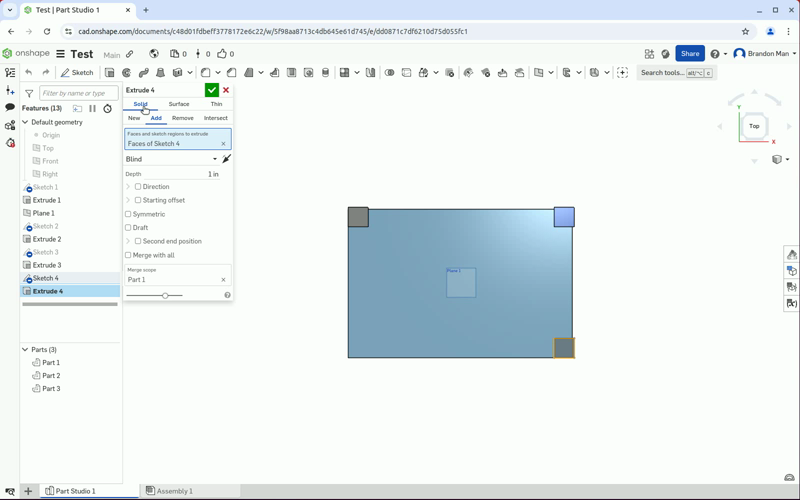
click(143, 106)
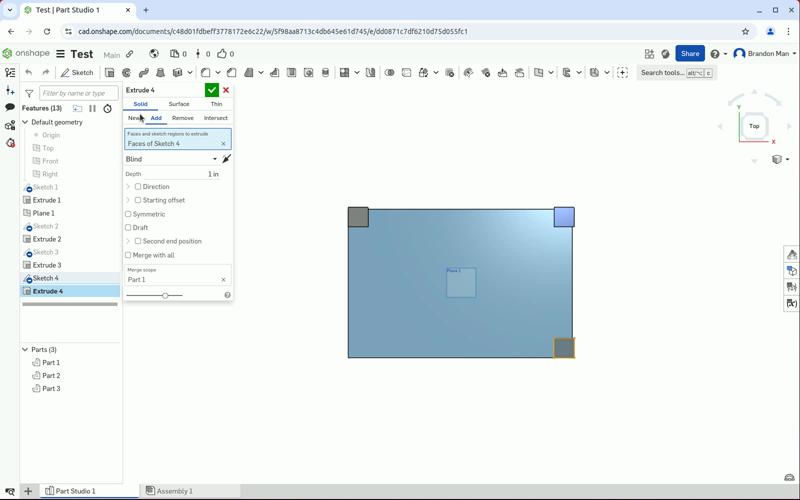
mouse_move(137, 120)
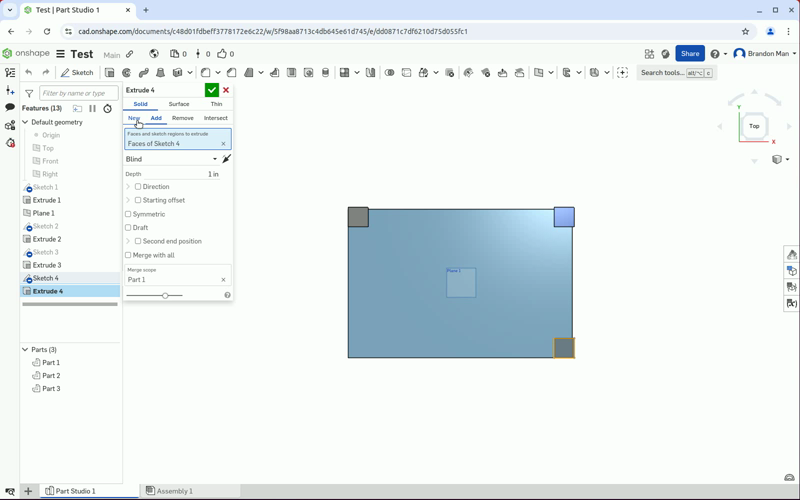
click(137, 120)
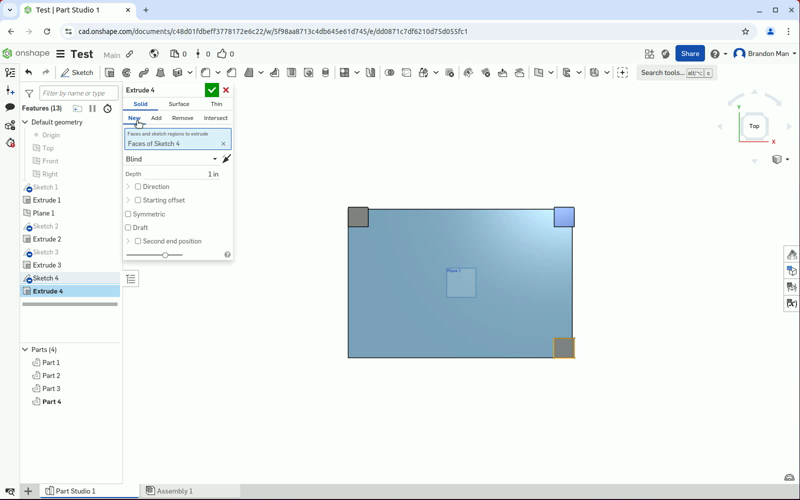
key(tab, 4)
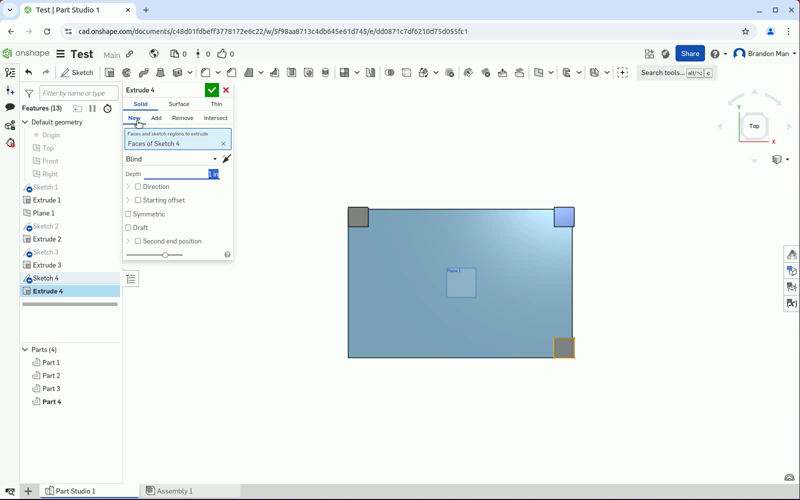
text(11.554)
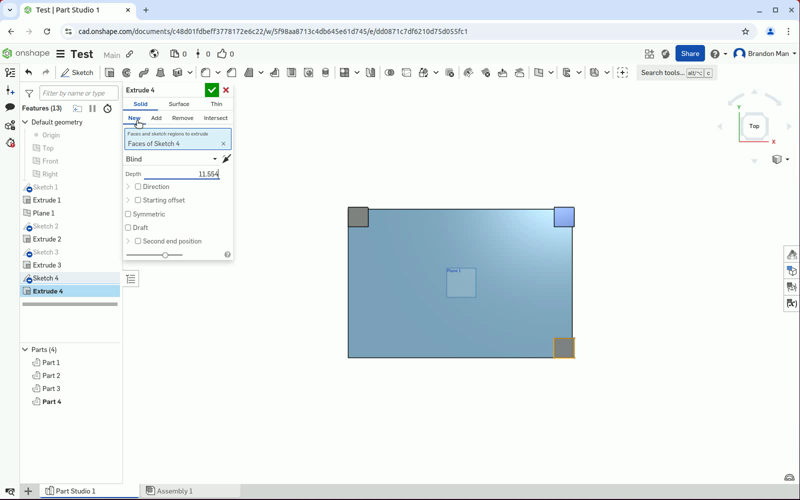
key(enter)
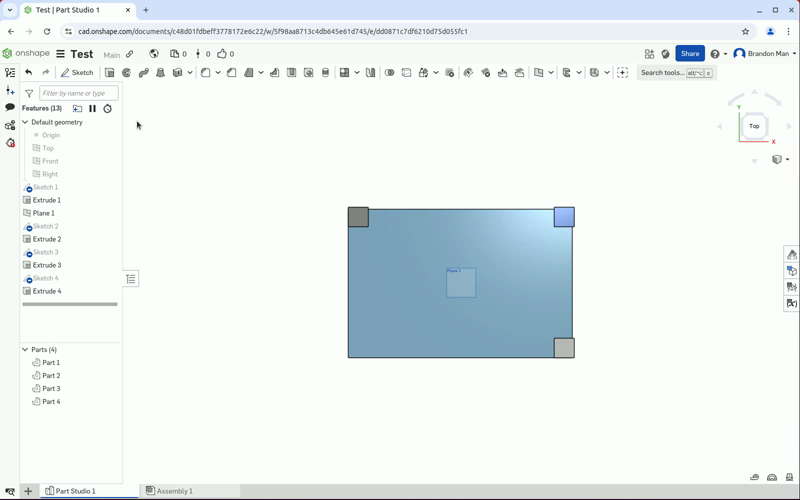
key(shift+h)
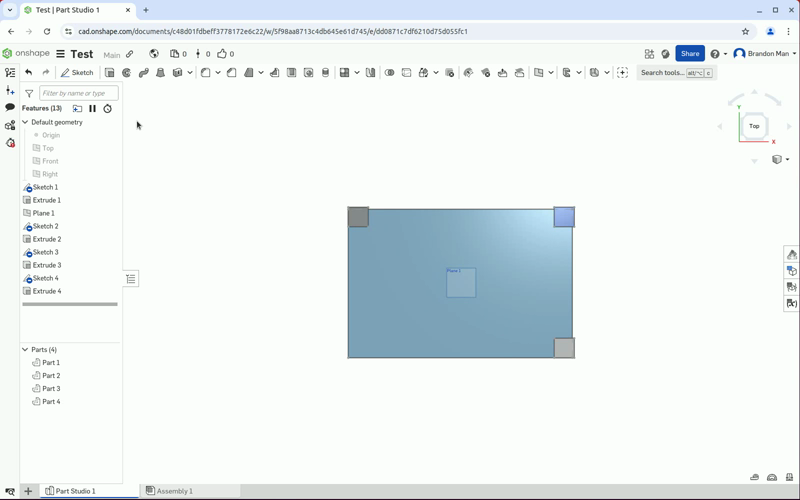
key(shift+h)
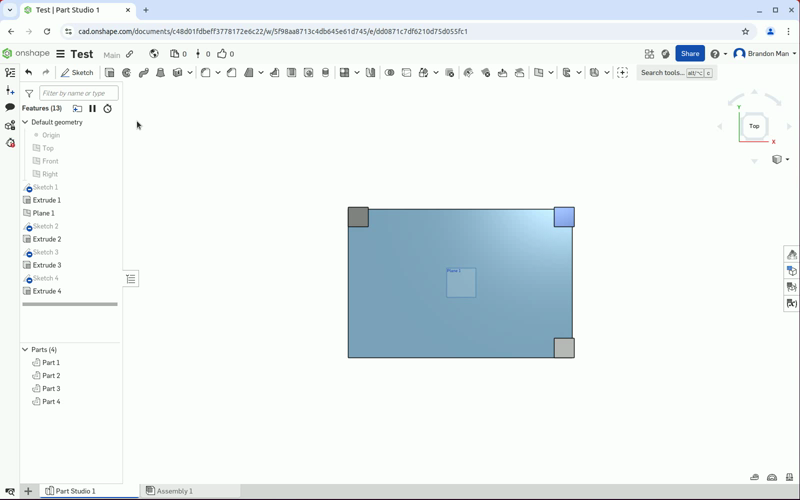
mouse_move(73, 189)
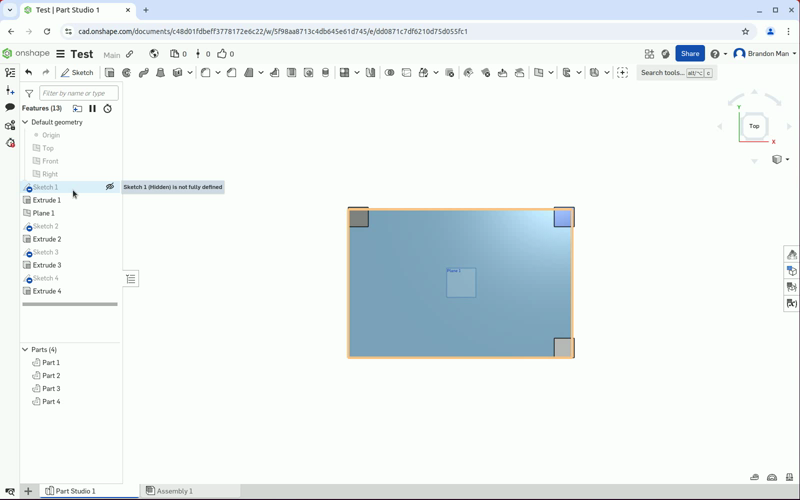
click(73, 189)
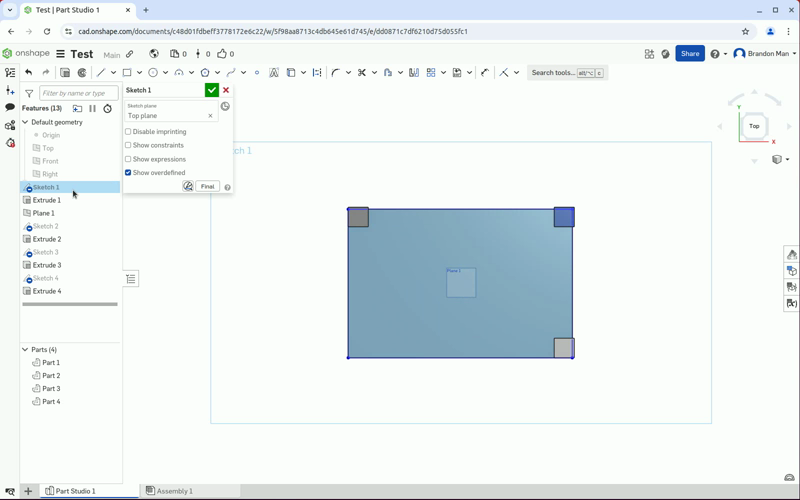
mouse_move(229, 92)
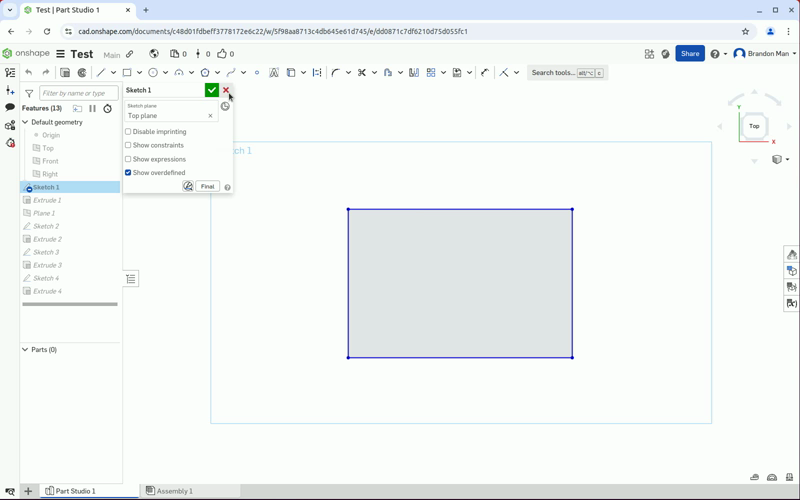
click(229, 92)
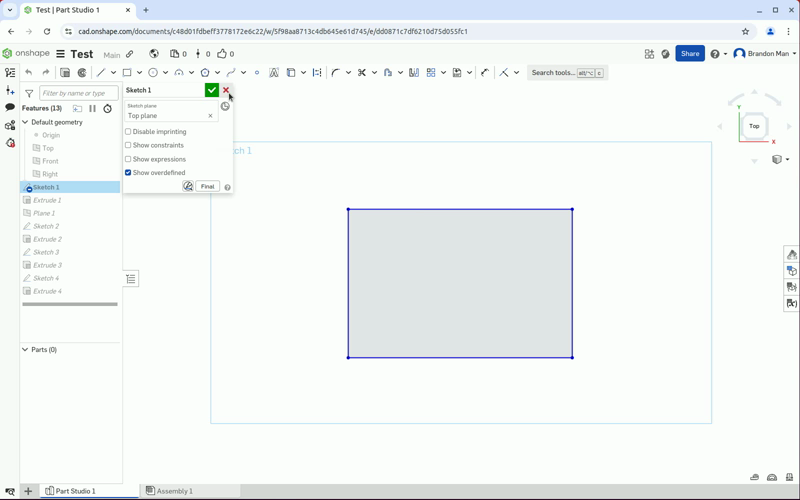
key(shift+s)
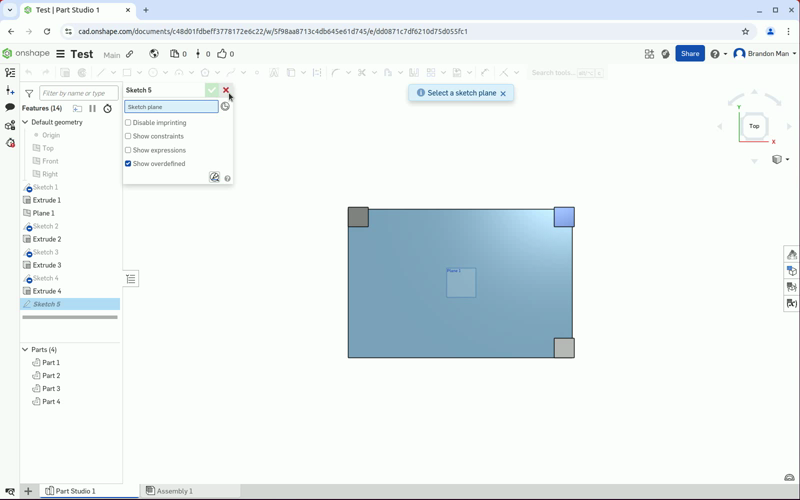
mouse_move(73, 215)
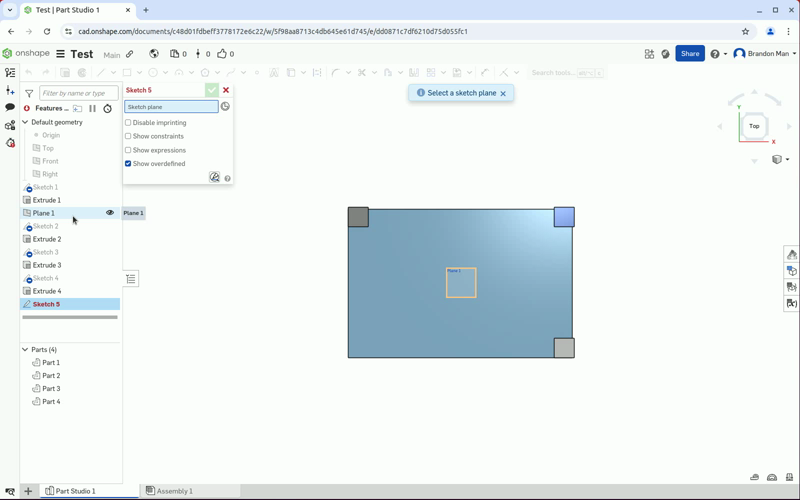
click(73, 215)
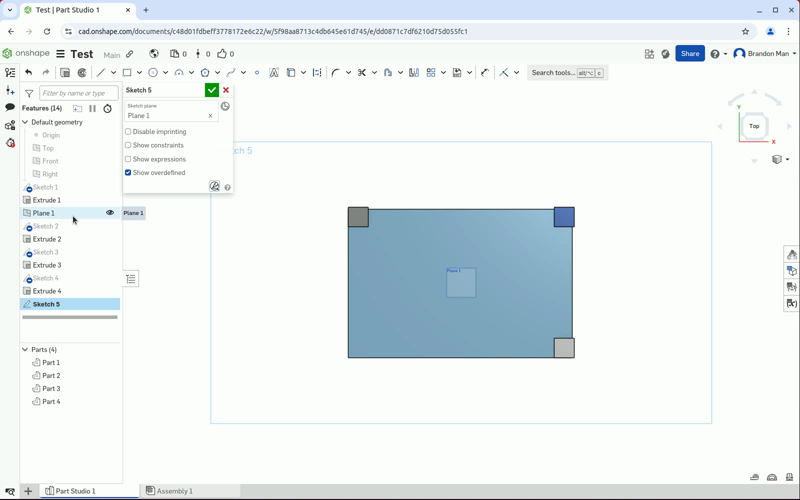
mouse_move(73, 352)
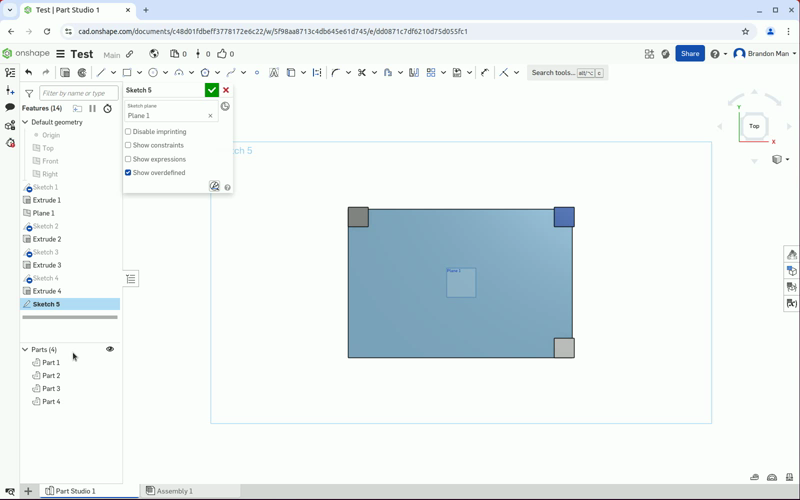
key(y)
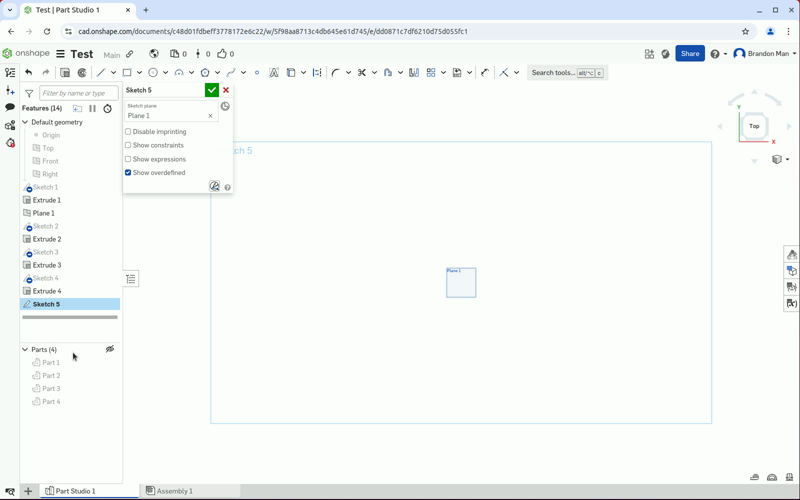
key(l)
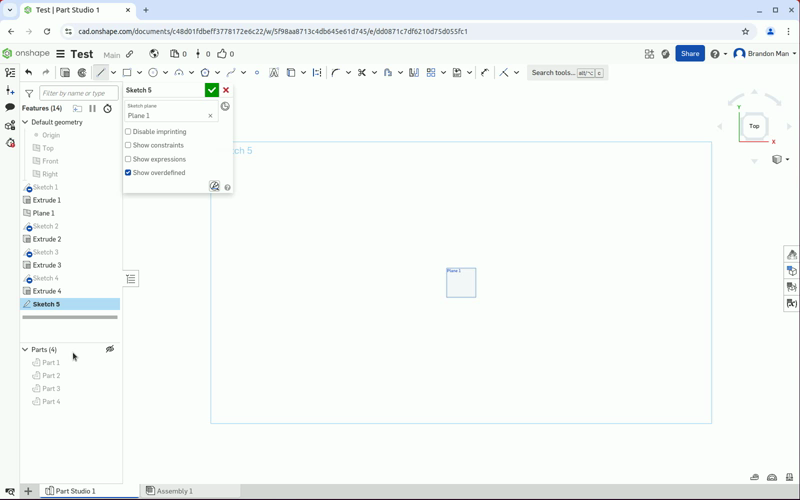
key_down(shift)
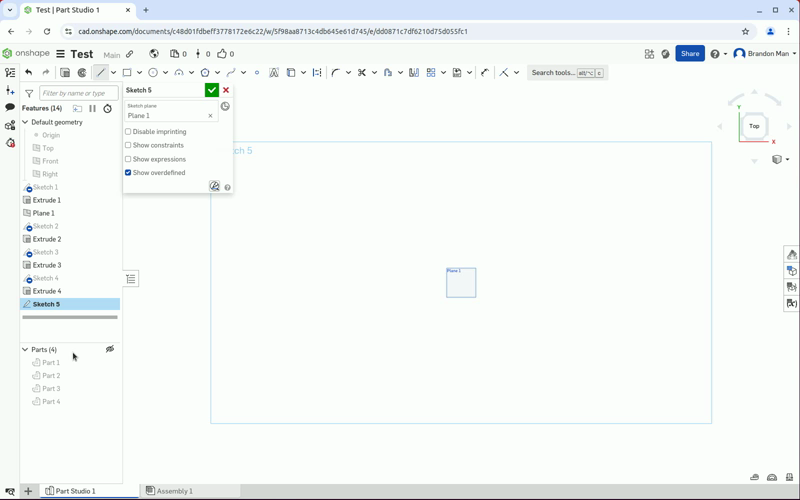
mouse_move(348, 357)
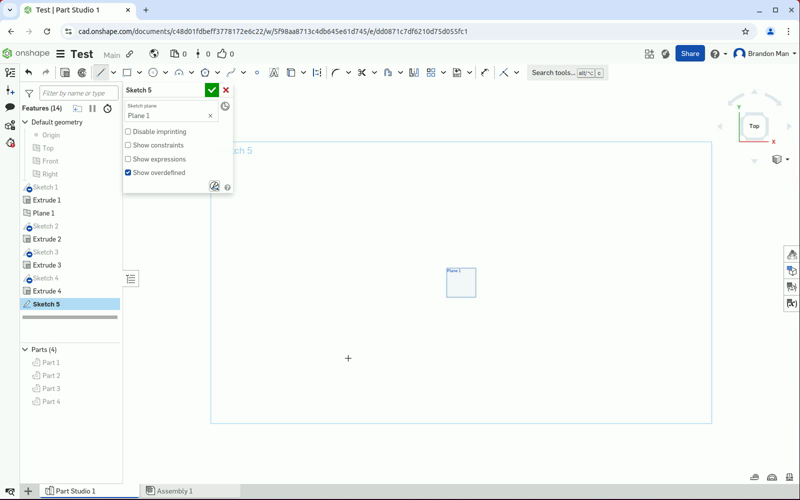
click(348, 357)
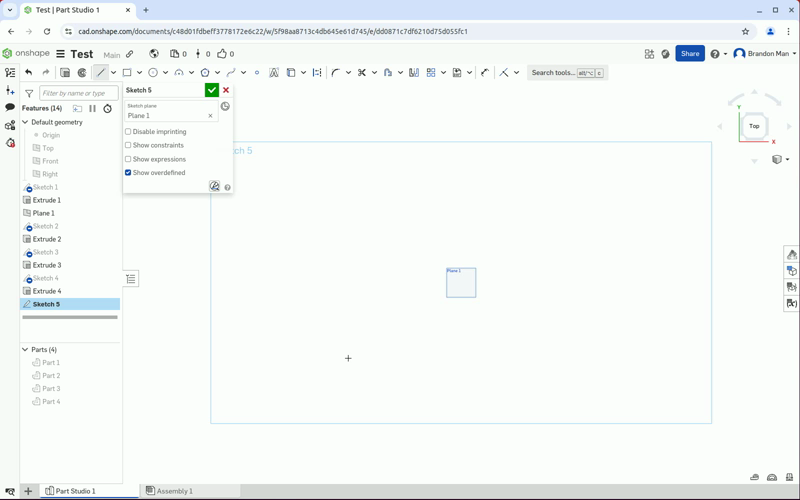
key_up(shift)
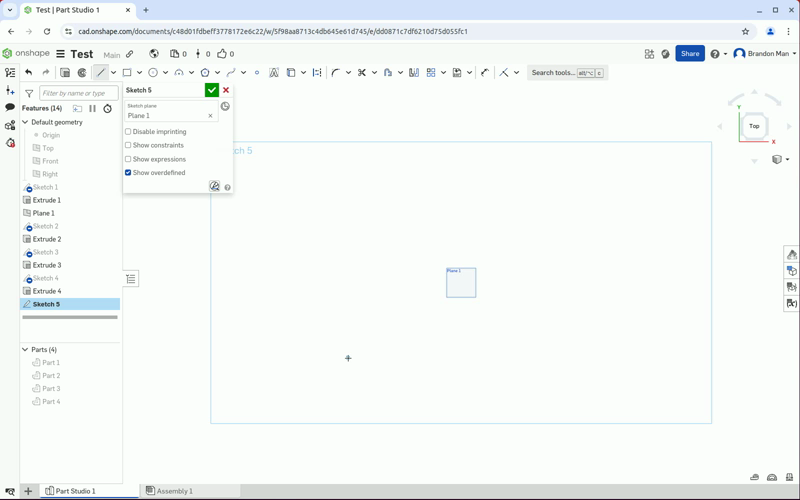
key_down(shift)
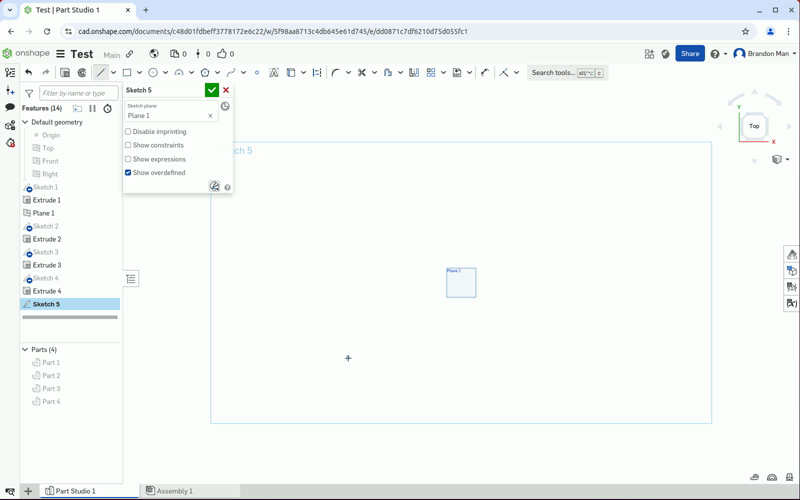
mouse_move(378, 357)
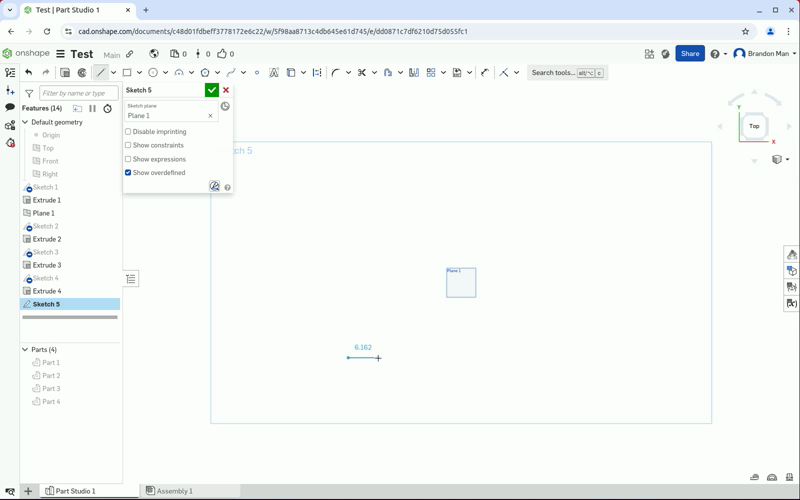
mouse_move(368, 357)
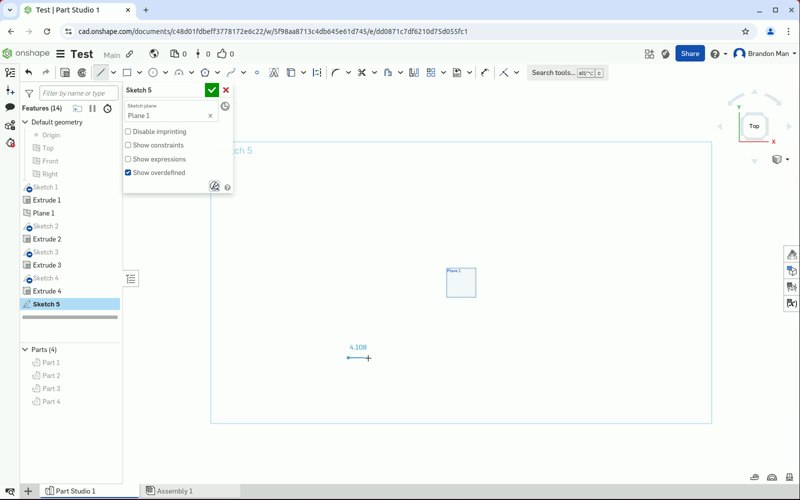
click(368, 357)
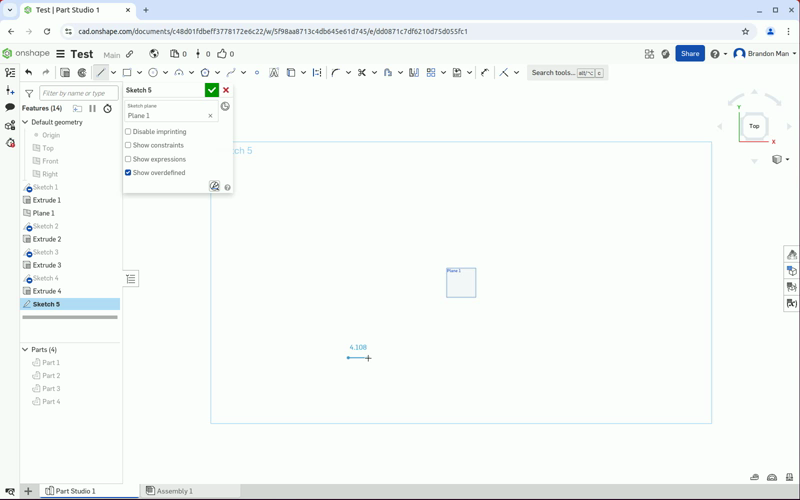
key_up(shift)
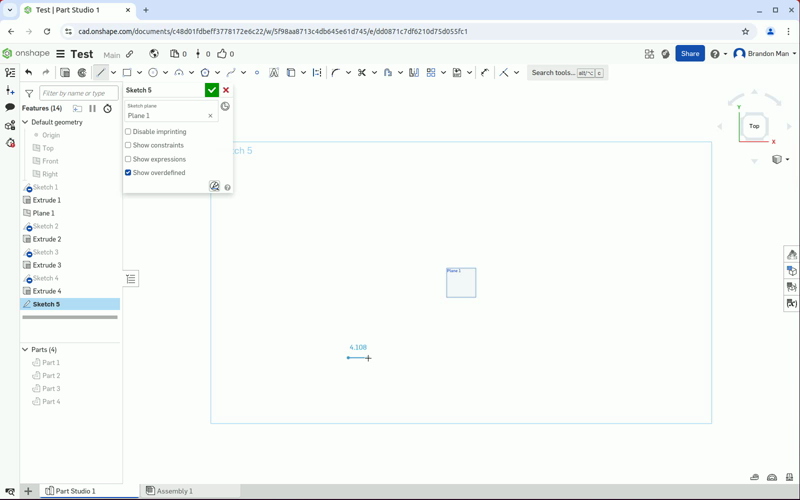
key_down(shift)
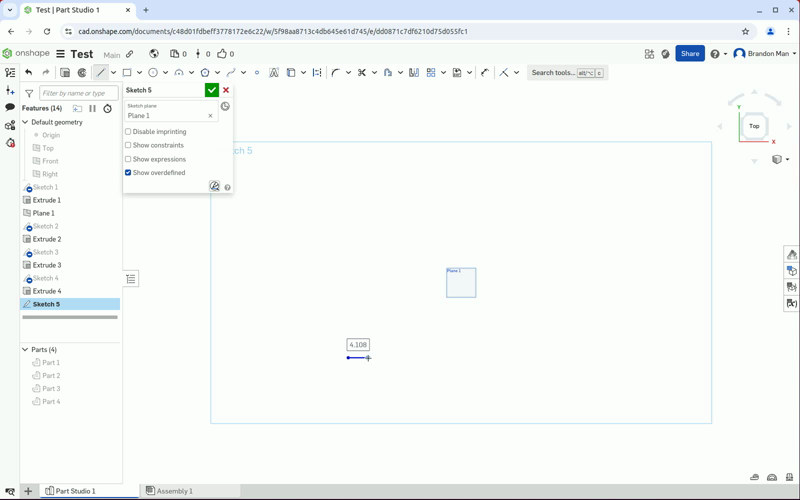
mouse_move(398, 357)
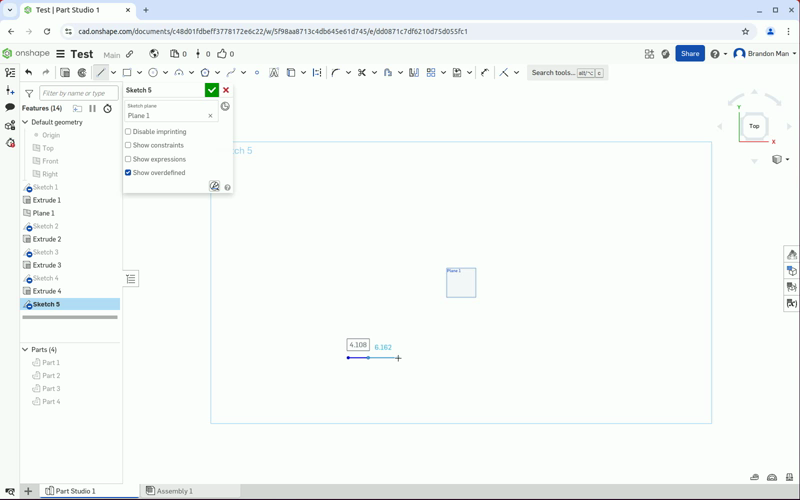
mouse_move(368, 338)
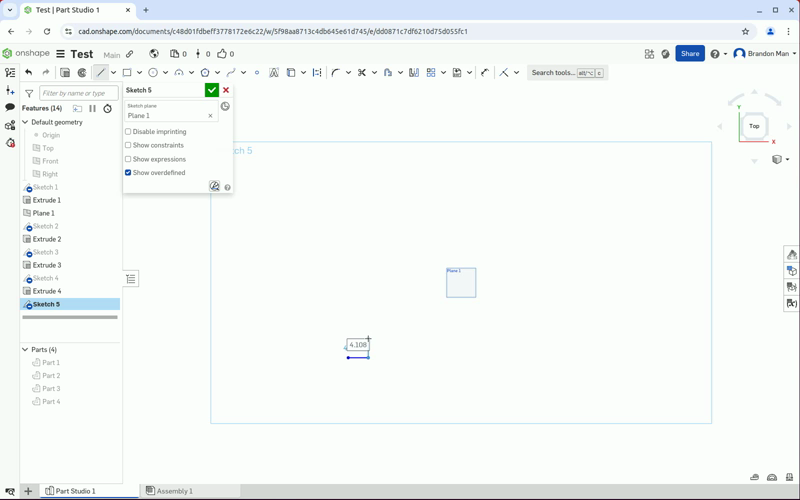
click(368, 338)
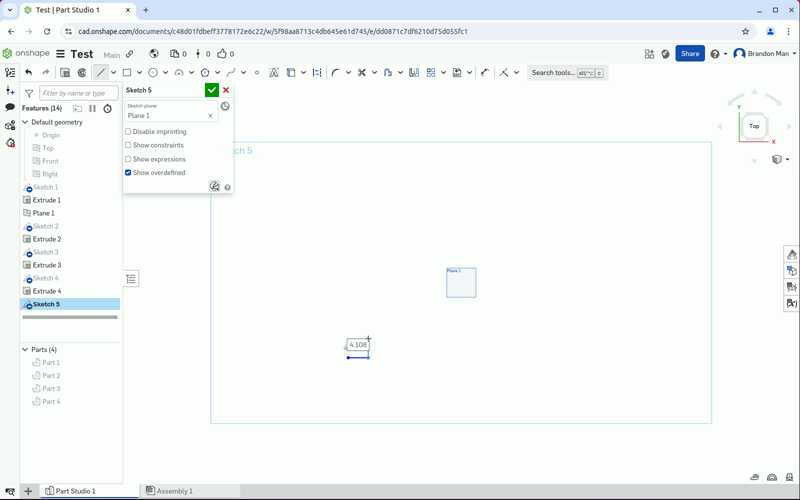
key_up(shift)
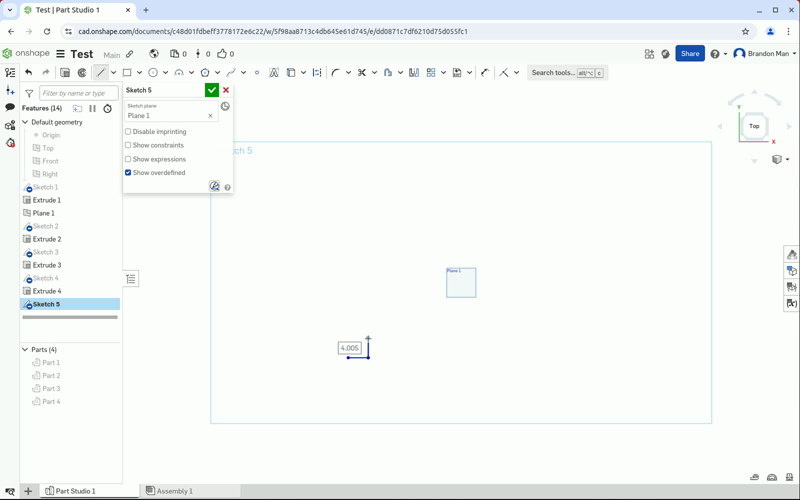
key_down(shift)
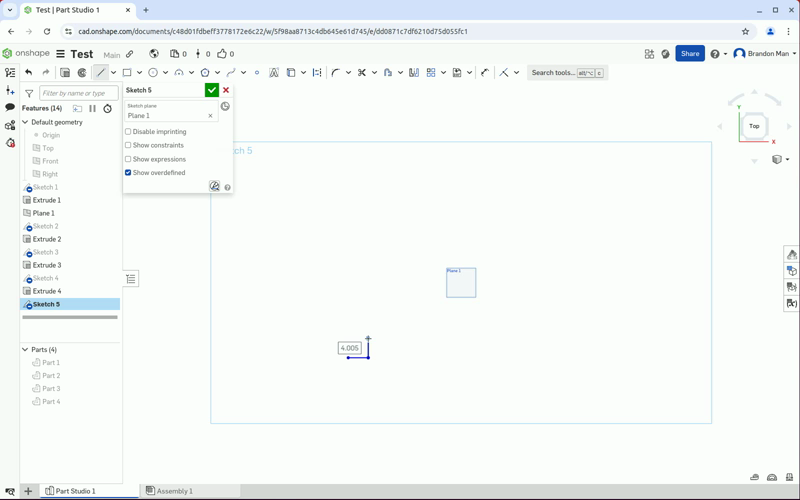
mouse_move(398, 338)
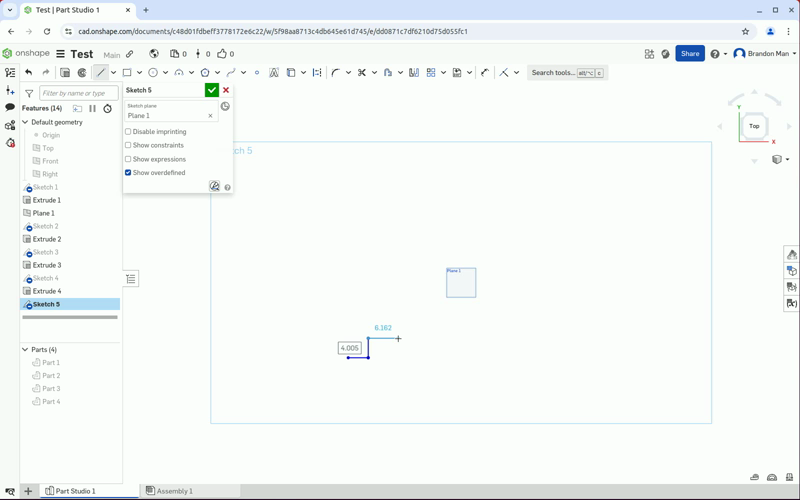
mouse_move(348, 338)
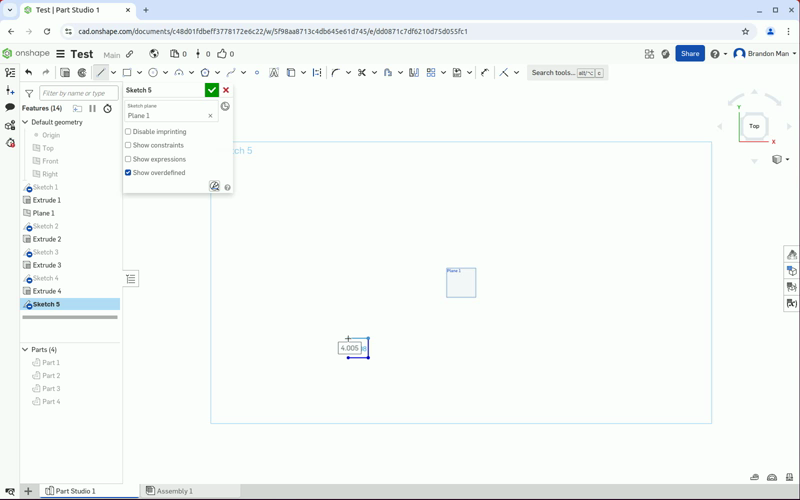
click(348, 338)
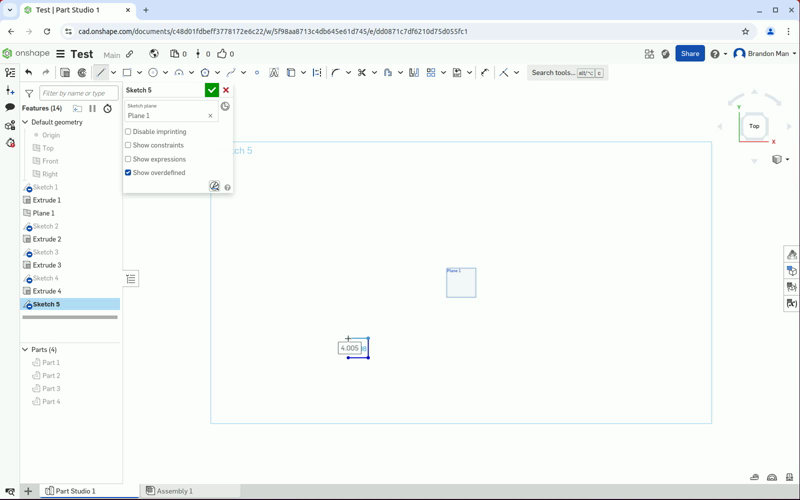
key_up(shift)
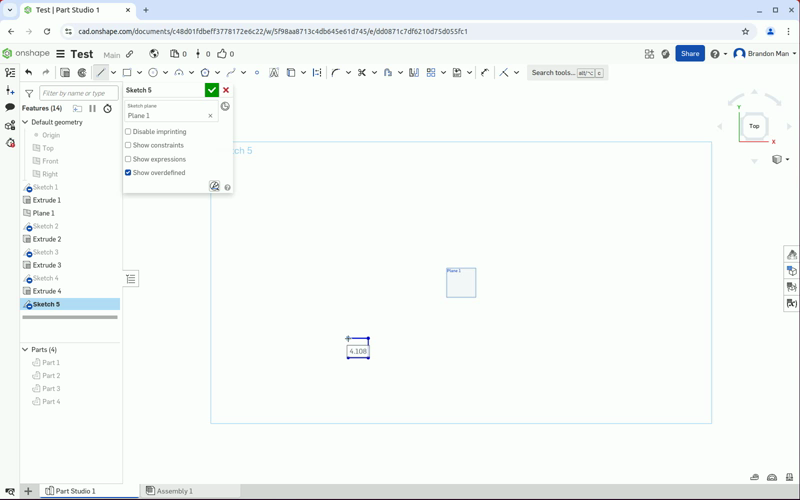
mouse_move(378, 338)
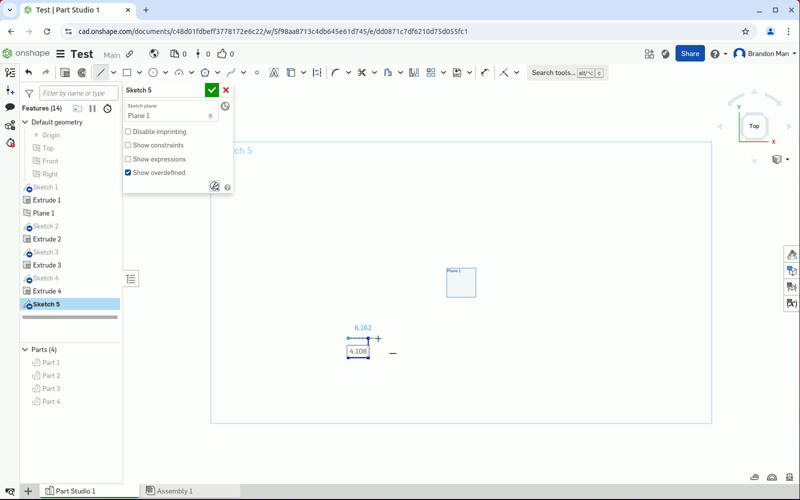
key_down(shift)
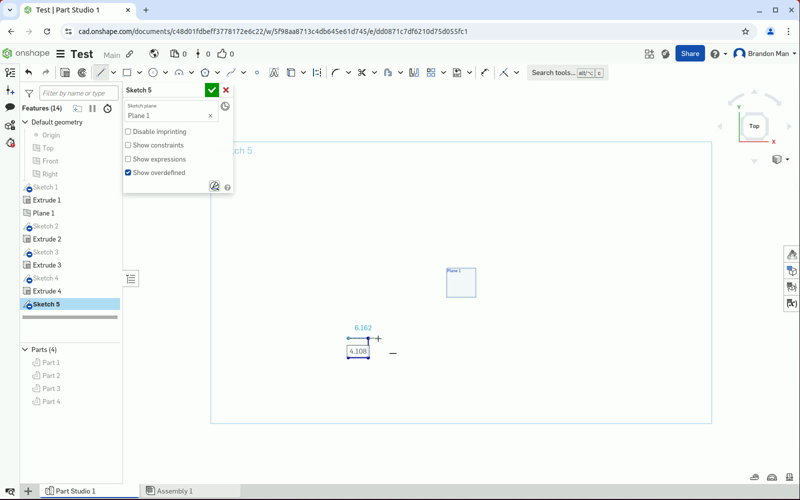
mouse_move(348, 357)
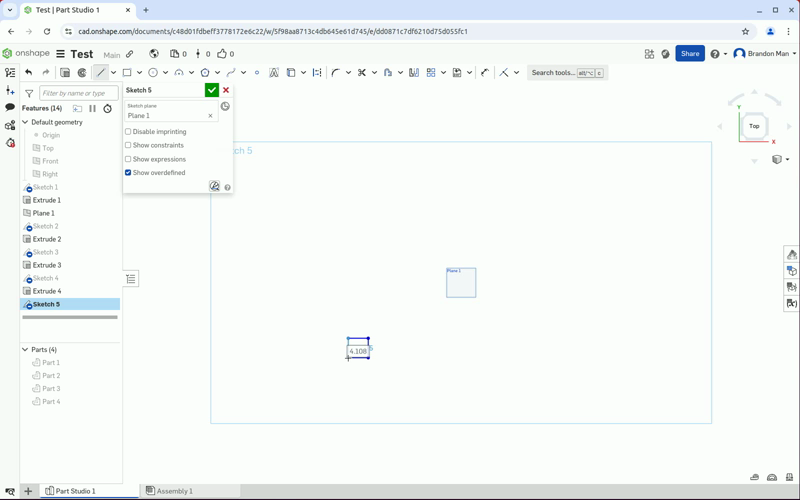
key_up(shift)
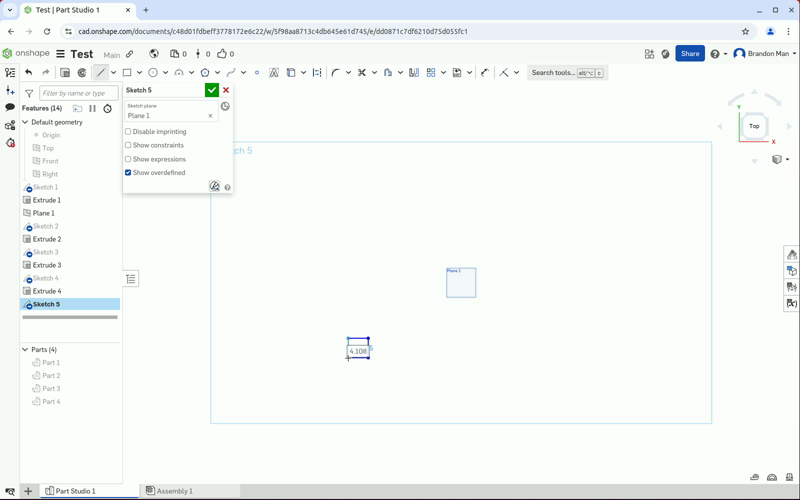
click(348, 357)
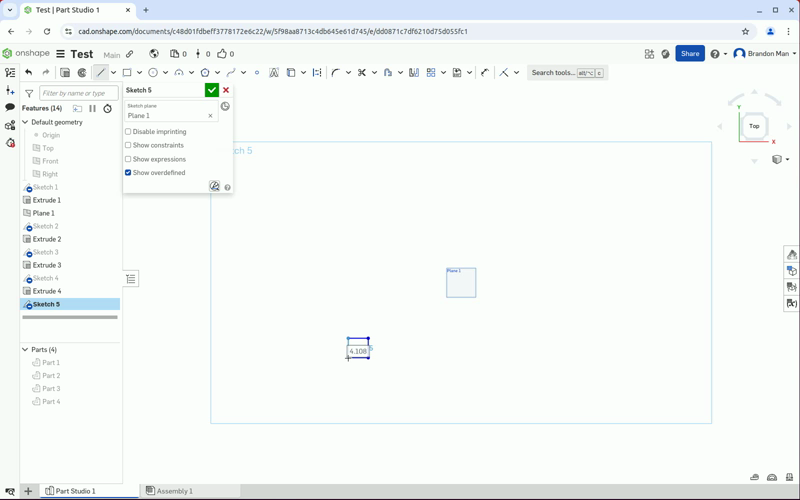
key(esc)
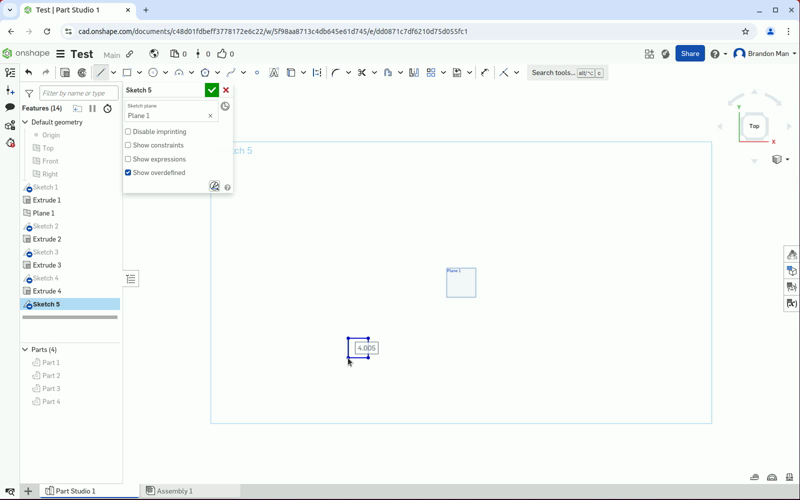
mouse_move(364, 340)
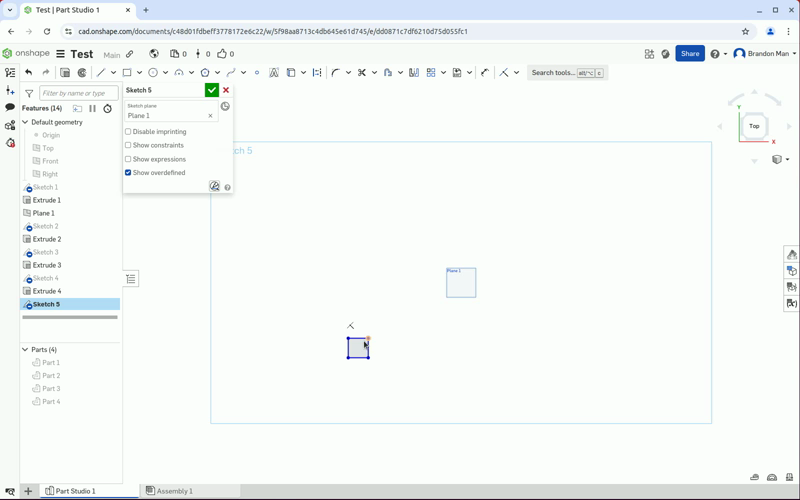
scroll(6)
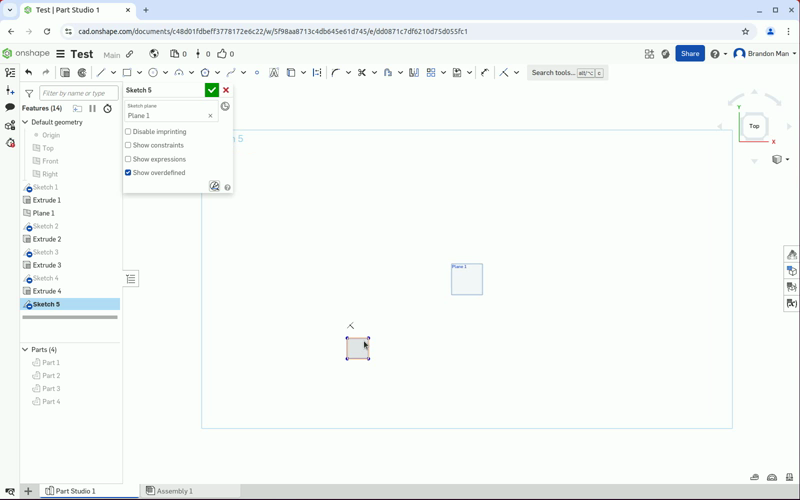
scroll(6)
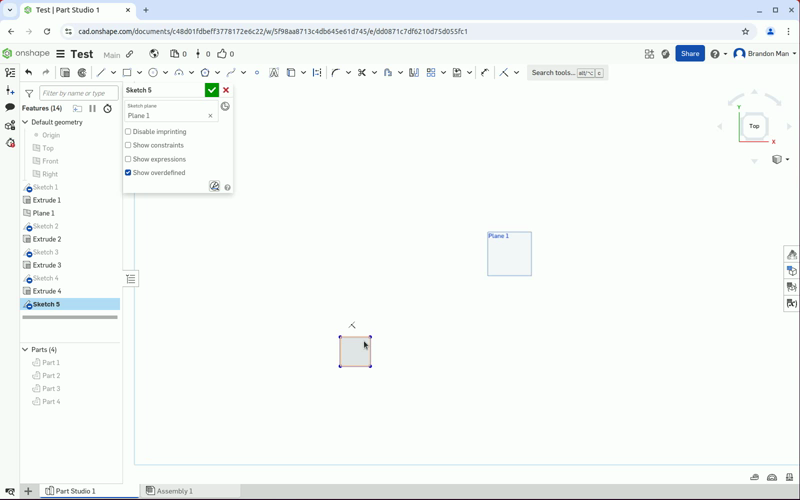
scroll(6)
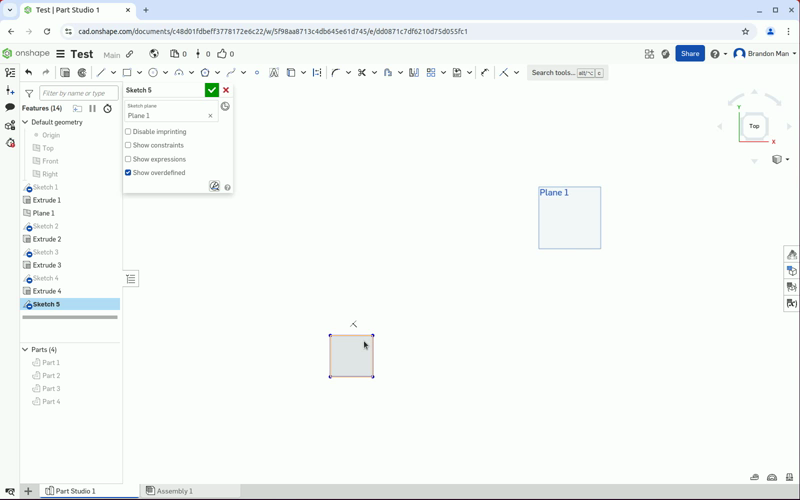
scroll(6)
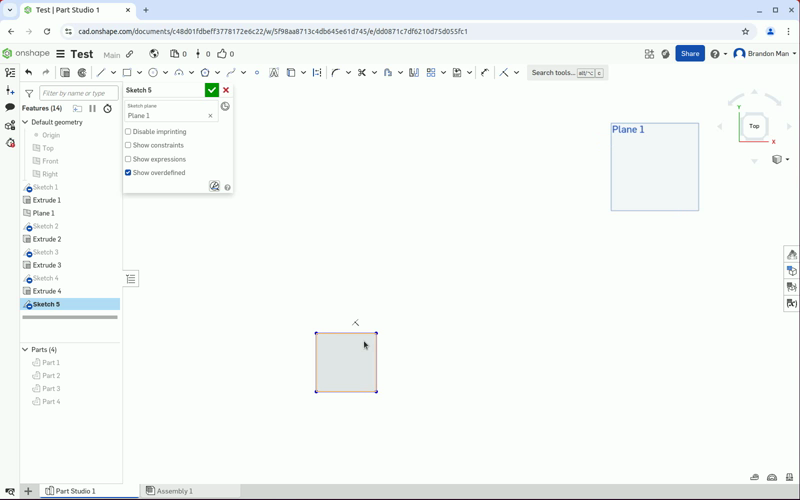
scroll(6)
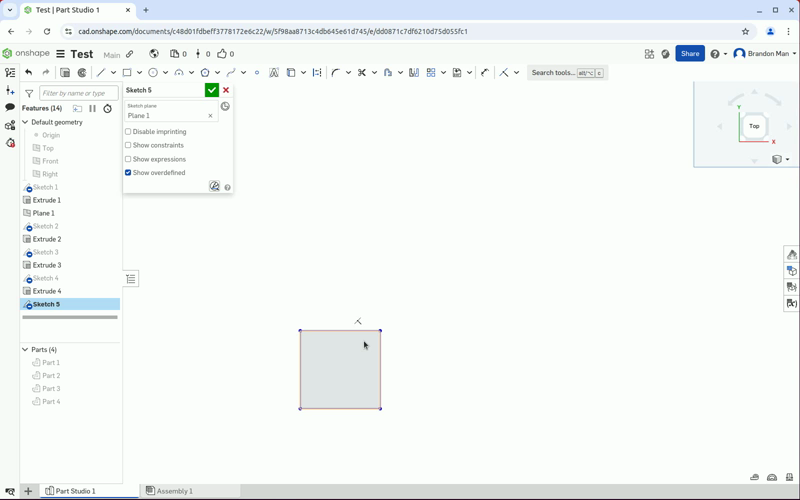
scroll(6)
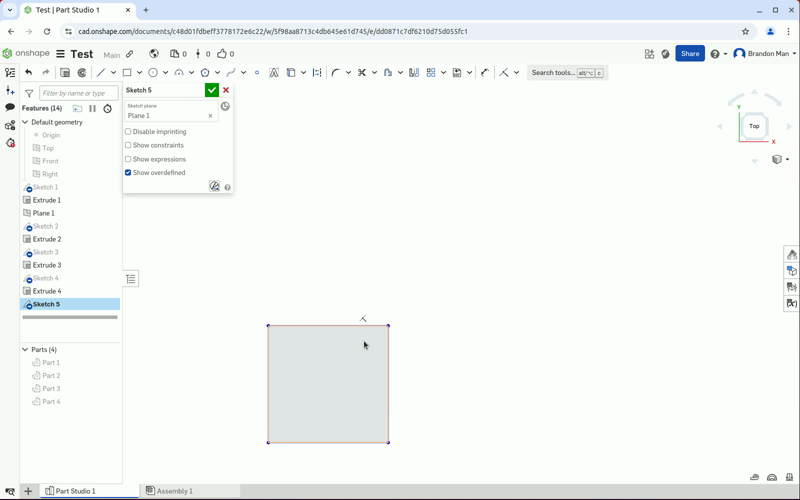
scroll(6)
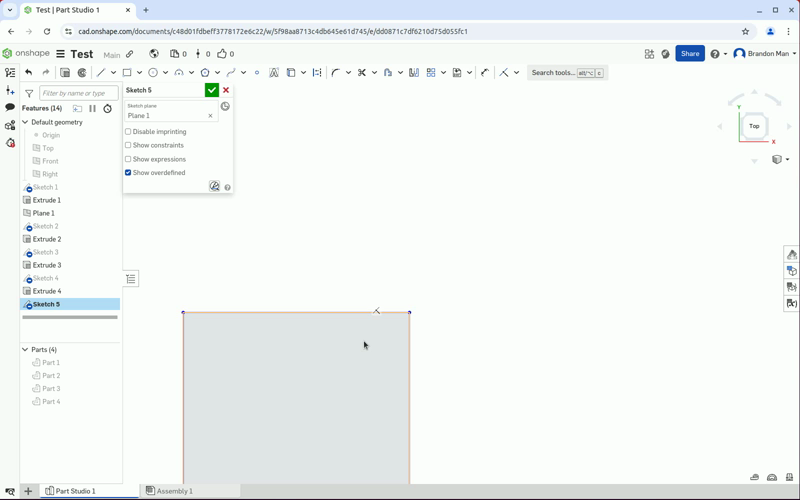
click(364, 340)
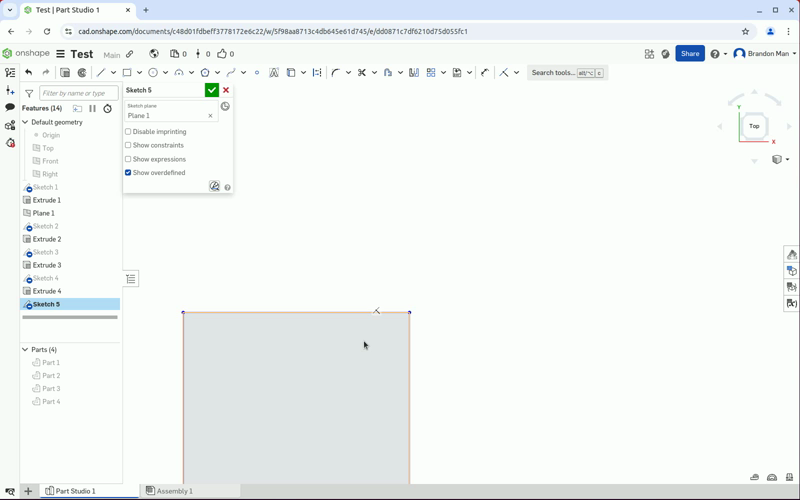
scroll(-6)
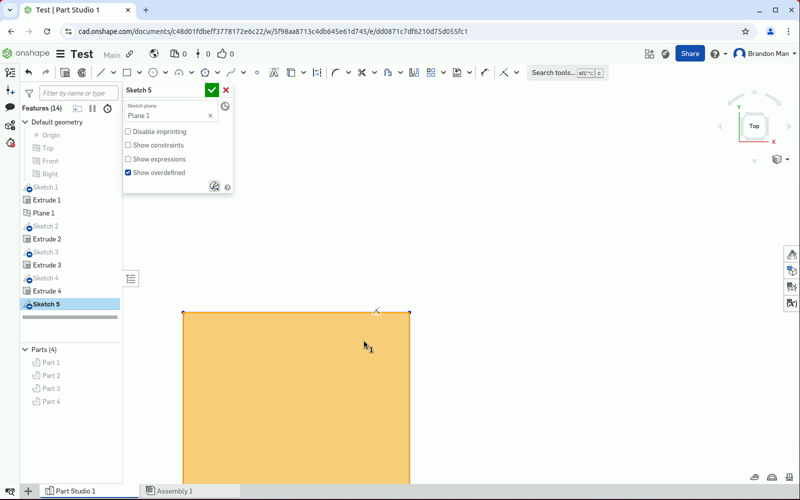
scroll(-6)
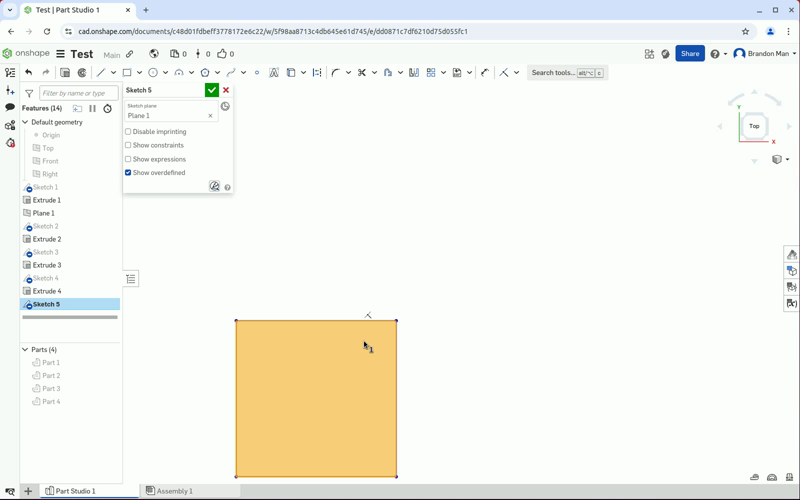
scroll(-6)
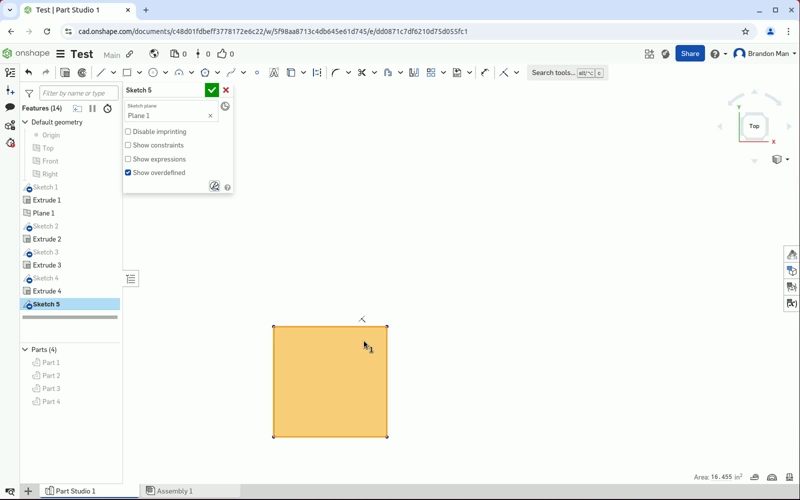
scroll(-6)
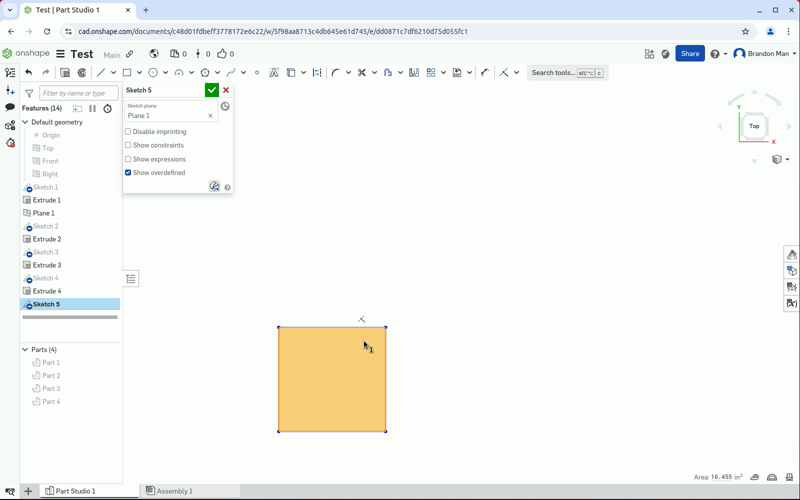
scroll(-6)
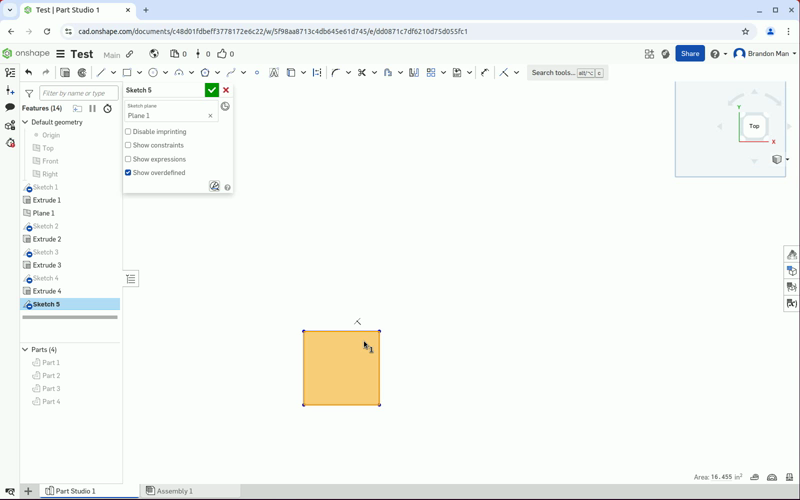
scroll(-6)
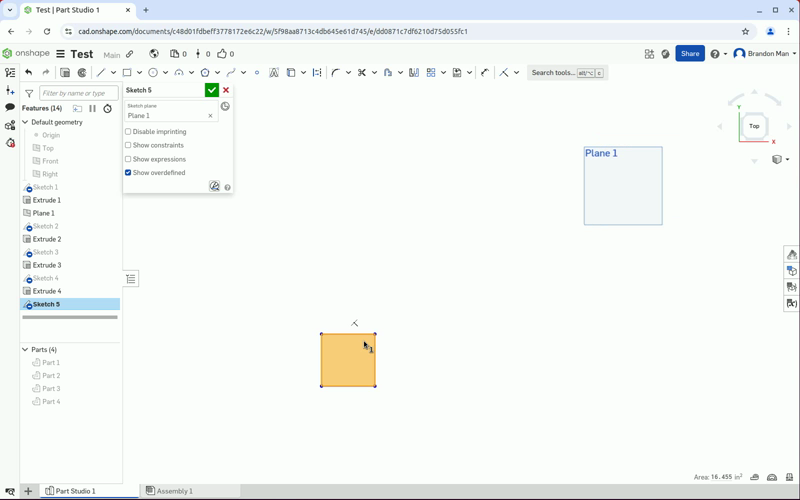
scroll(-6)
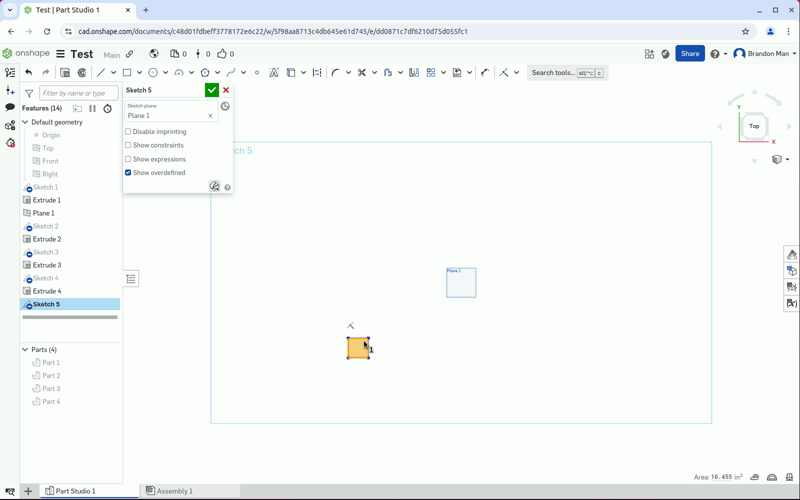
mouse_move(73, 352)
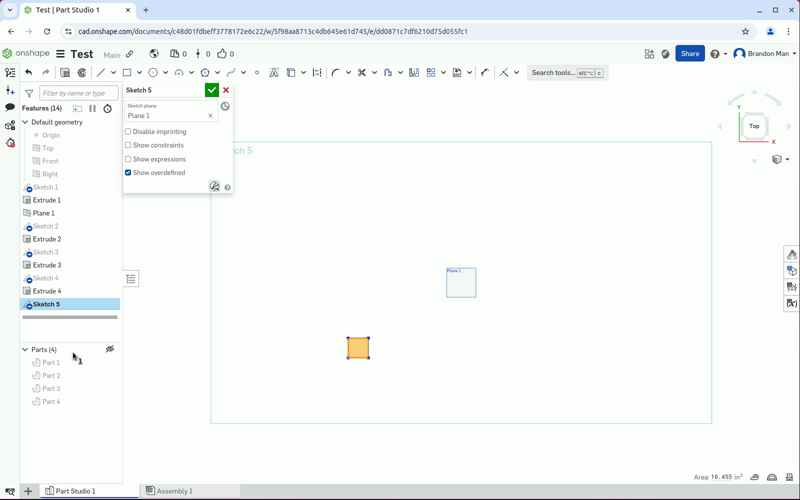
key(shift+y)
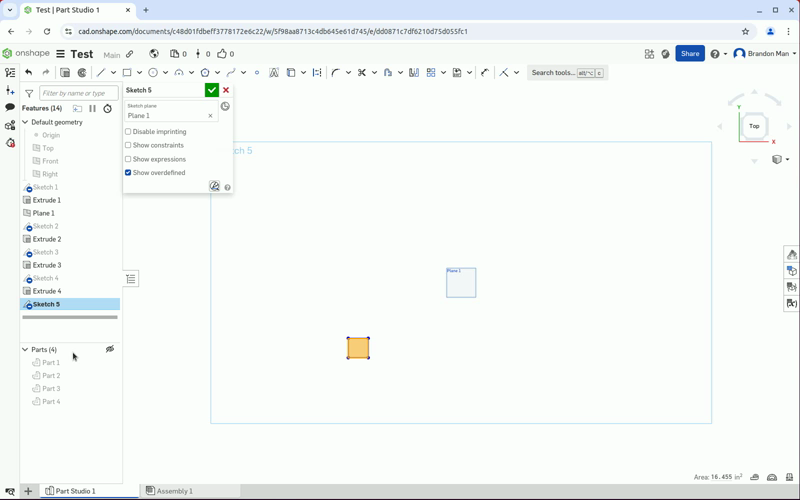
key(shift+e)
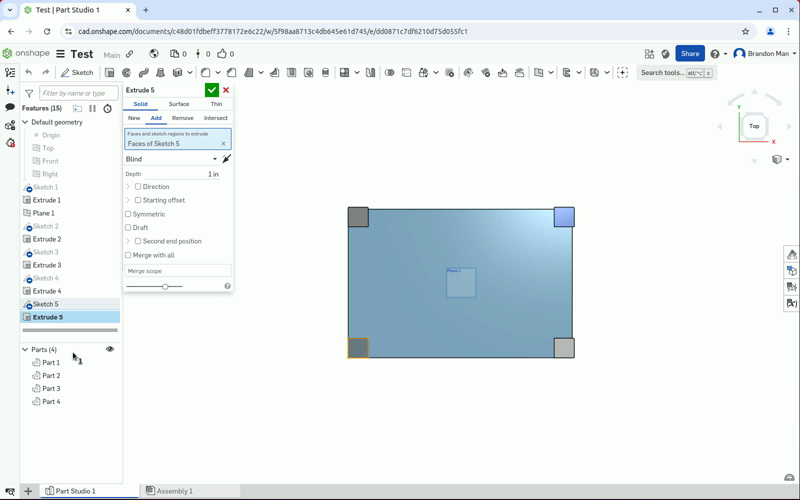
mouse_move(143, 106)
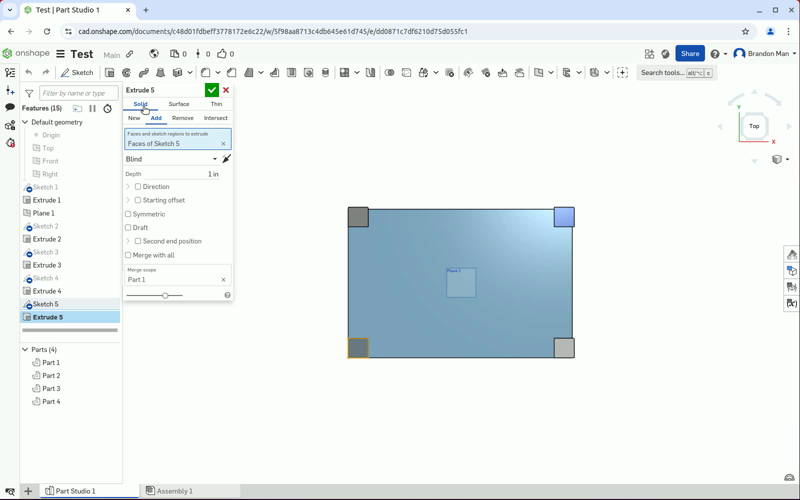
click(143, 106)
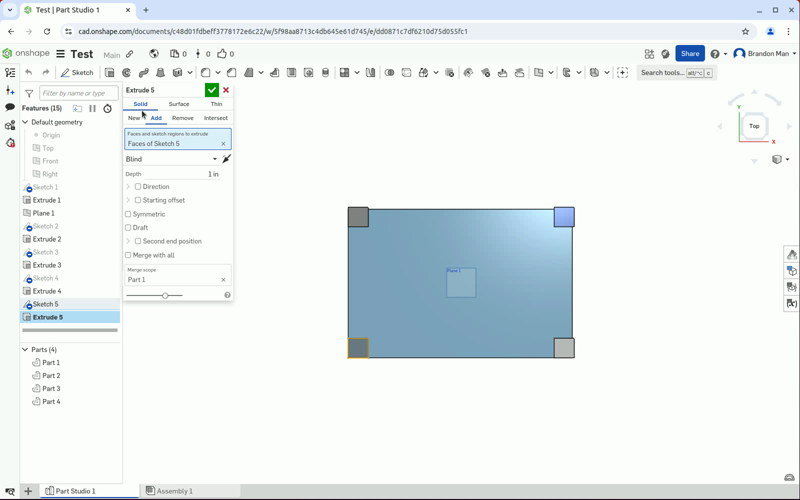
mouse_move(137, 120)
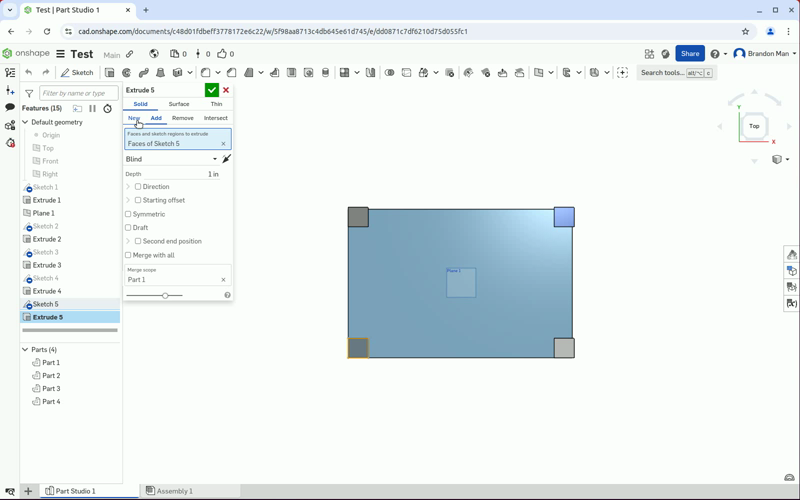
click(137, 120)
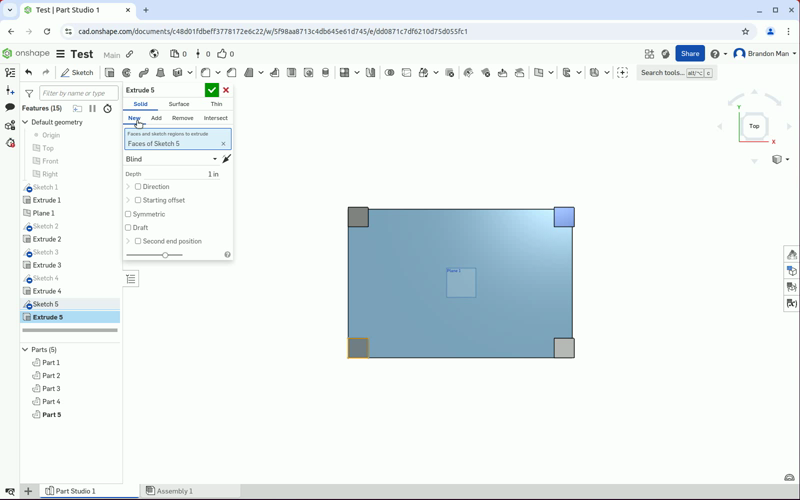
key(tab, 4)
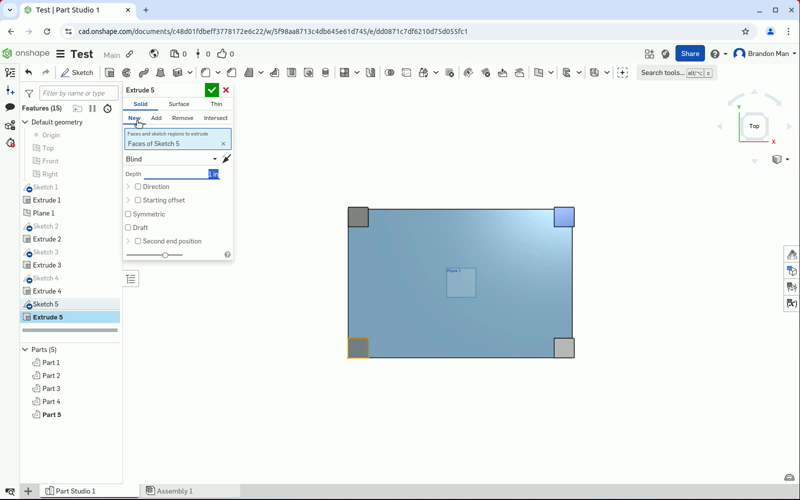
text(11.554)
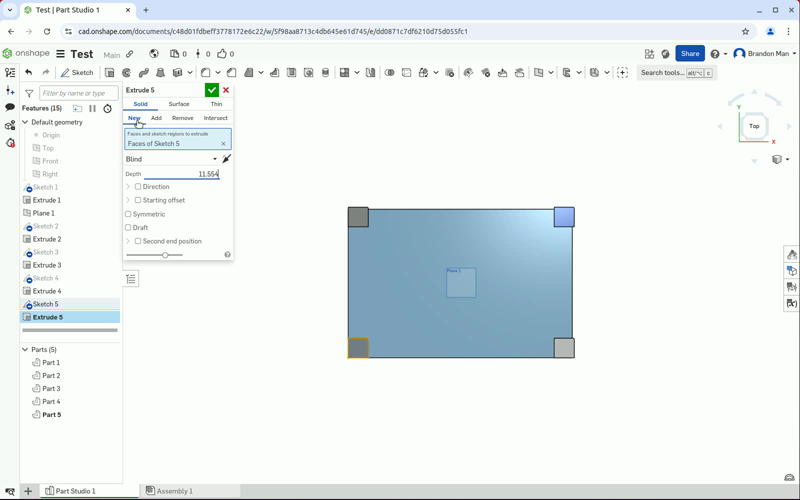
key(enter)
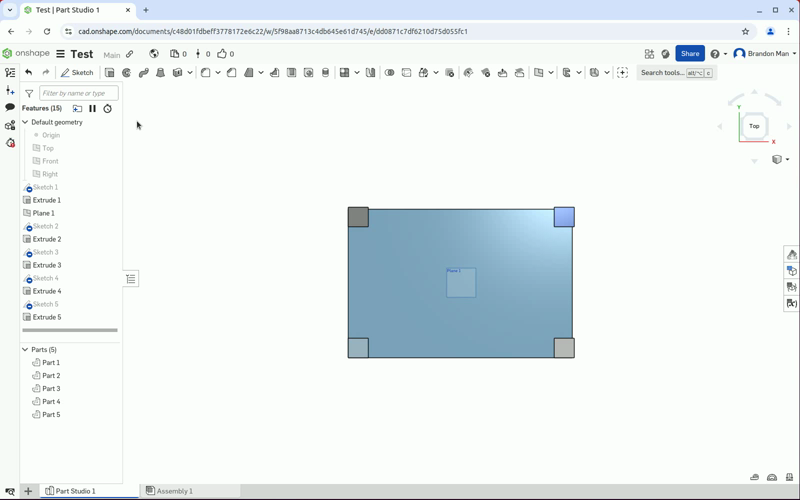
key(shift+h)
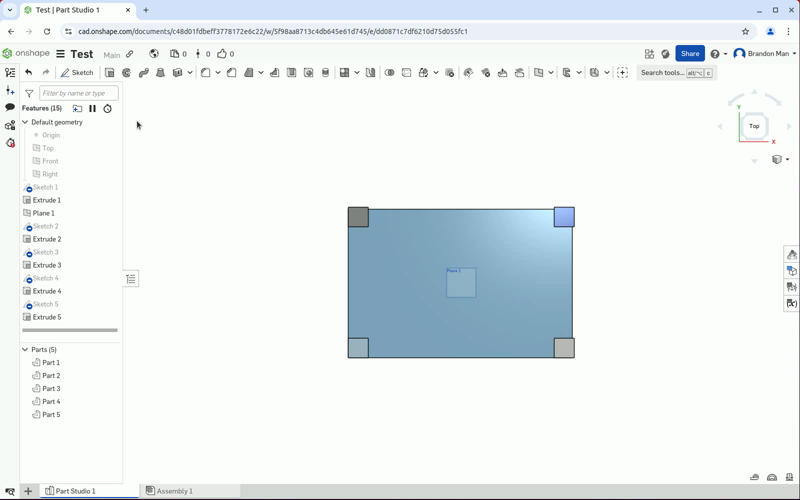
key(shift+h)
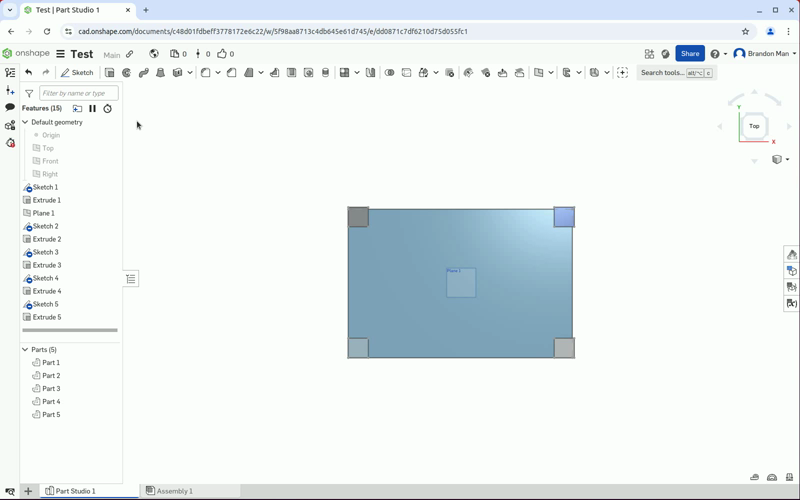
key(shift+7)
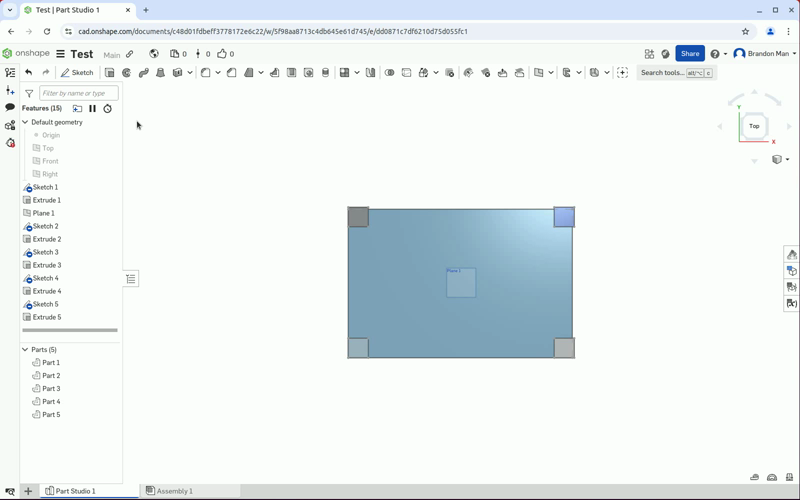
key(up, 3)
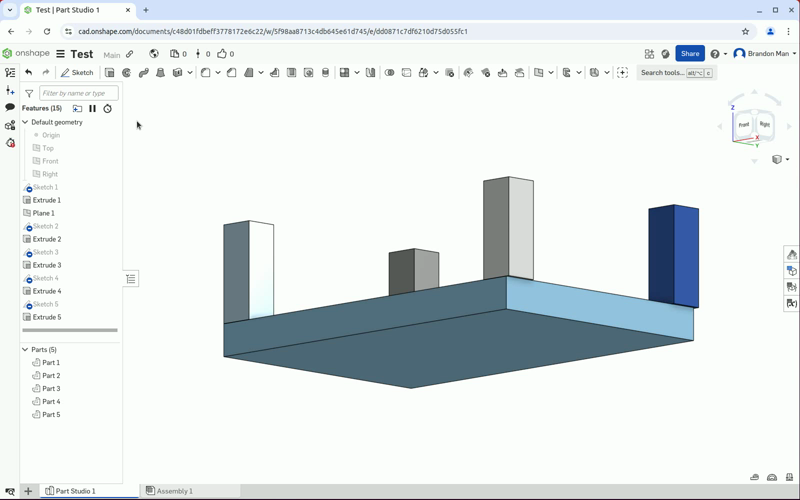
key(left, 3)
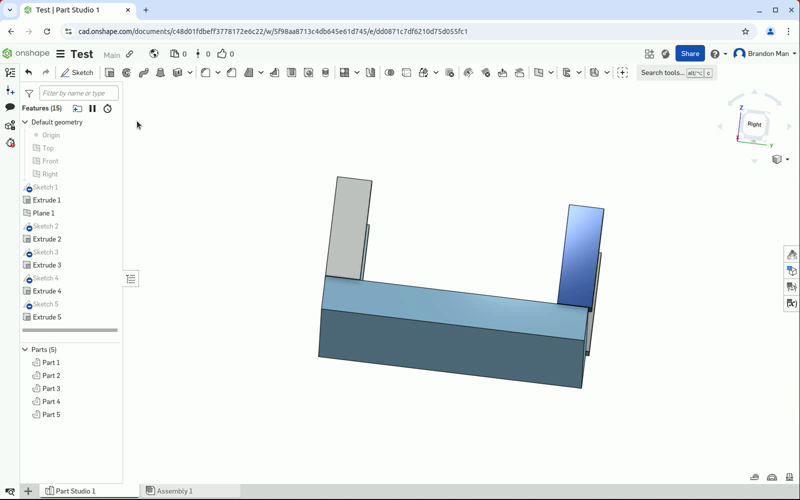
key(right, 3)
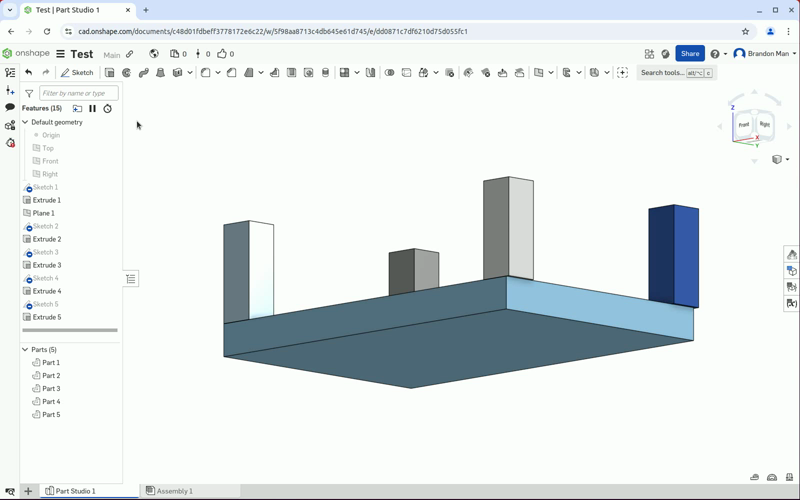
key(down, 3)
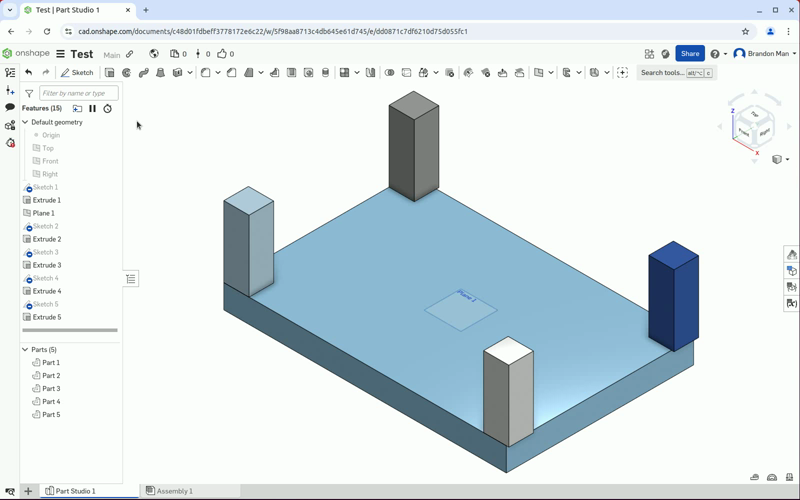
mouse_move(73, 189)
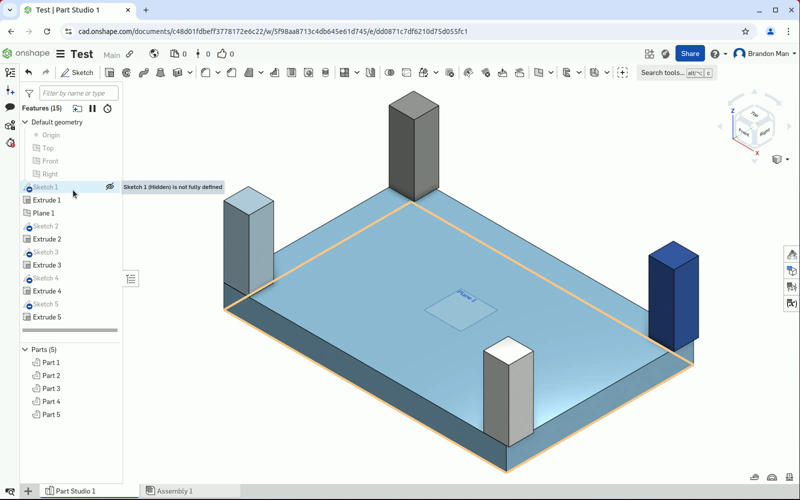
click(73, 189)